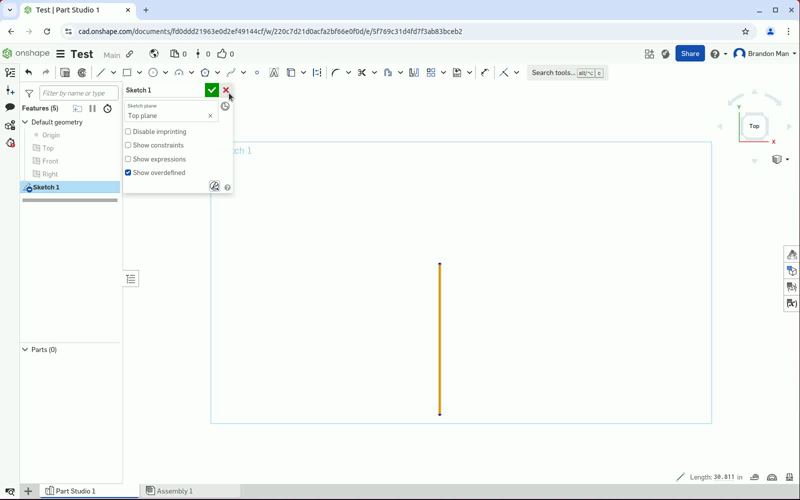
key(shift+h)
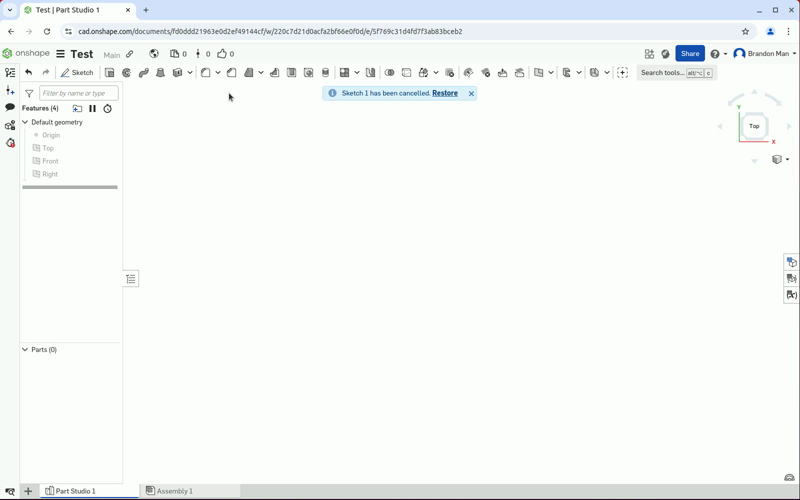
mouse_move(73, 352)
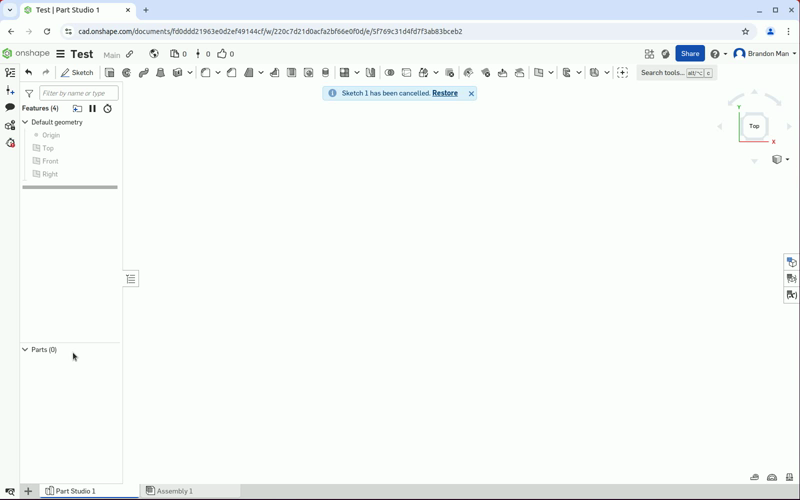
key(y)
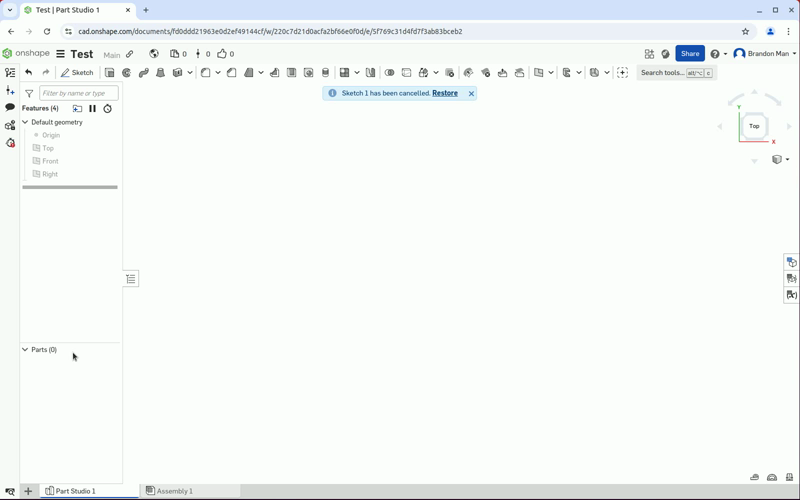
key(shift+p)
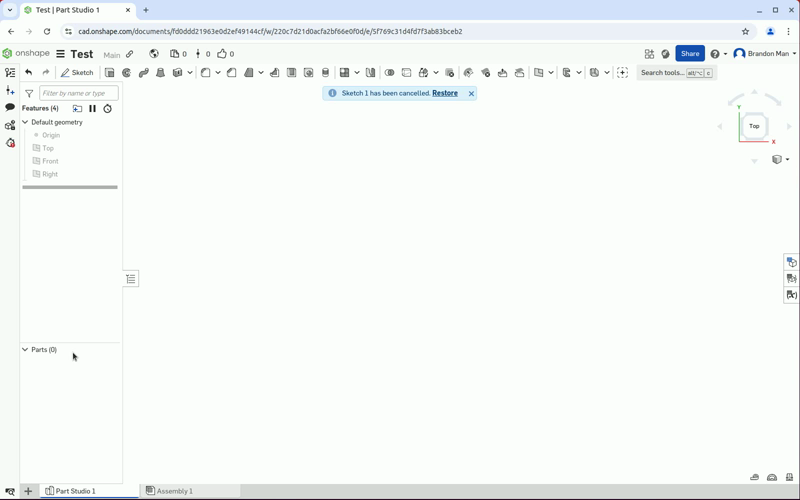
key(space)
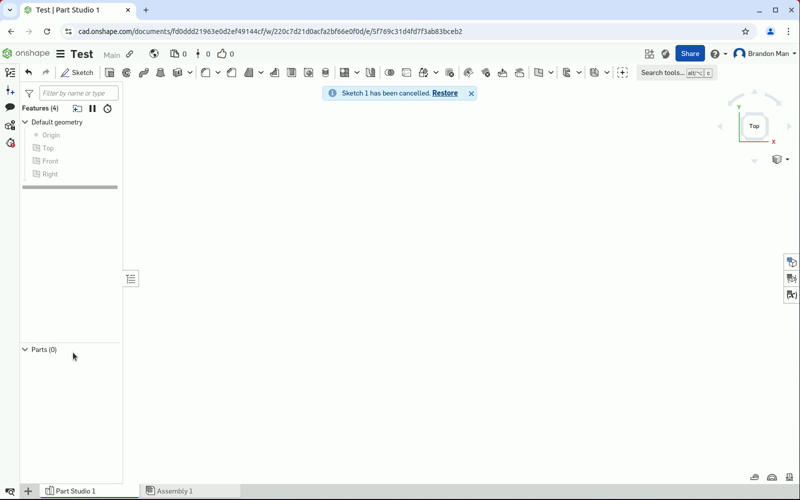
key_down(shift)
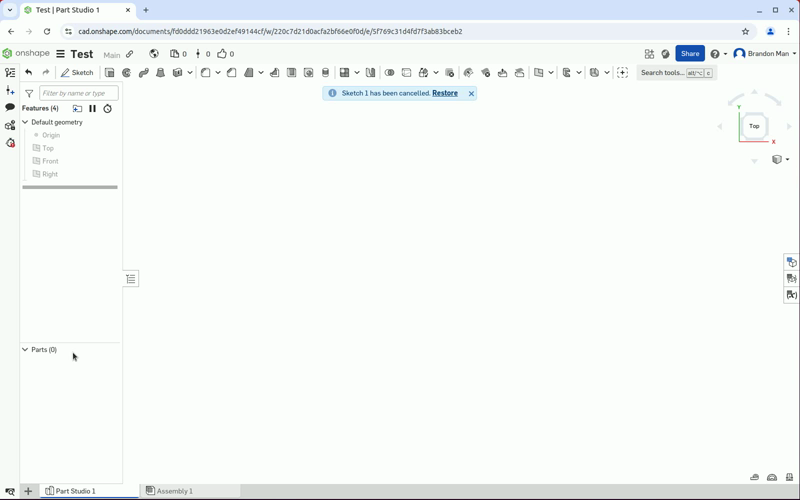
key(up)
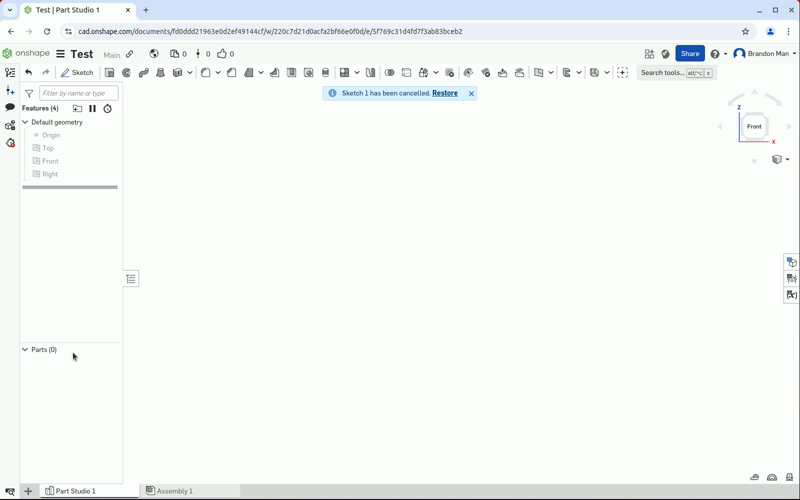
key_up(shift)
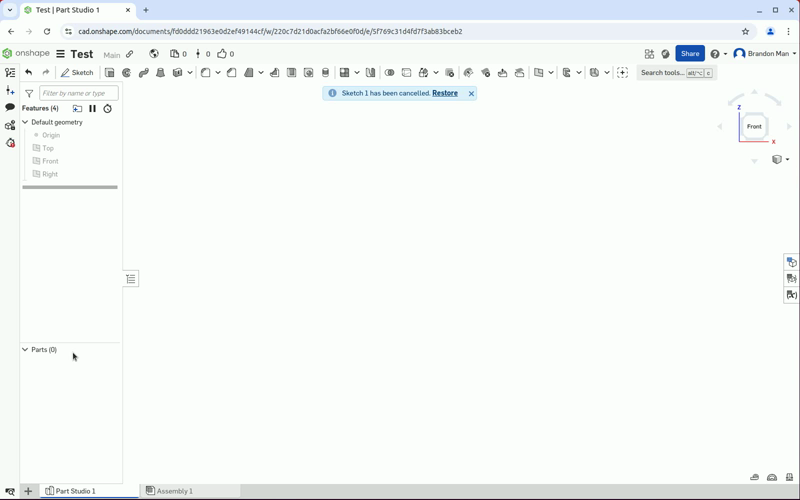
mouse_move(73, 352)
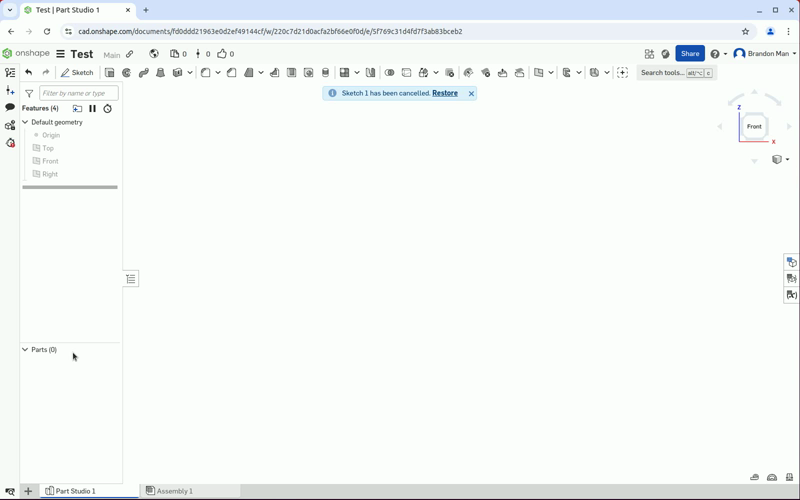
key(shift+y)
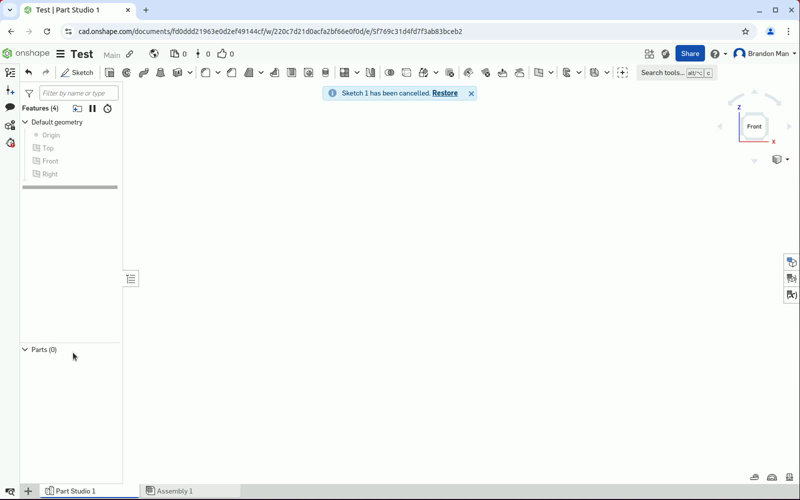
key(shift+s)
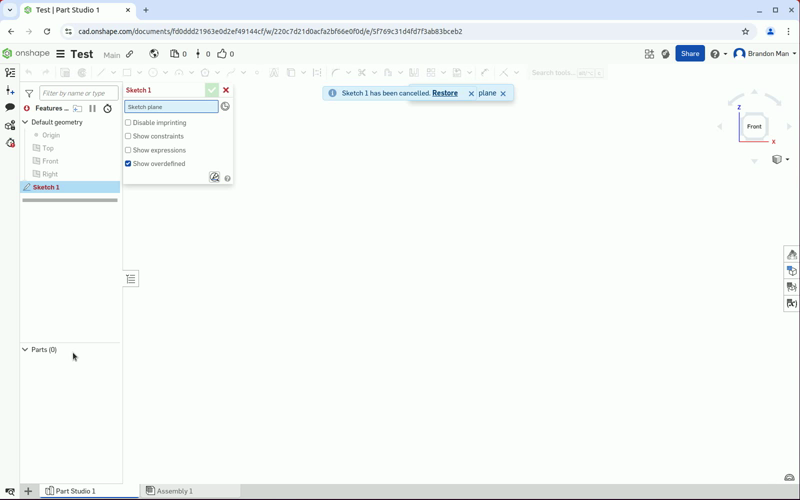
mouse_move(73, 163)
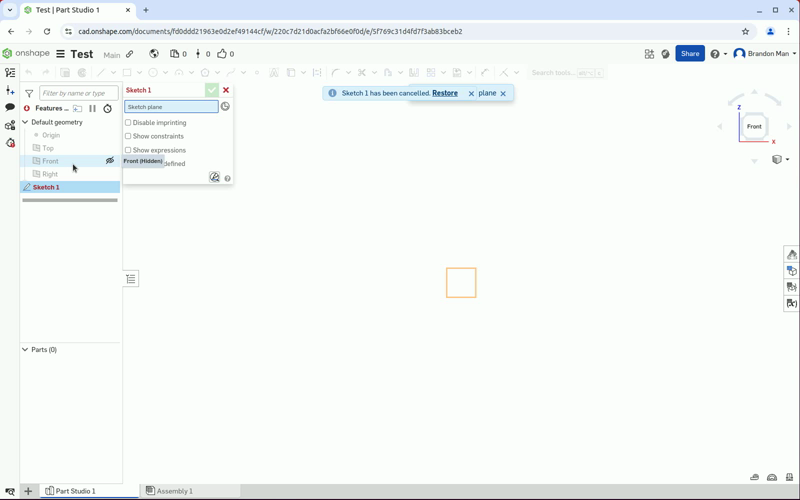
click(73, 163)
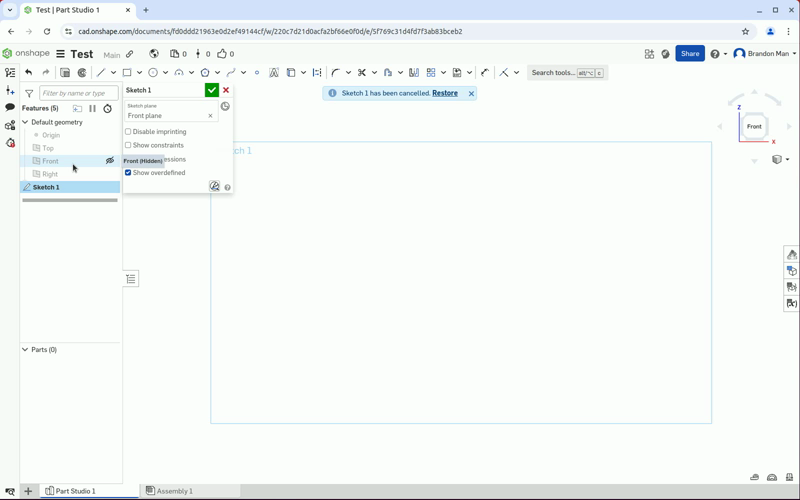
mouse_move(73, 352)
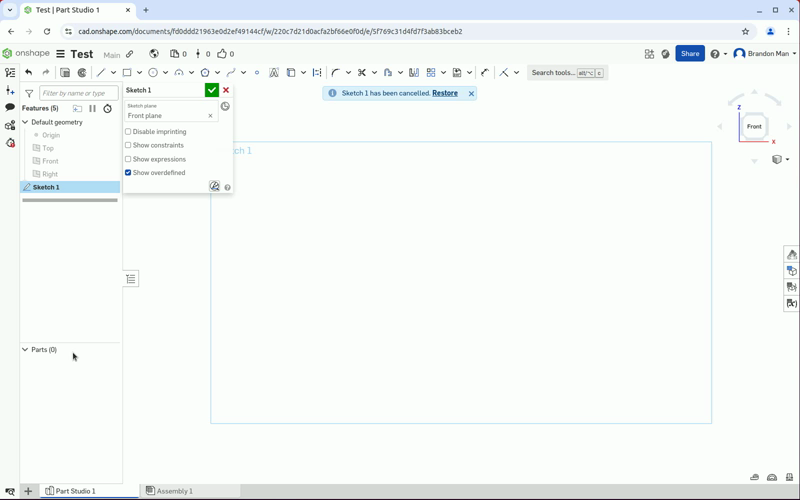
key(y)
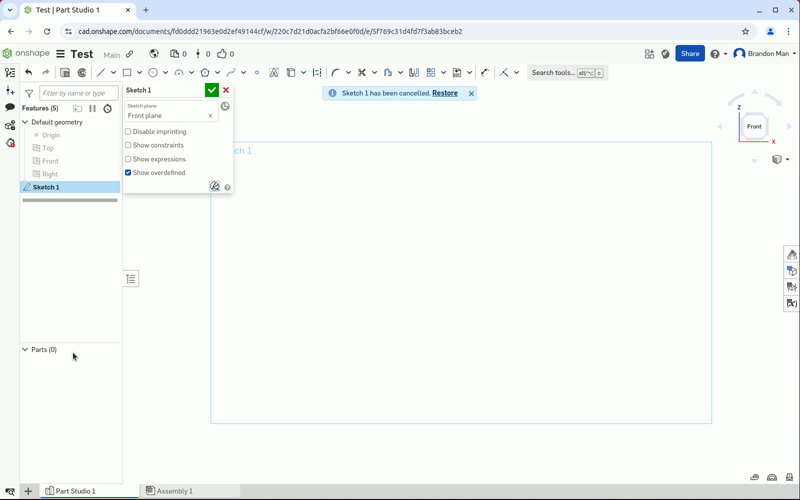
key(l)
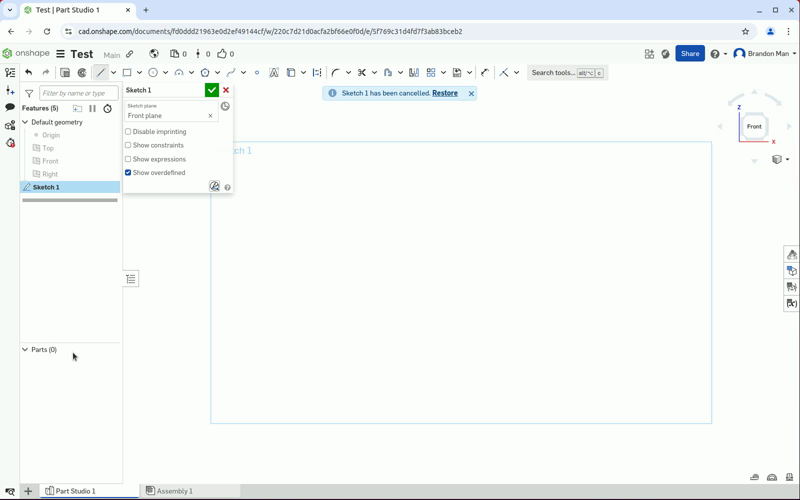
key_down(shift)
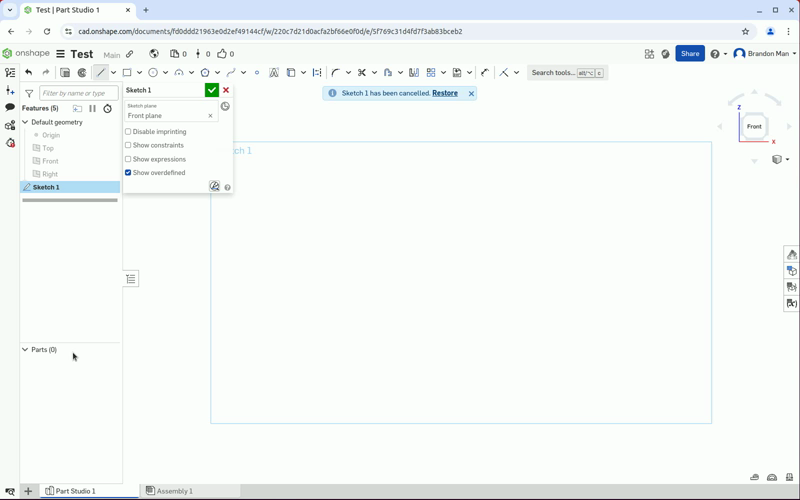
mouse_move(363, 282)
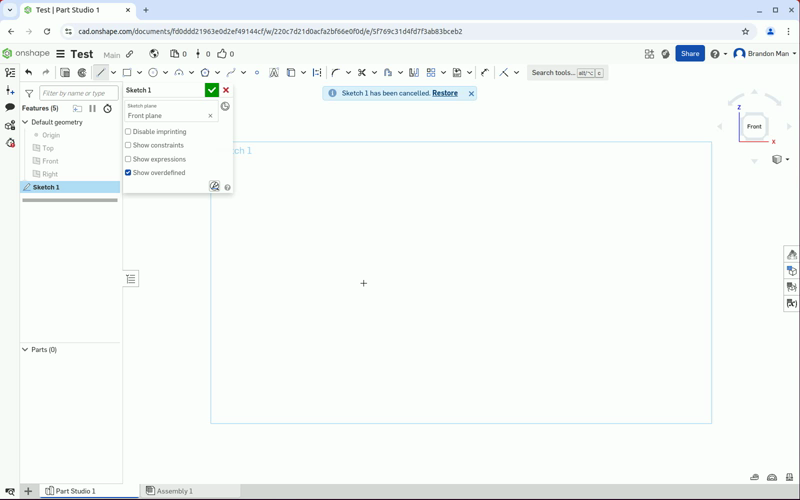
click(363, 282)
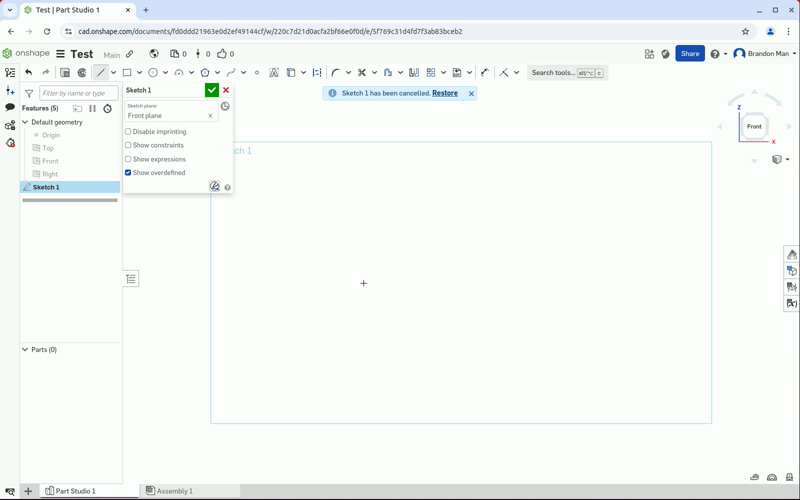
key_up(shift)
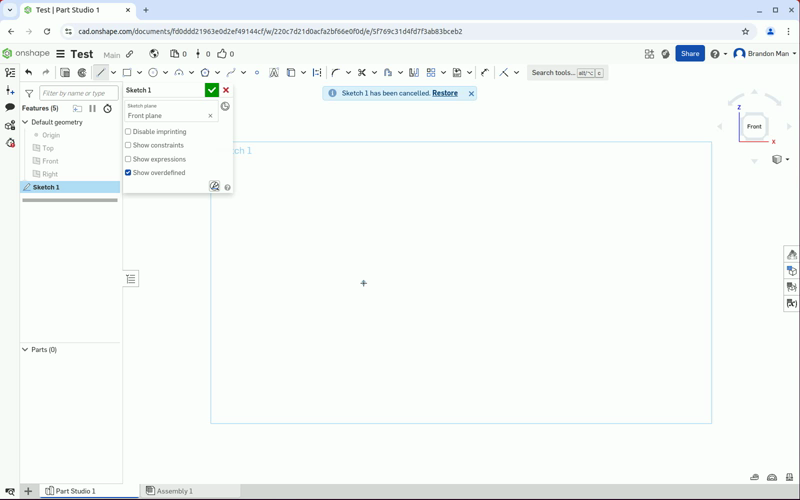
key_down(shift)
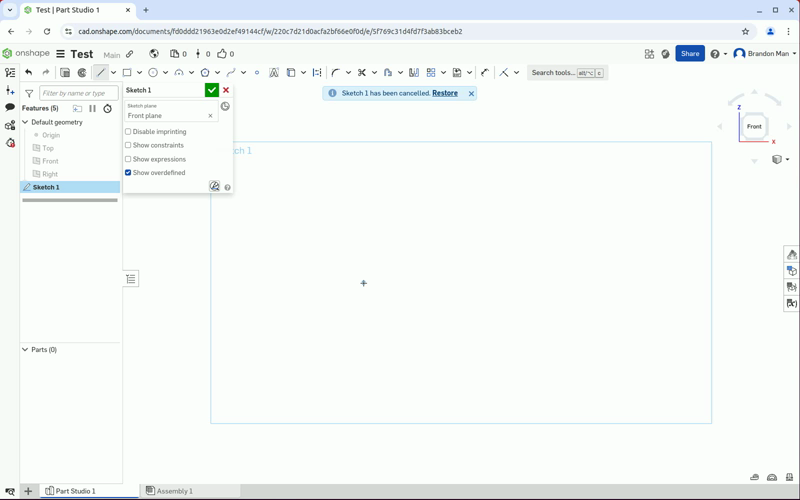
mouse_move(393, 282)
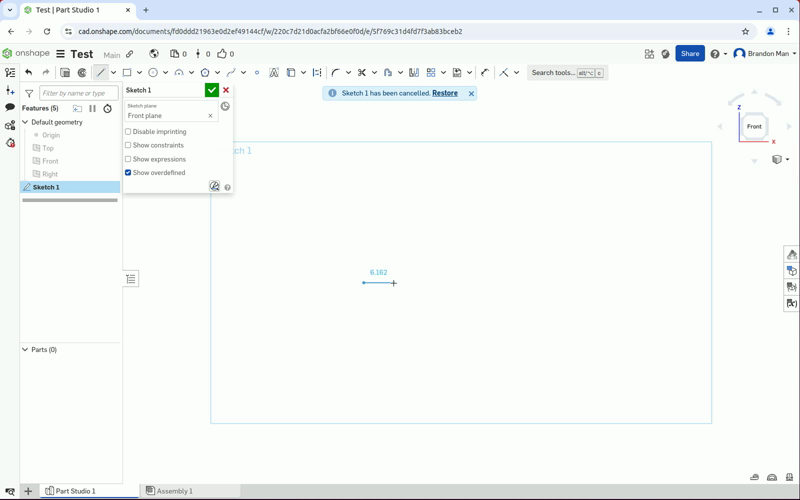
mouse_move(406, 282)
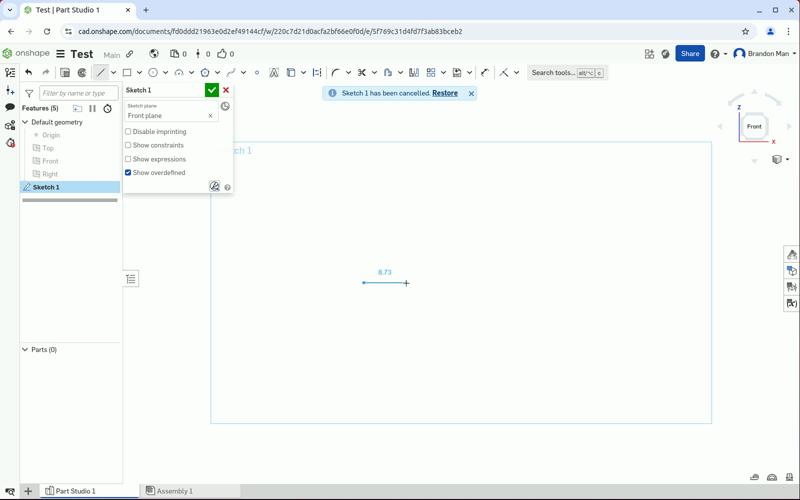
click(406, 282)
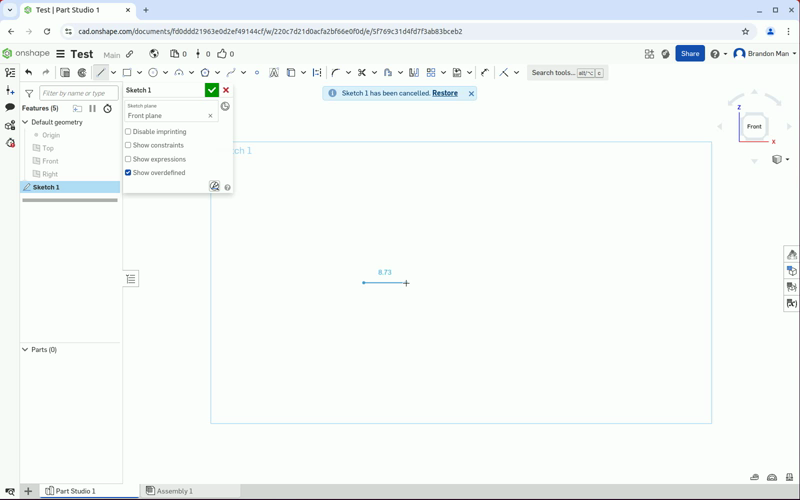
key_up(shift)
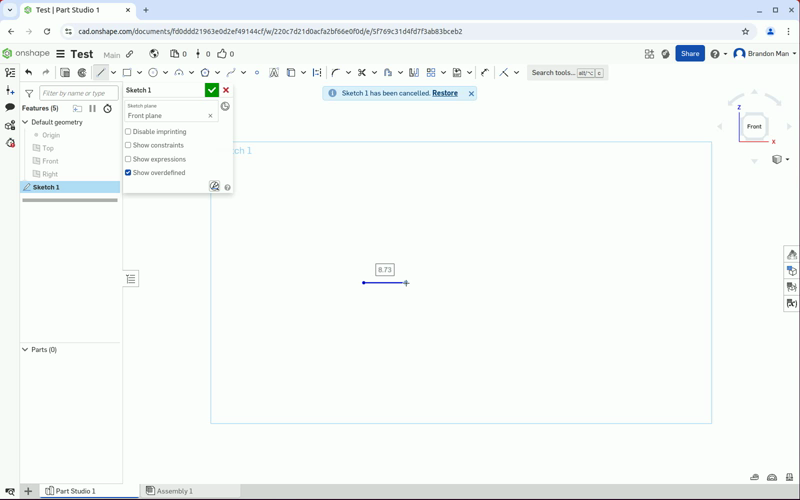
key(esc)
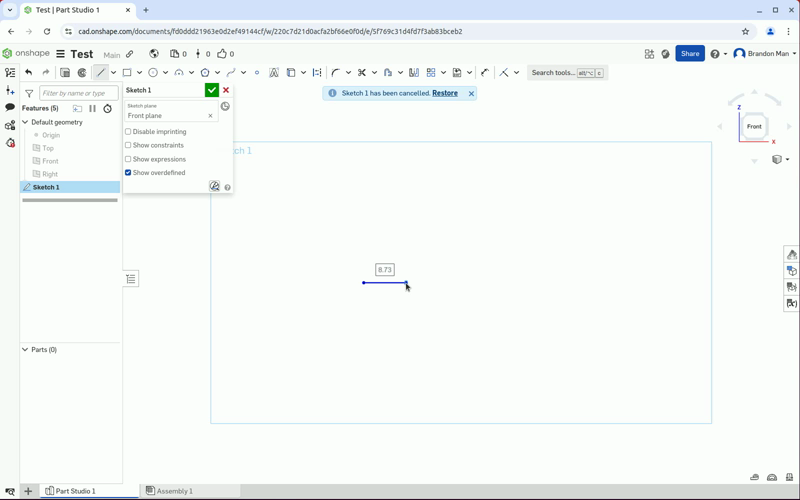
key(a)
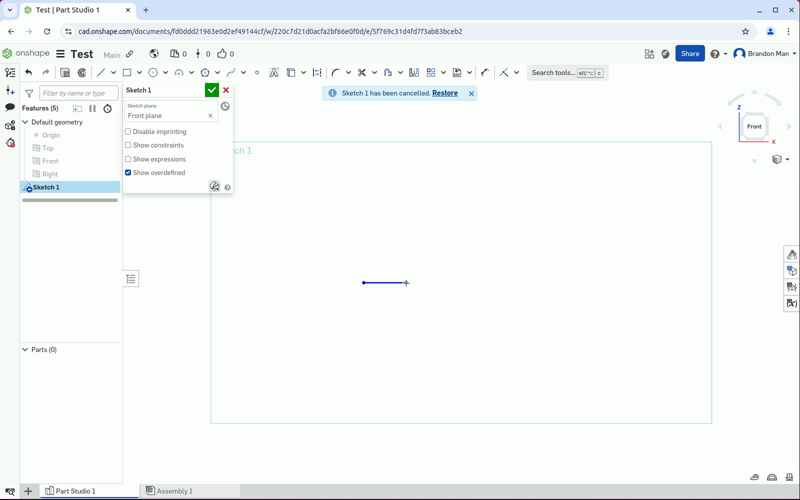
mouse_move(406, 282)
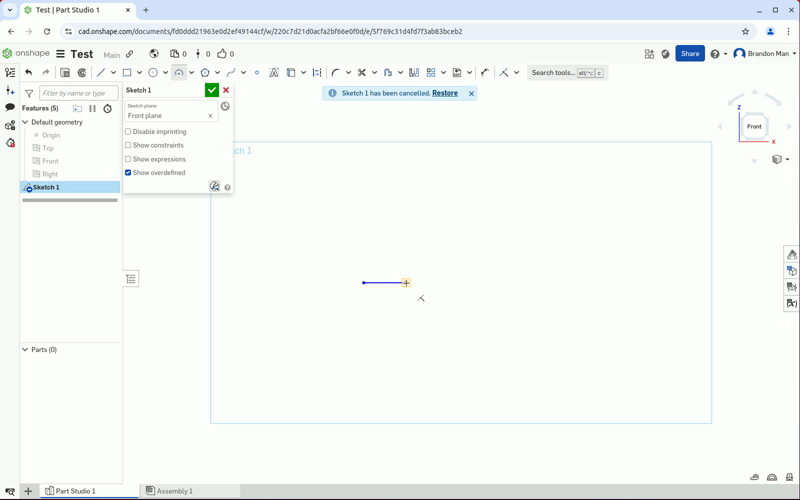
click(406, 282)
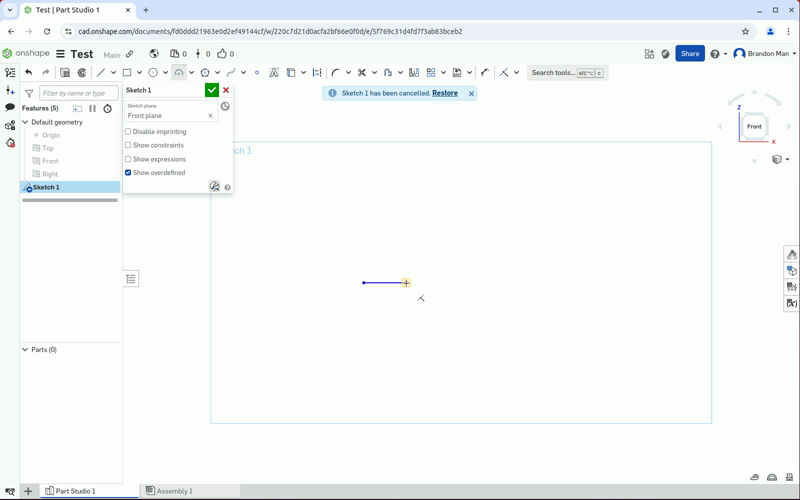
key_down(shift)
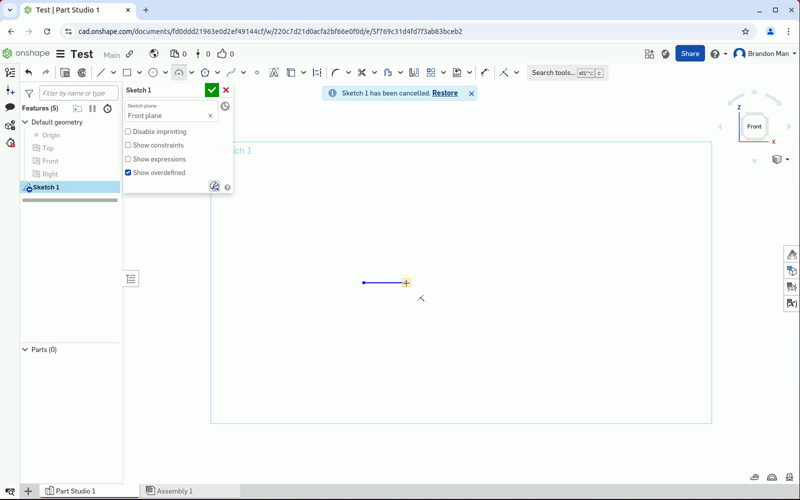
mouse_move(514, 282)
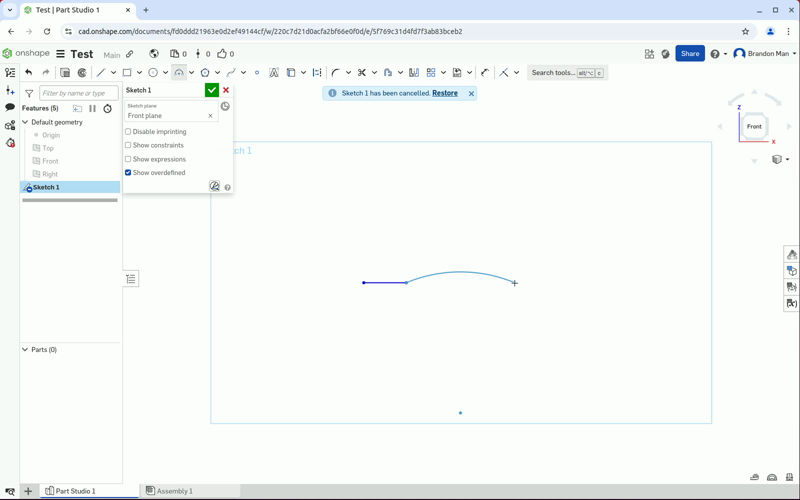
click(514, 282)
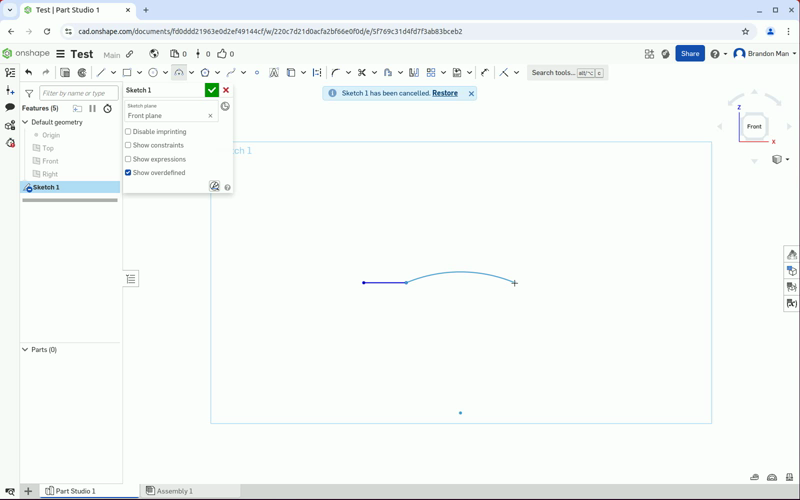
mouse_move(460, 228)
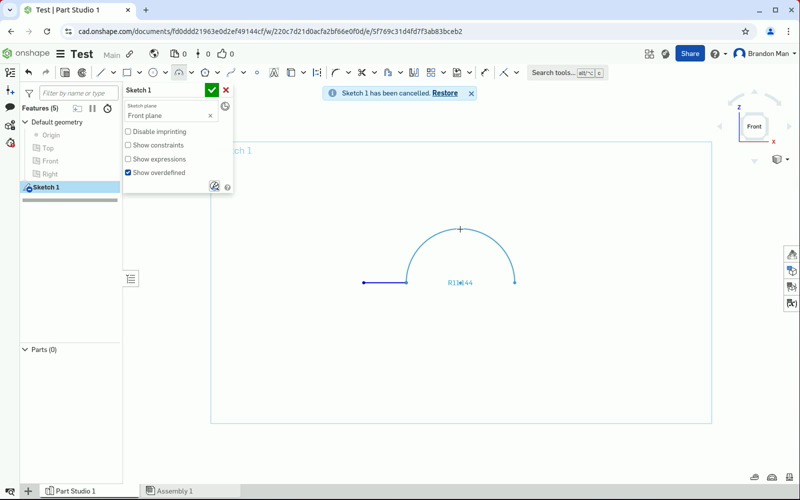
click(460, 228)
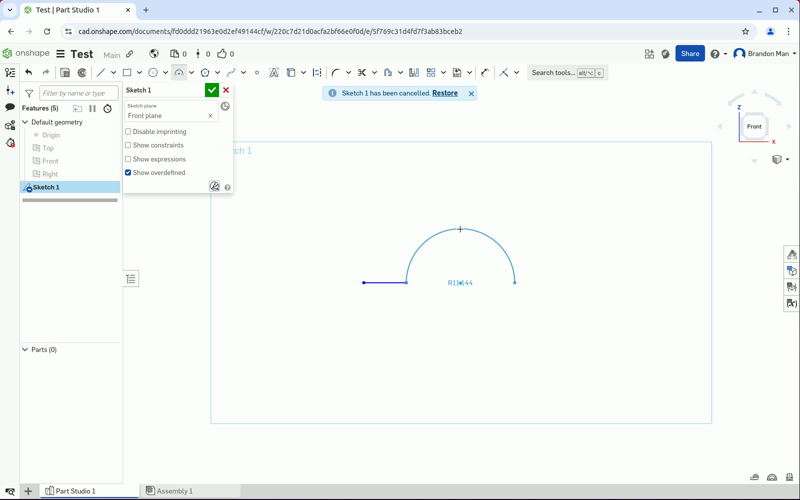
key_up(shift)
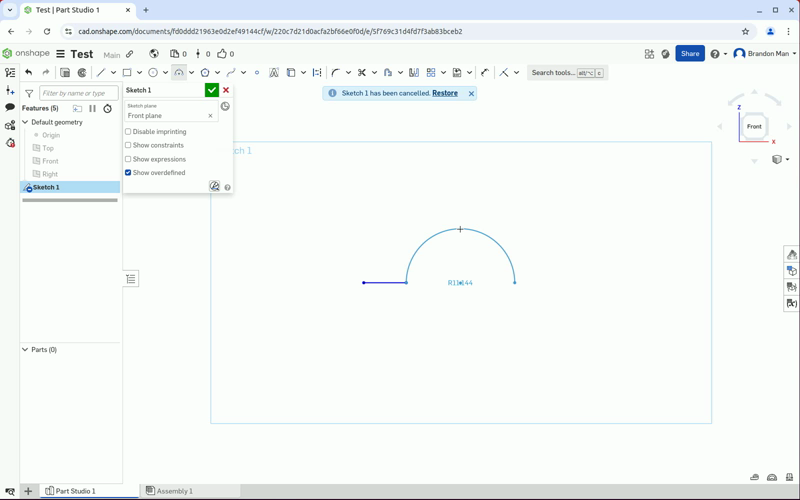
key(esc)
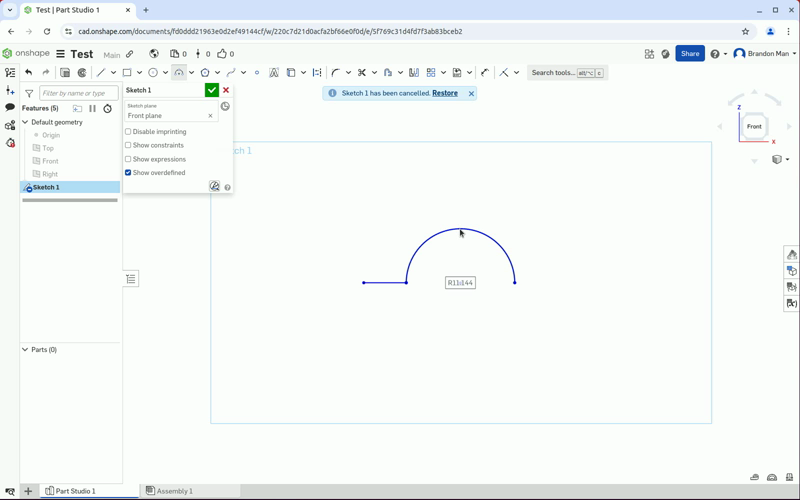
key(l)
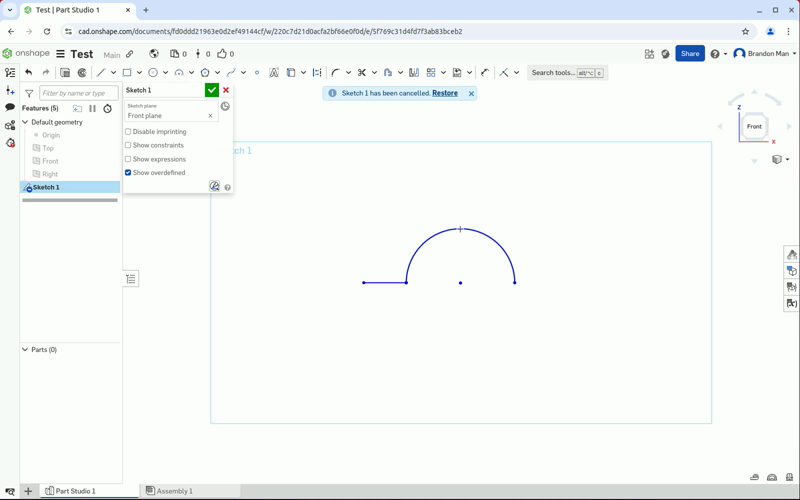
mouse_move(514, 282)
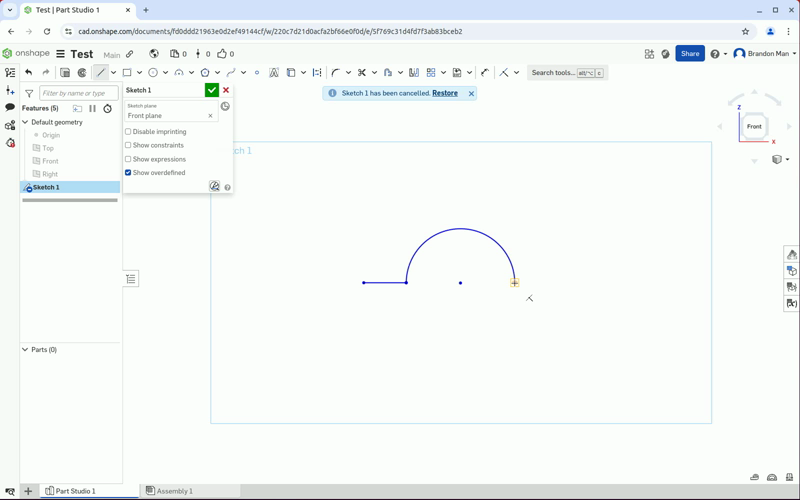
click(514, 282)
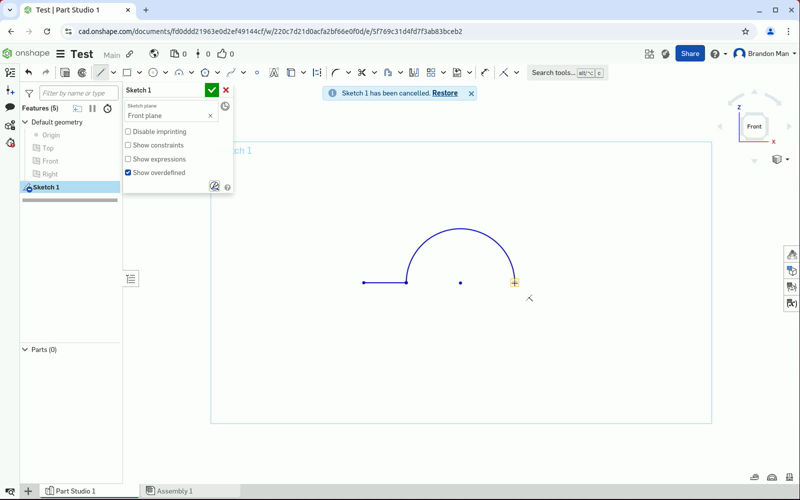
key_down(shift)
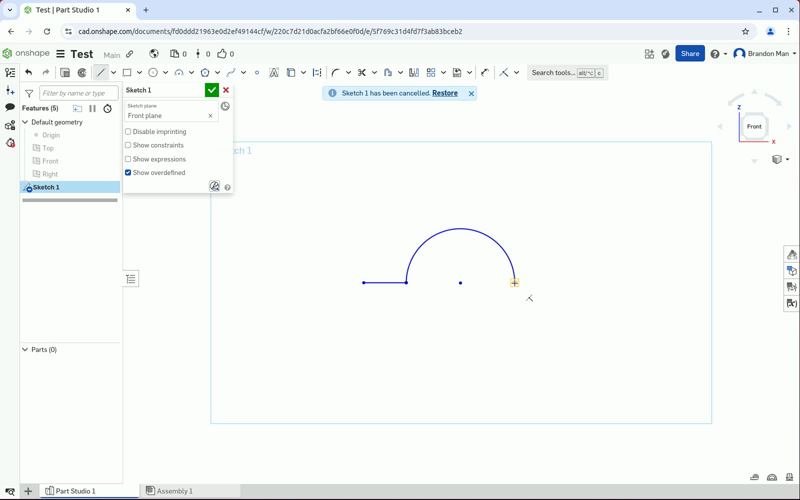
mouse_move(544, 282)
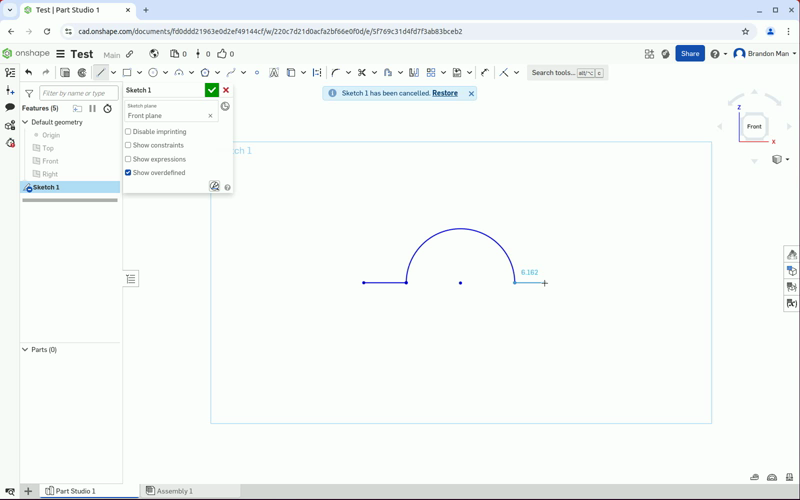
mouse_move(557, 282)
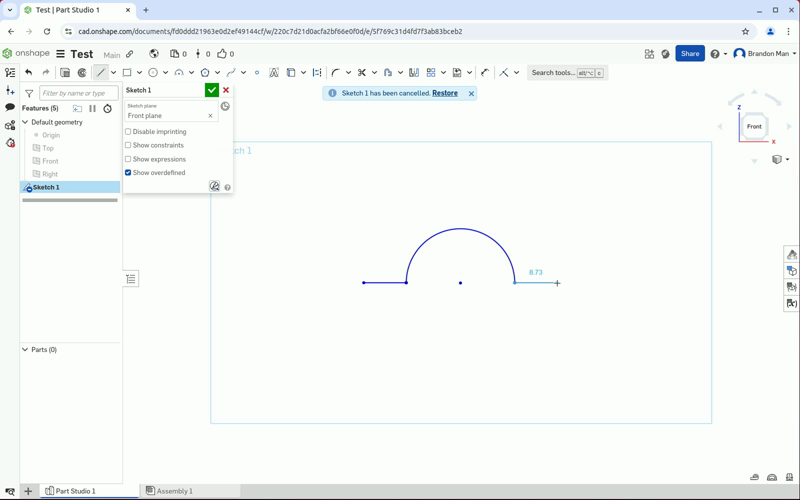
click(557, 282)
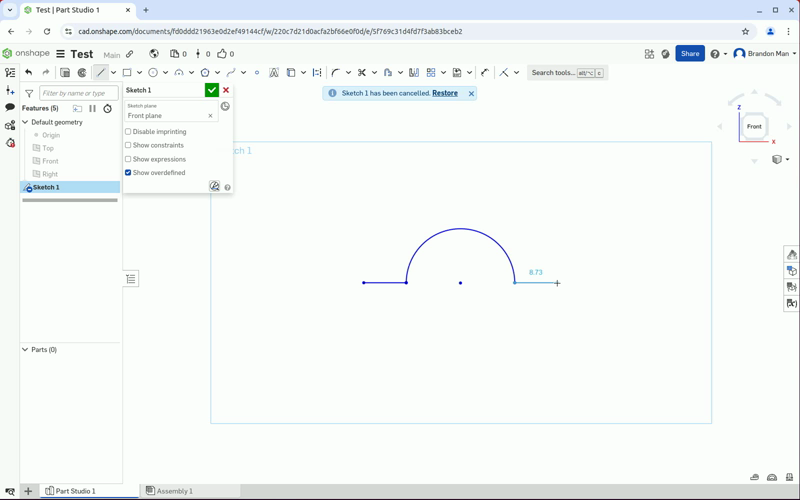
key_up(shift)
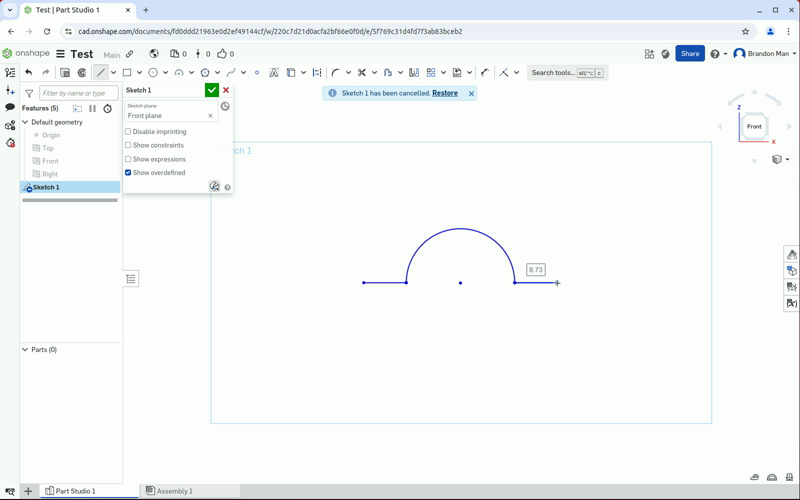
key_down(shift)
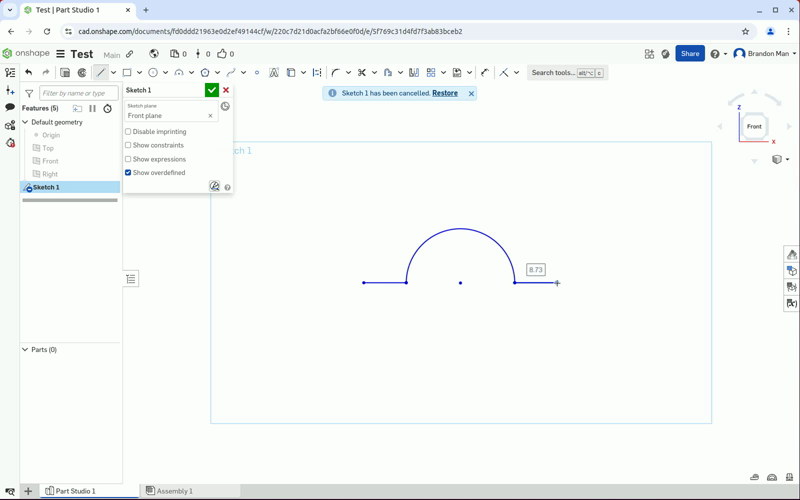
mouse_move(557, 215)
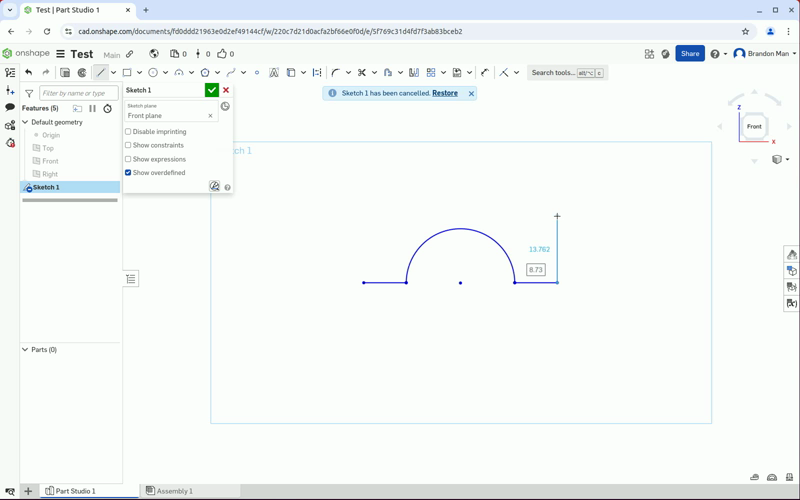
click(557, 215)
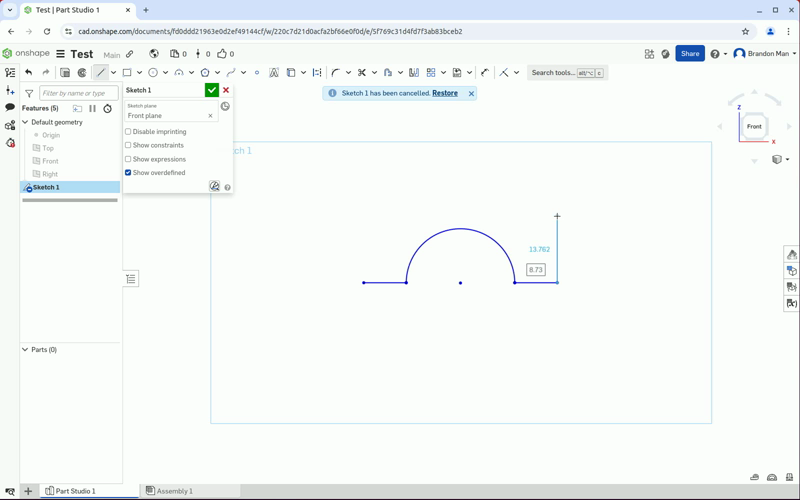
key_up(shift)
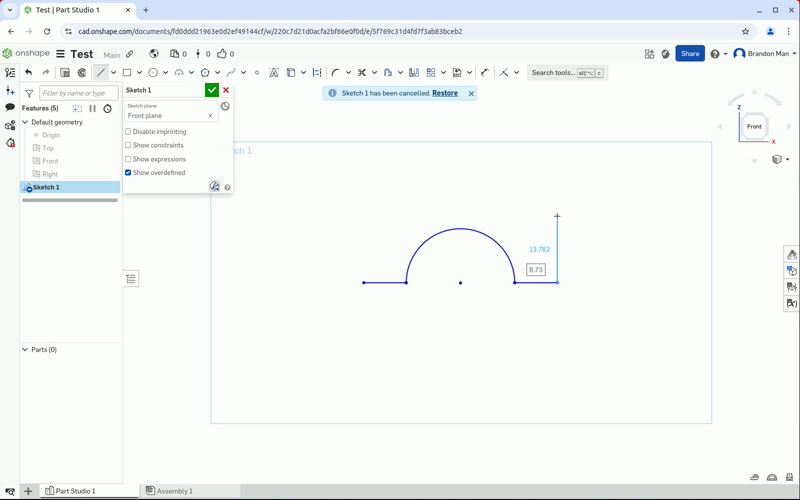
key_down(shift)
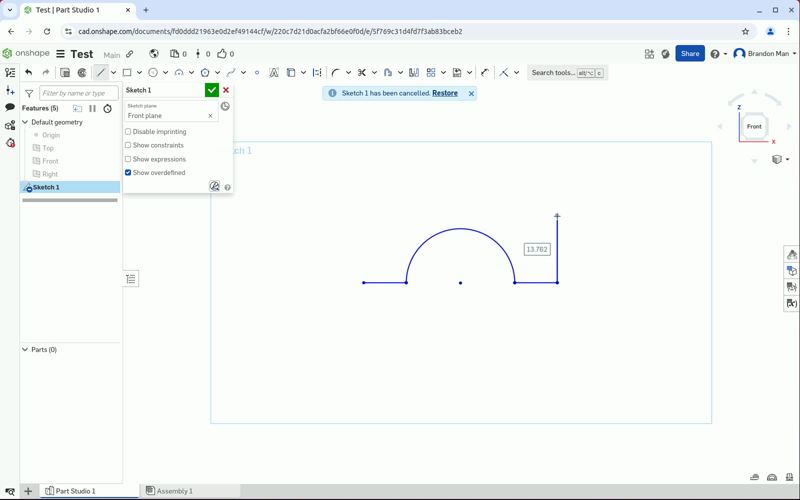
mouse_move(363, 215)
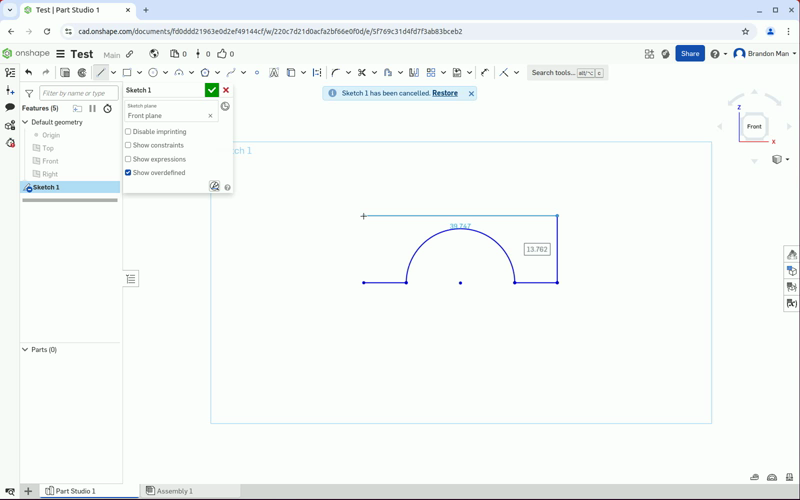
click(363, 215)
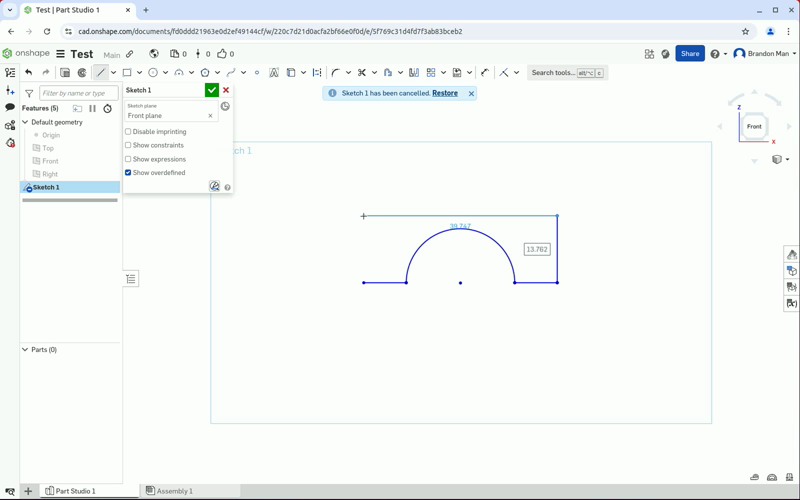
key_up(shift)
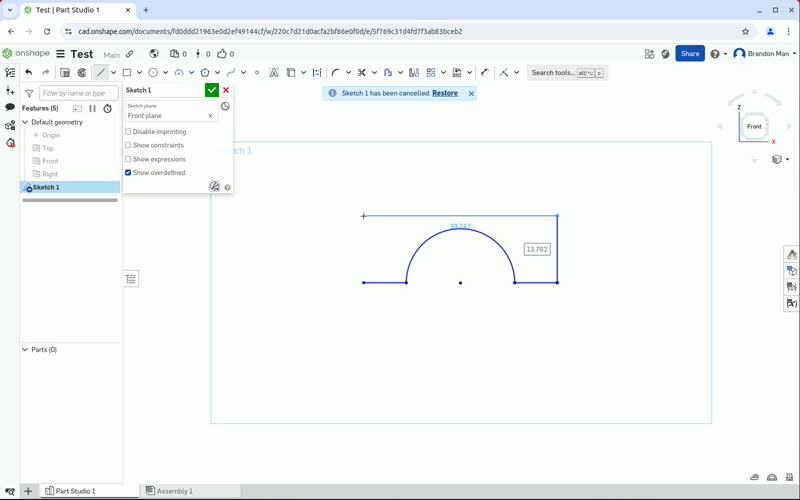
key_down(shift)
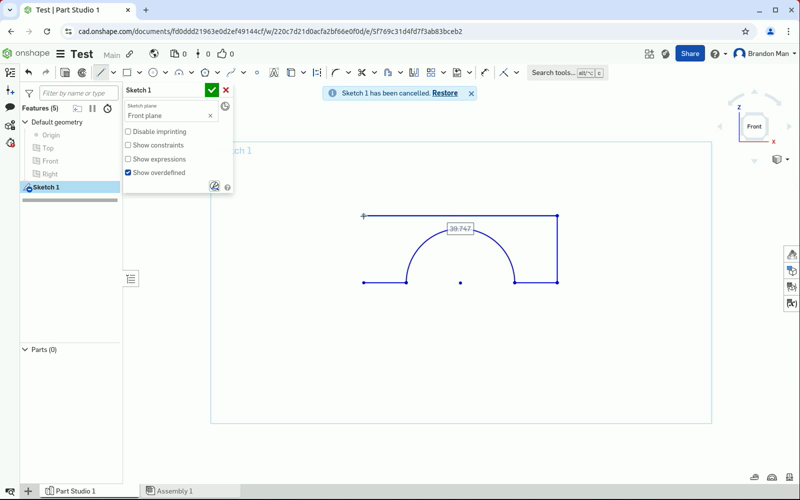
mouse_move(363, 282)
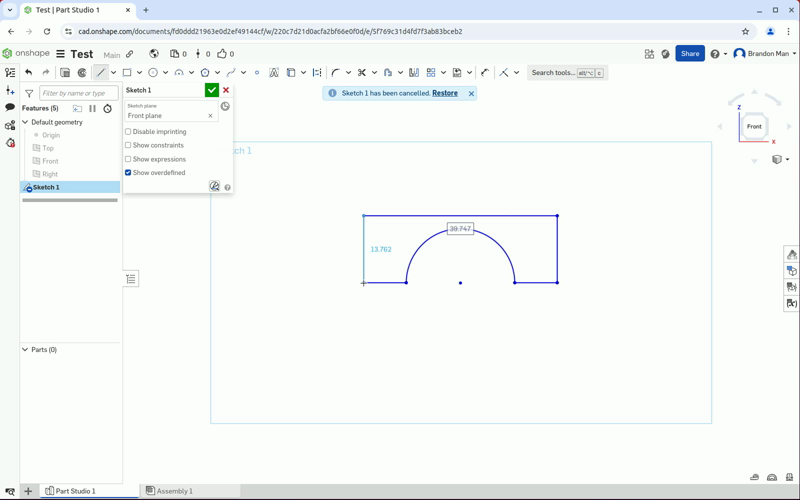
key_up(shift)
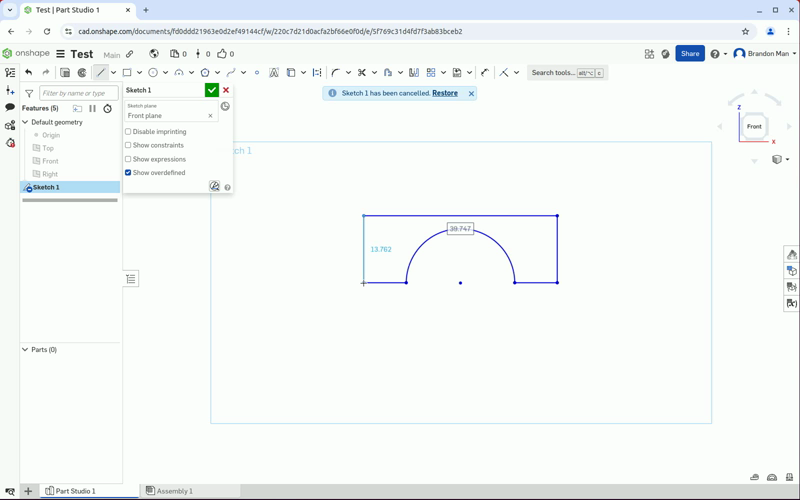
click(363, 282)
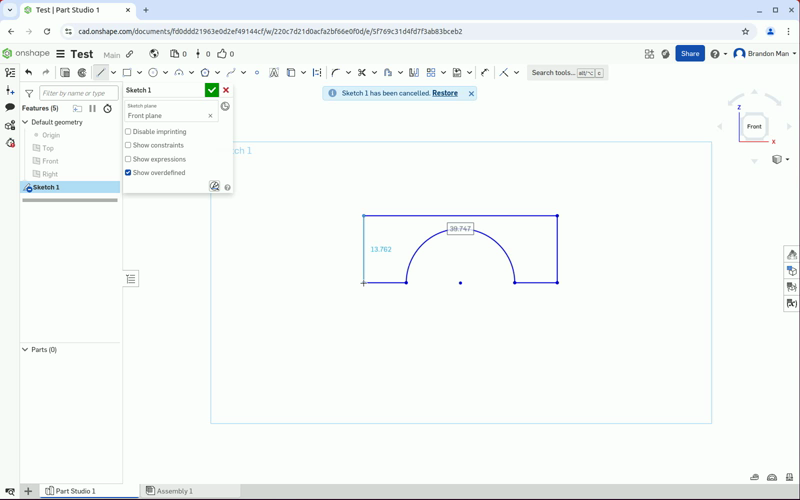
key(esc)
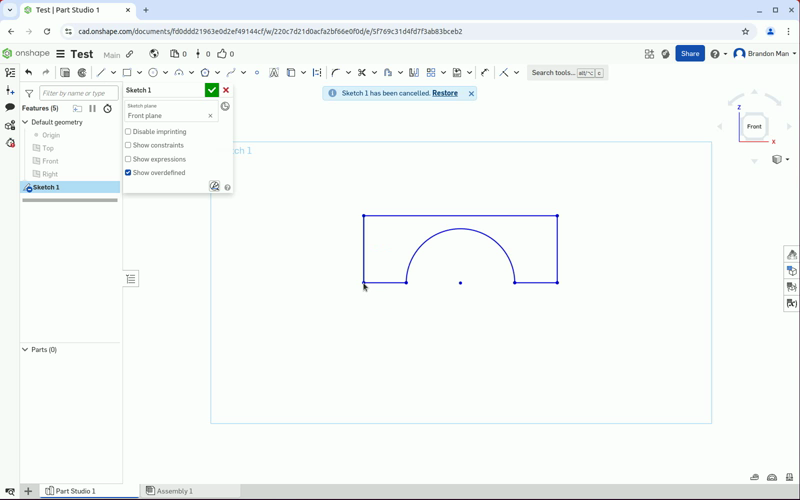
mouse_move(499, 234)
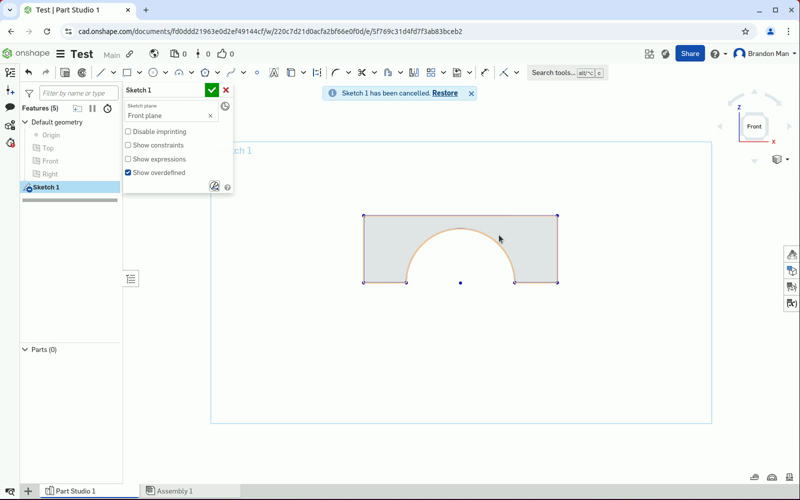
scroll(6)
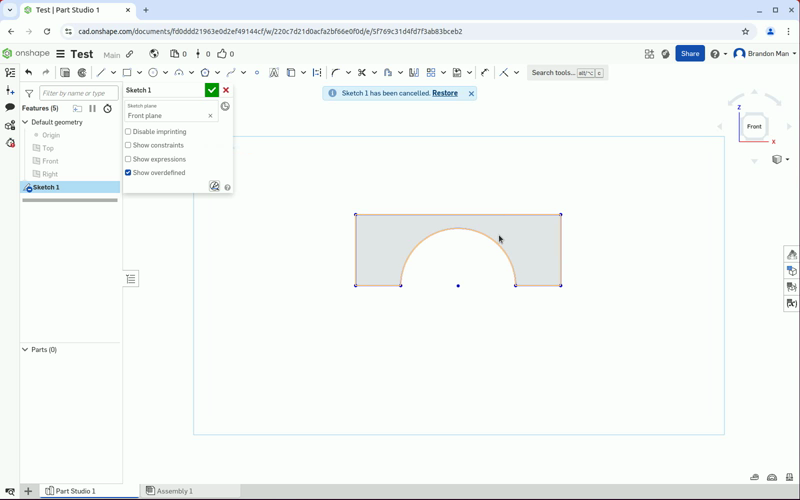
scroll(6)
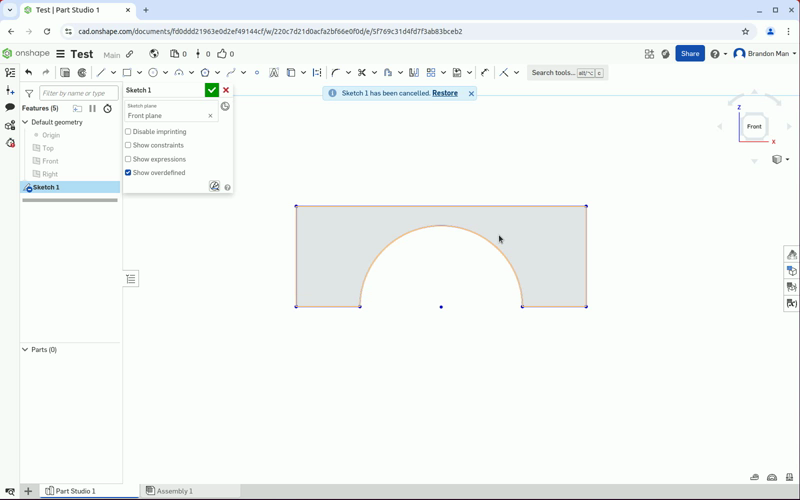
scroll(6)
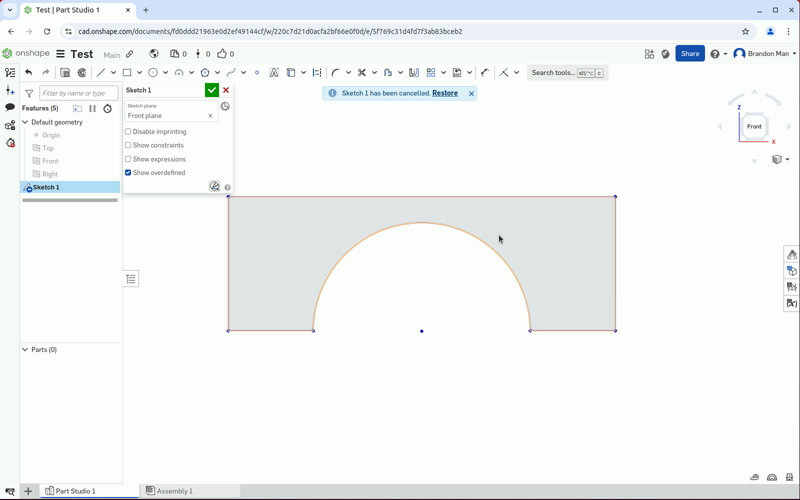
scroll(6)
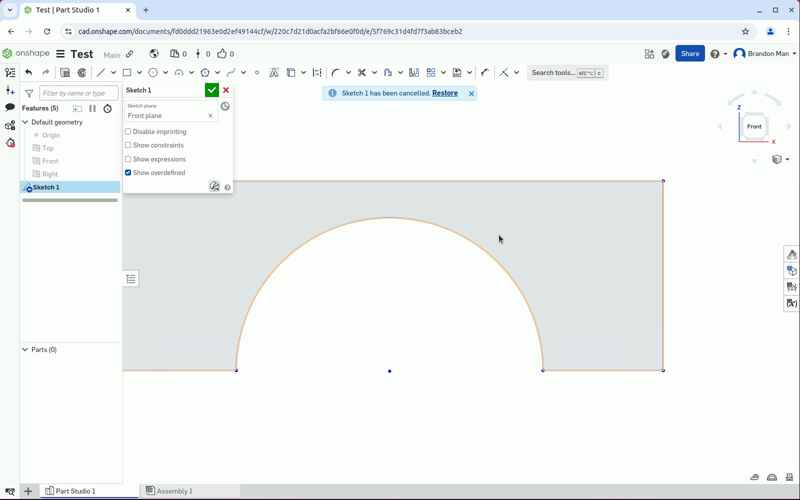
scroll(6)
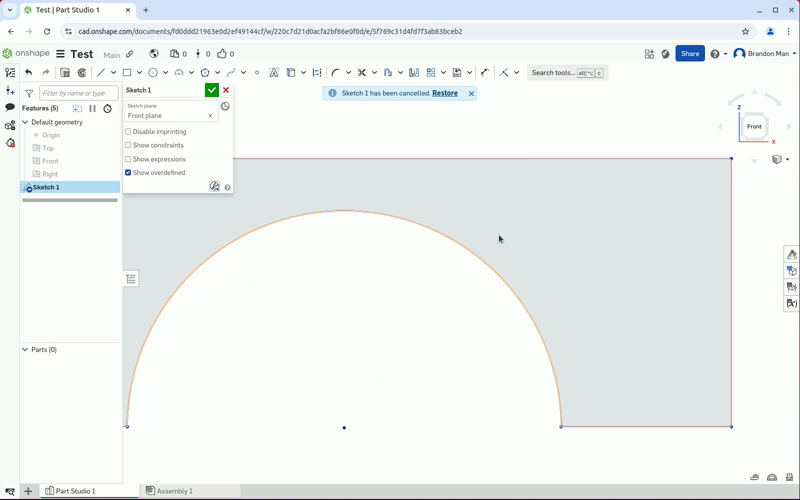
scroll(6)
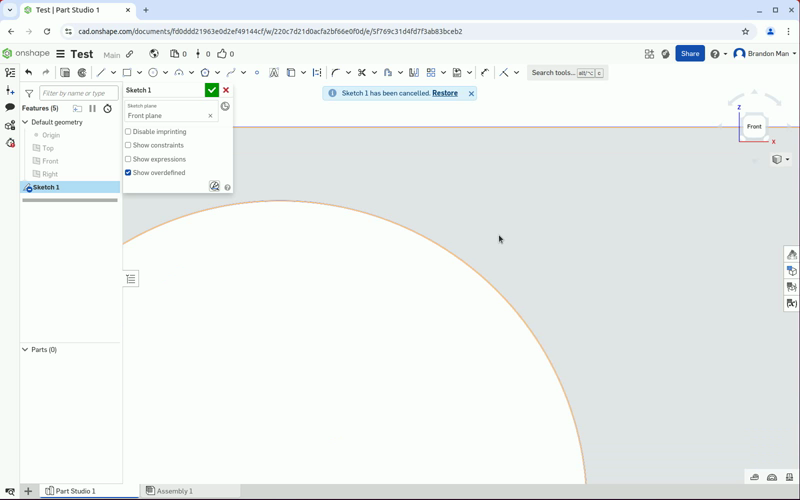
scroll(6)
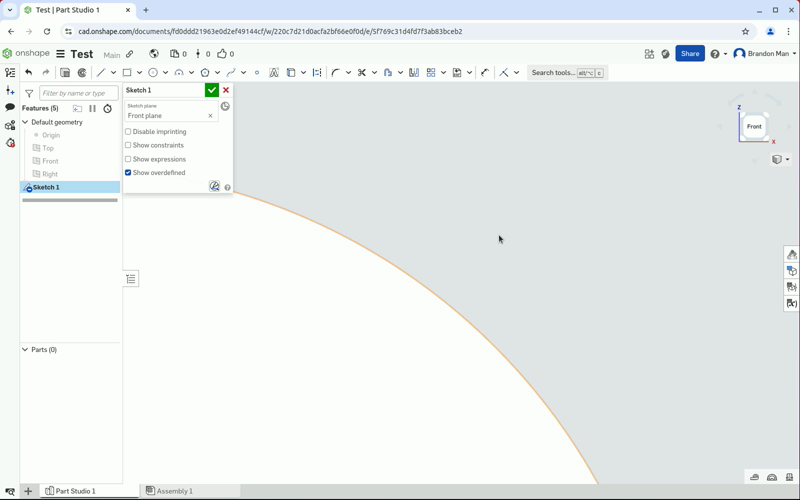
click(499, 234)
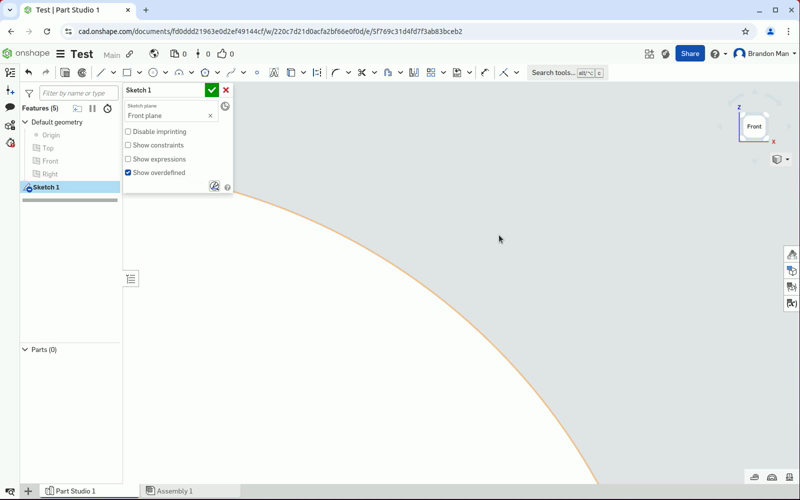
scroll(-6)
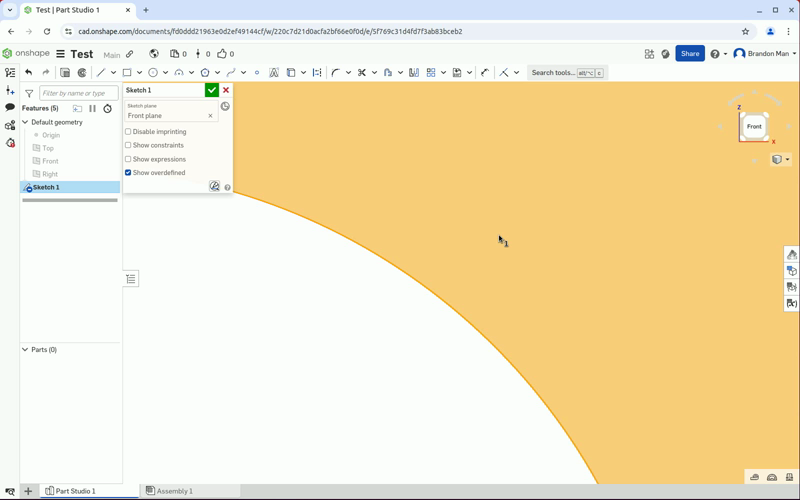
scroll(-6)
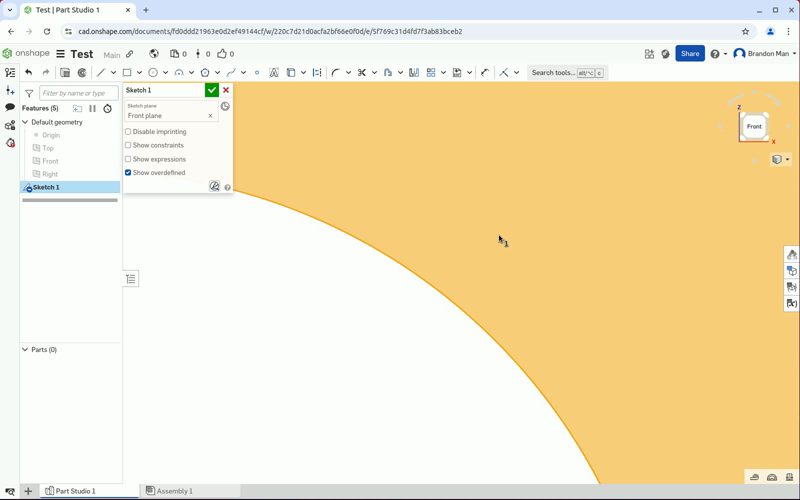
scroll(-6)
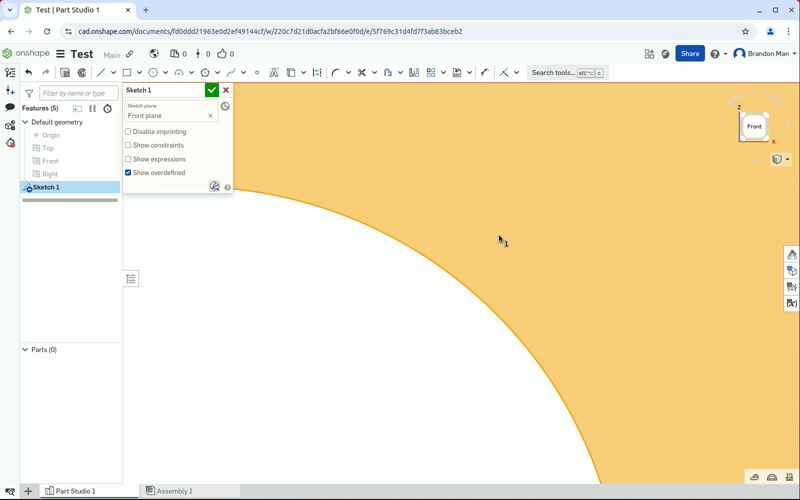
scroll(-6)
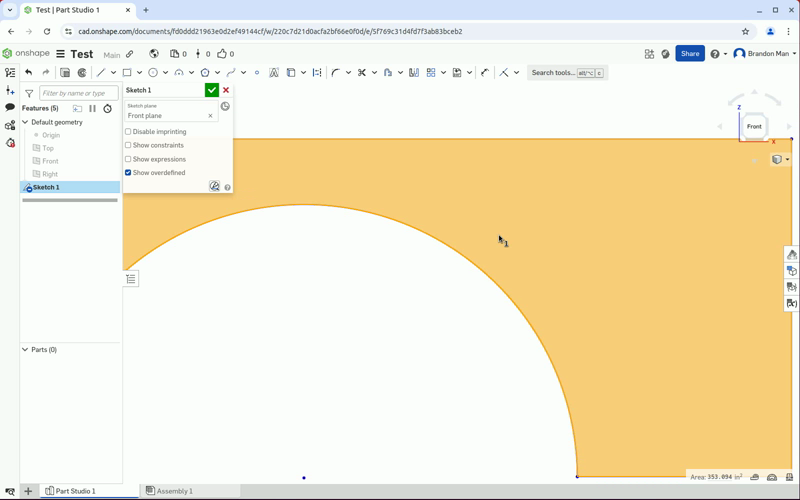
scroll(-6)
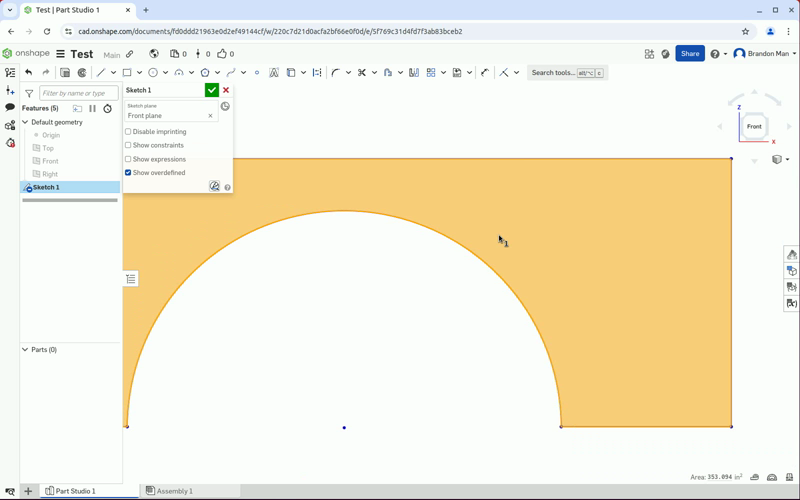
scroll(-6)
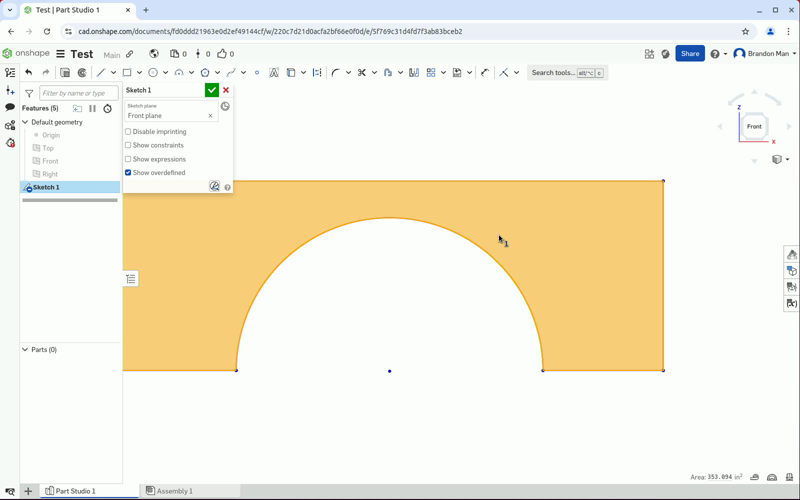
scroll(-6)
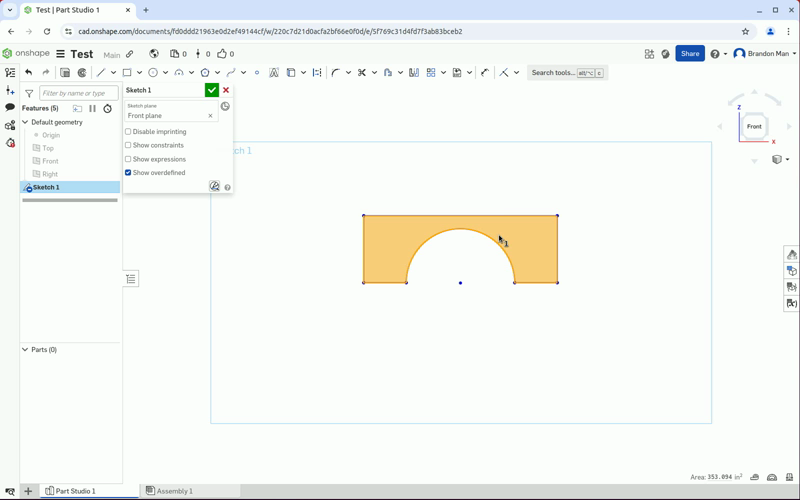
mouse_move(73, 352)
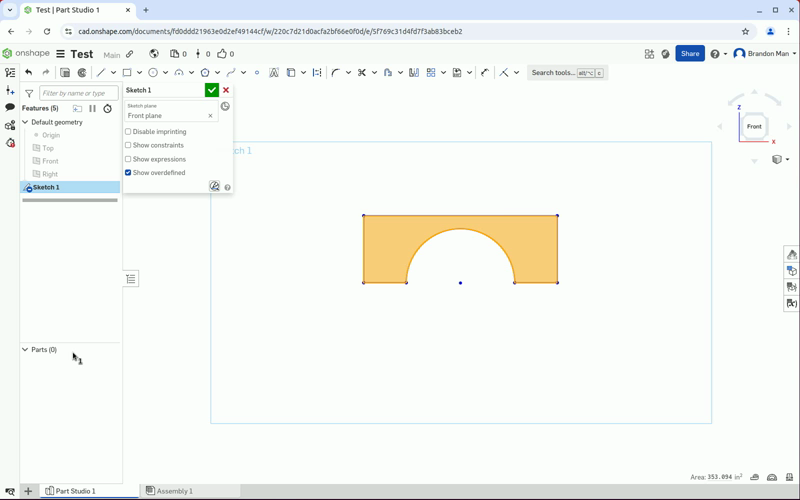
key(shift+y)
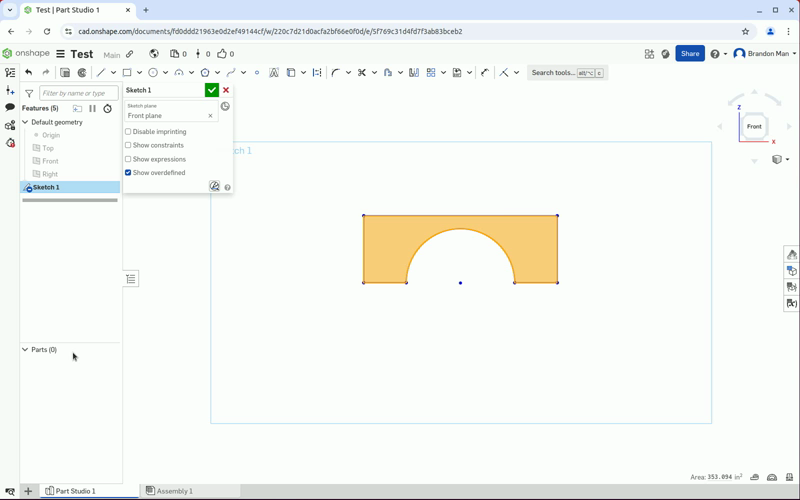
key(shift+e)
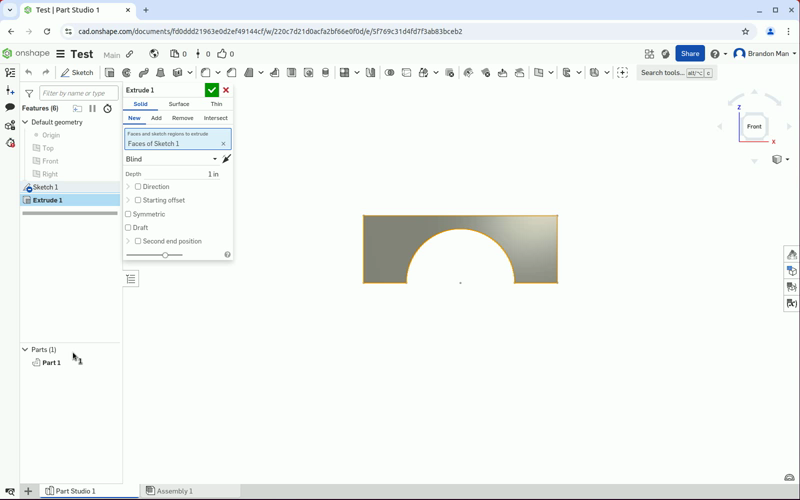
mouse_move(143, 106)
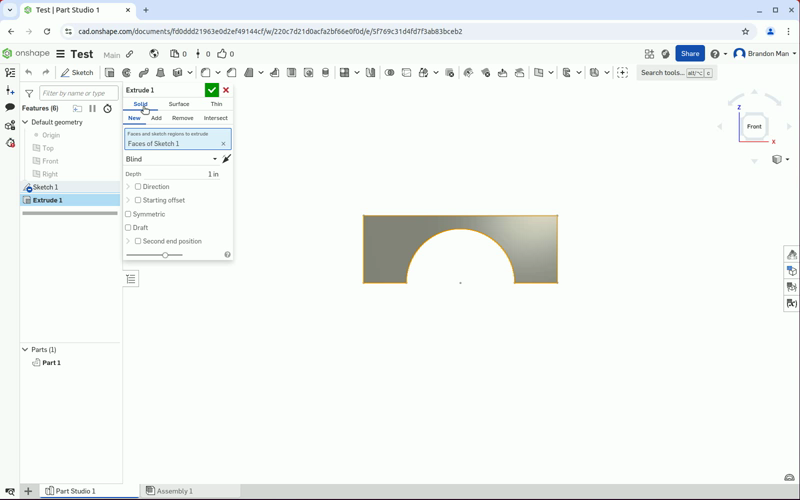
click(143, 106)
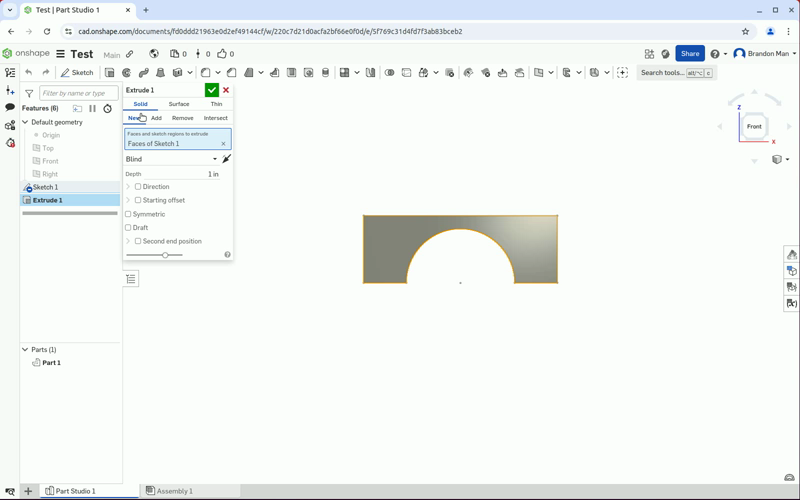
mouse_move(137, 120)
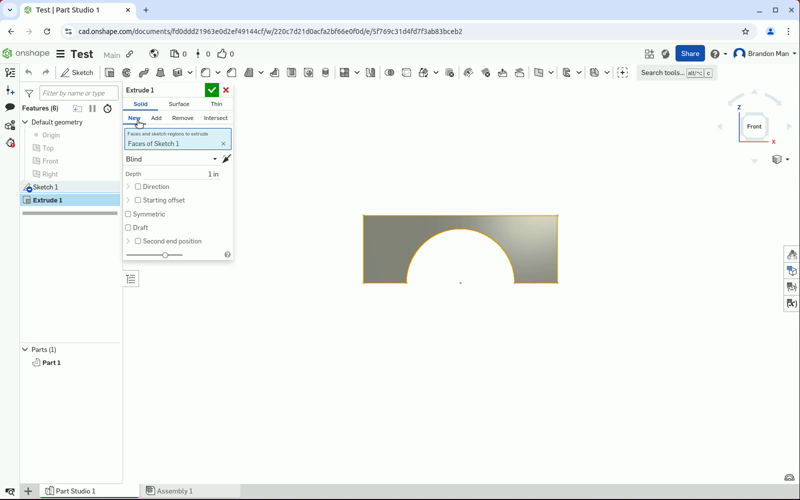
click(137, 120)
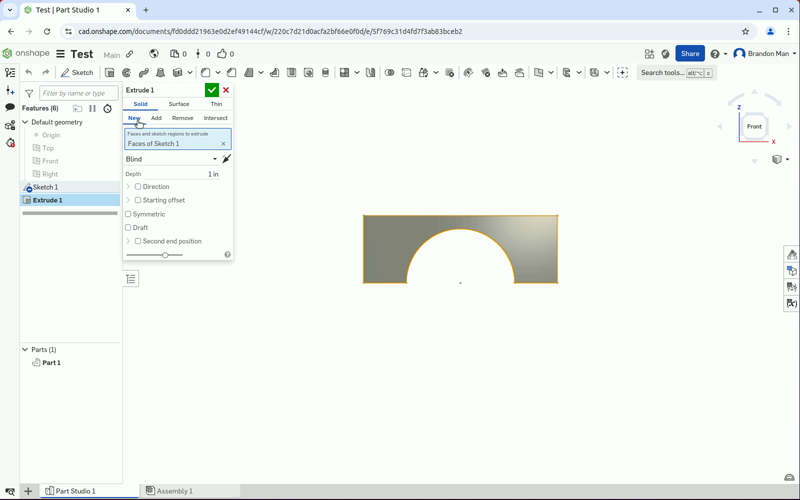
key(tab, 4)
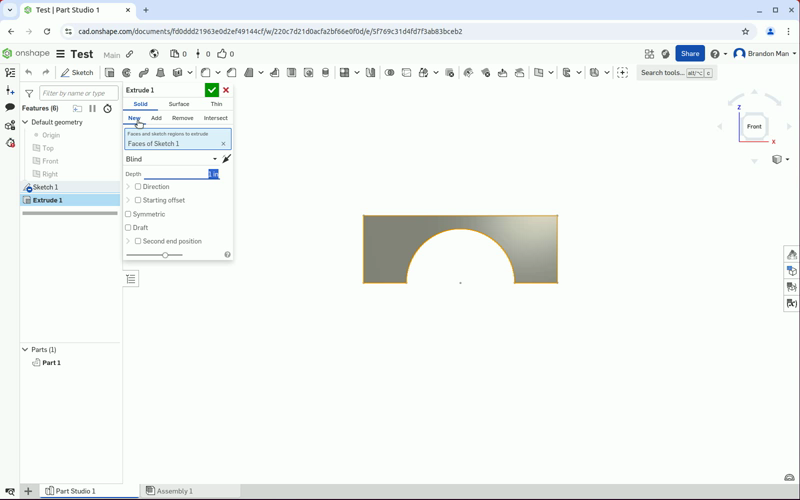
text(23.108)
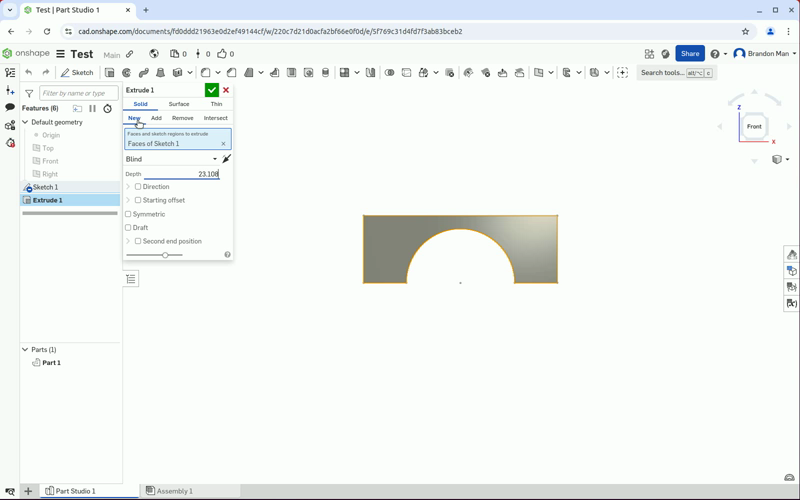
key(enter)
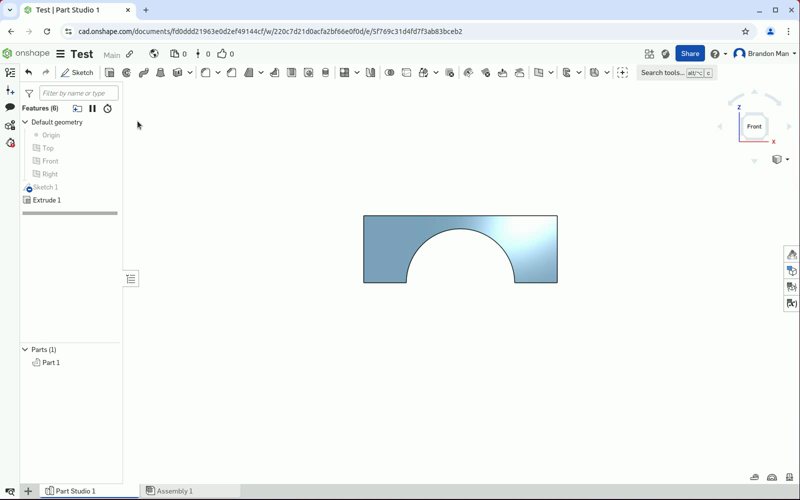
key(shift+h)
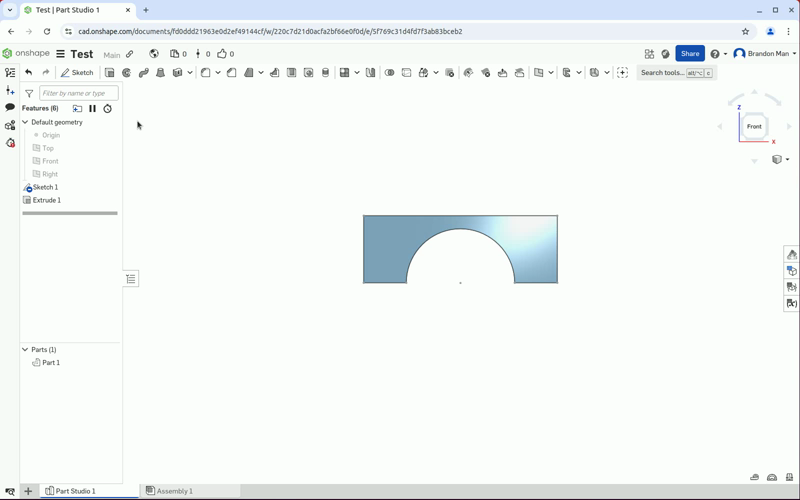
key(shift+h)
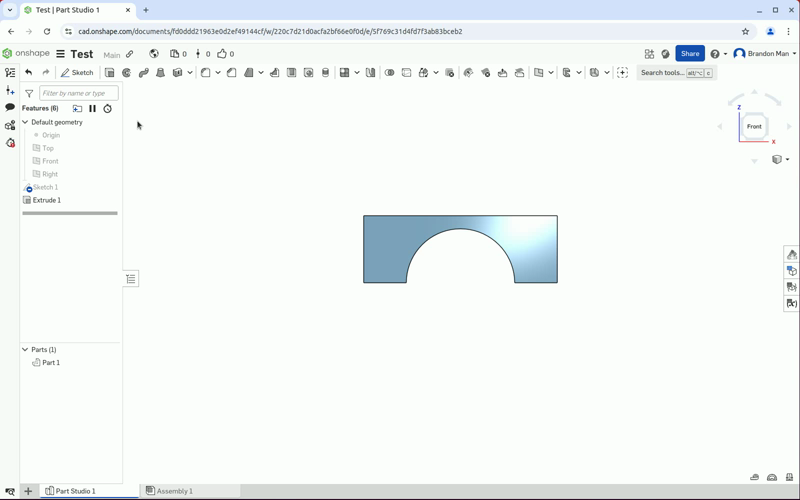
mouse_move(73, 189)
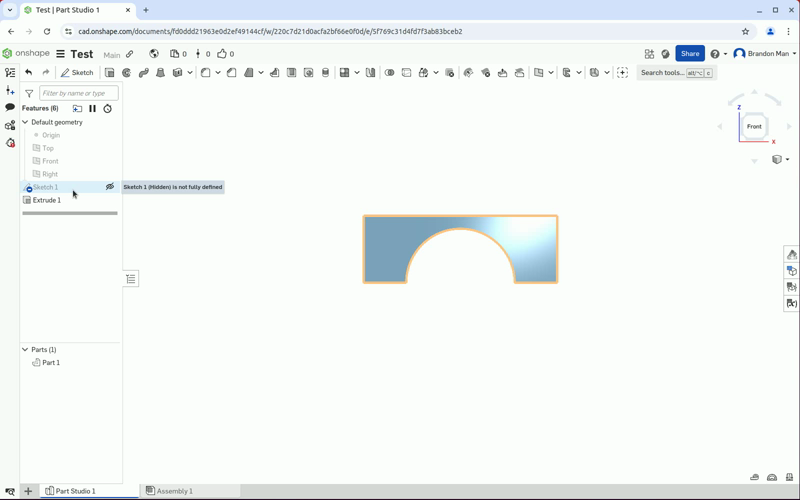
click(73, 189)
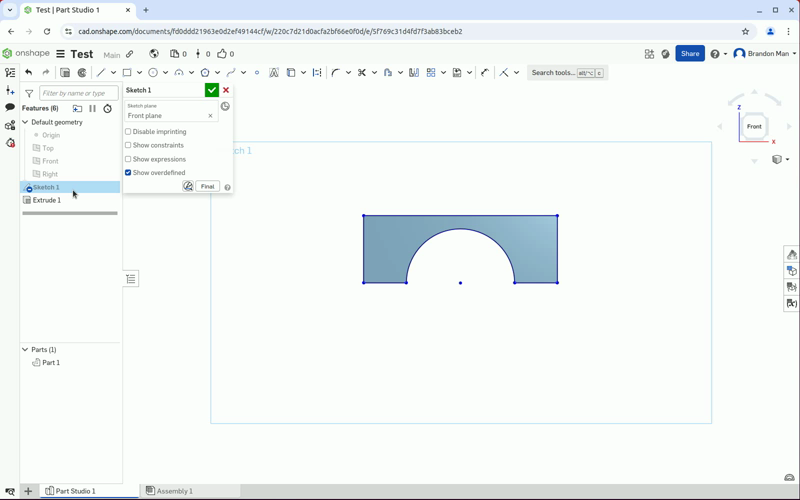
mouse_move(229, 92)
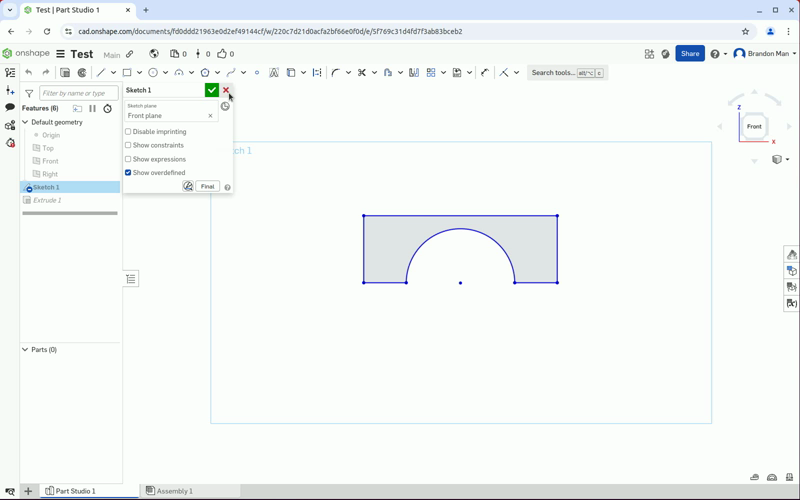
click(229, 92)
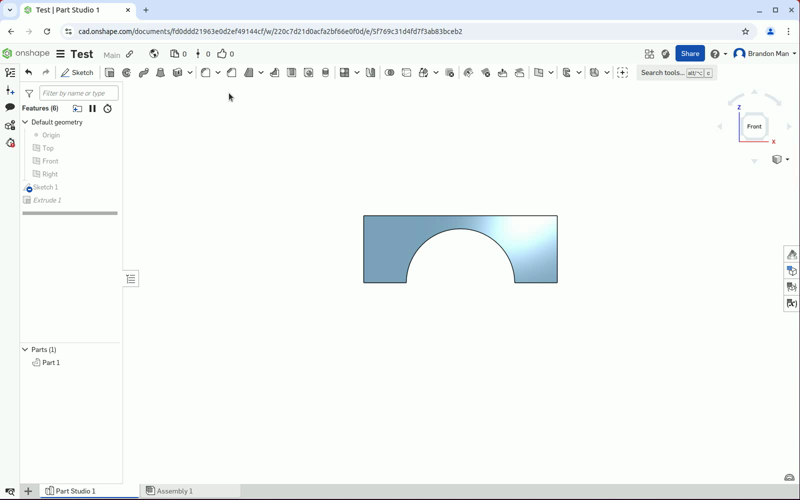
mouse_move(73, 352)
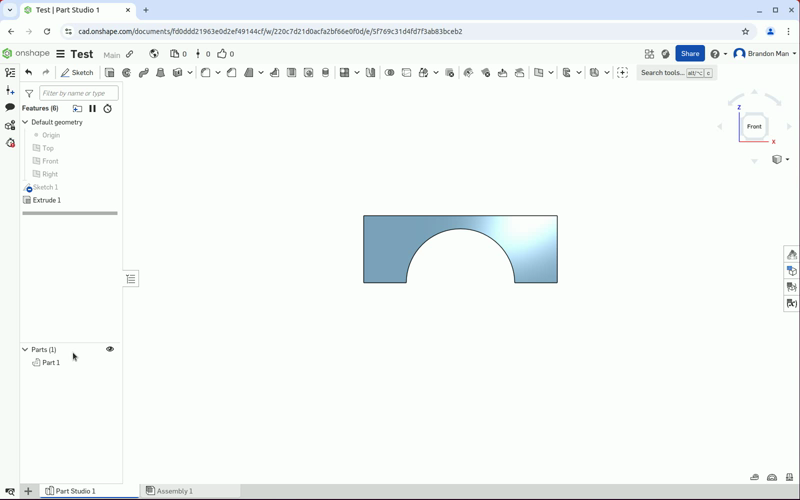
key(y)
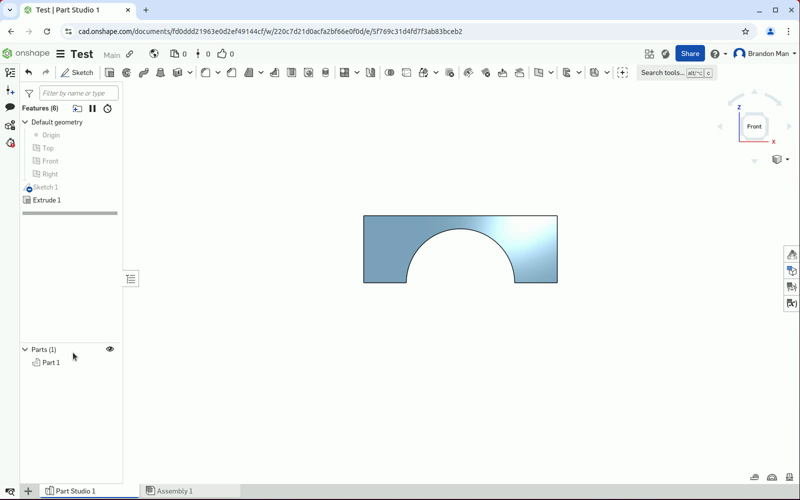
key(shift+p)
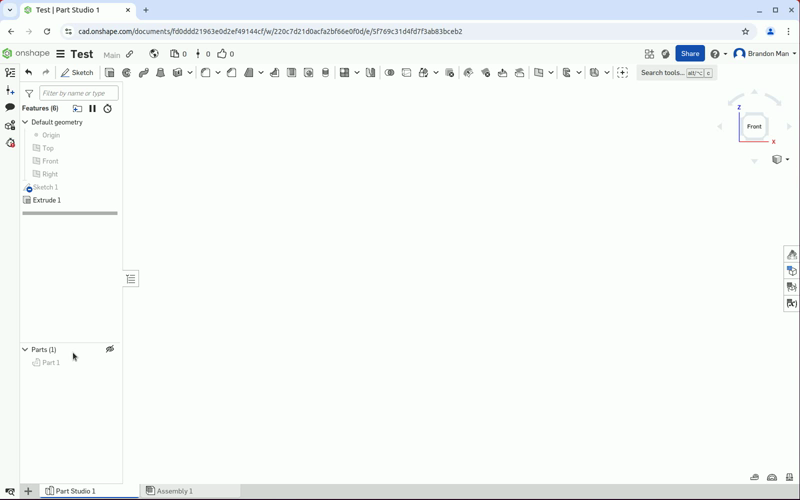
key(space)
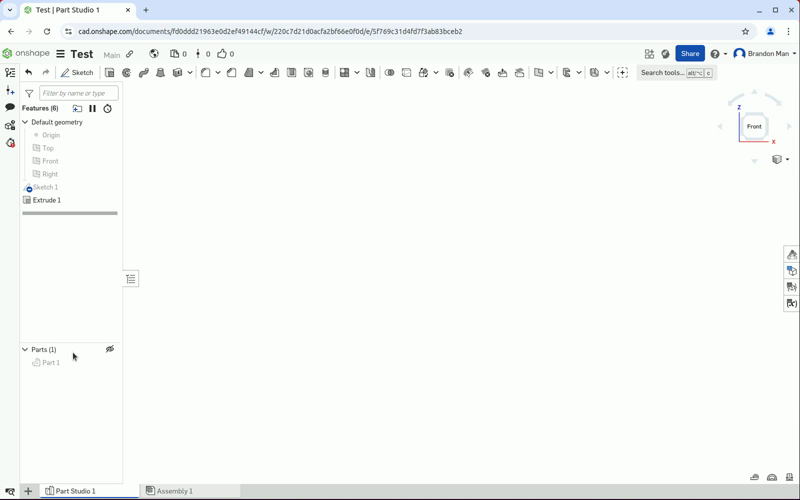
key_down(shift)
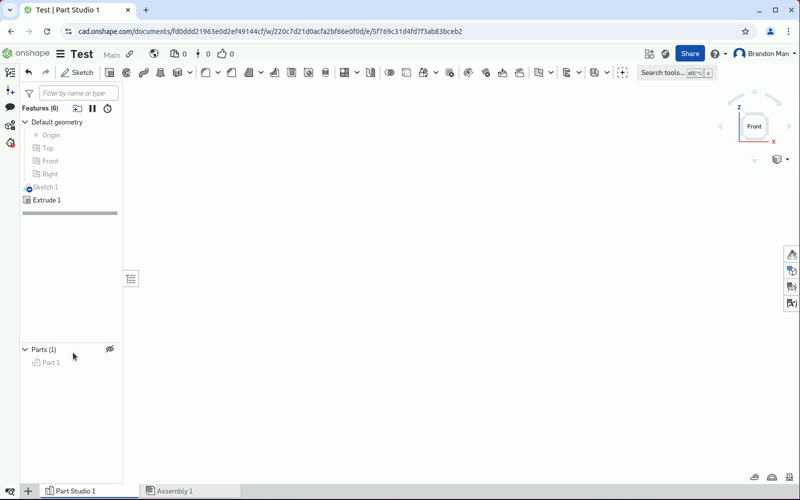
key(down)
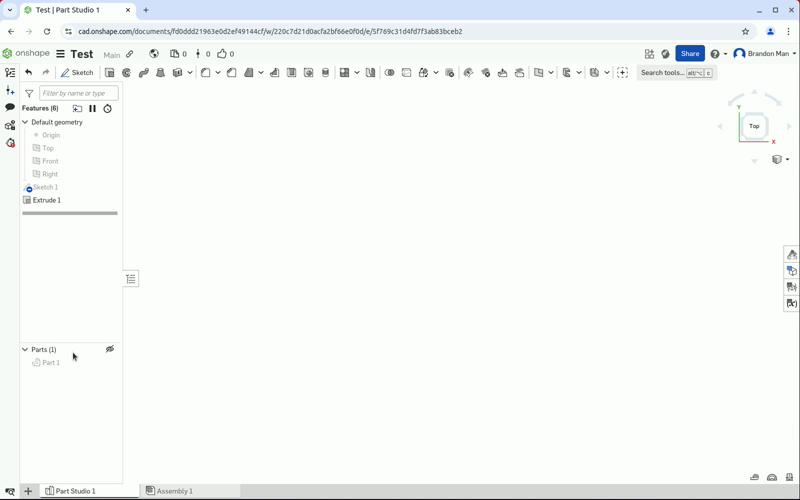
key_up(shift)
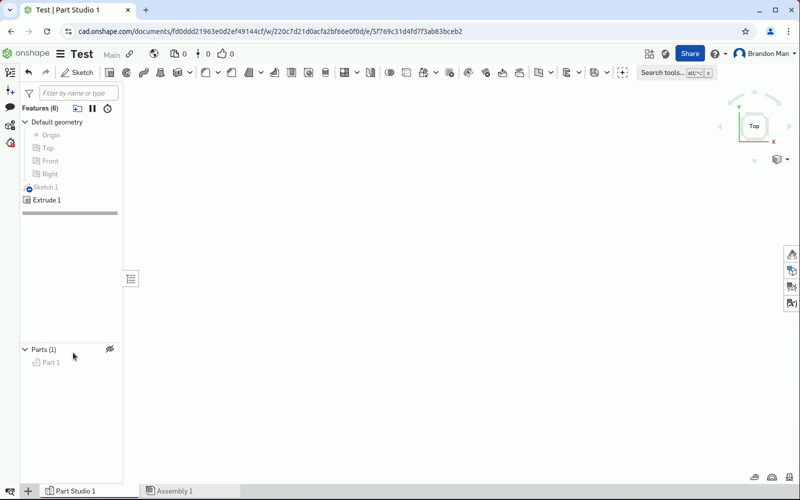
mouse_move(73, 352)
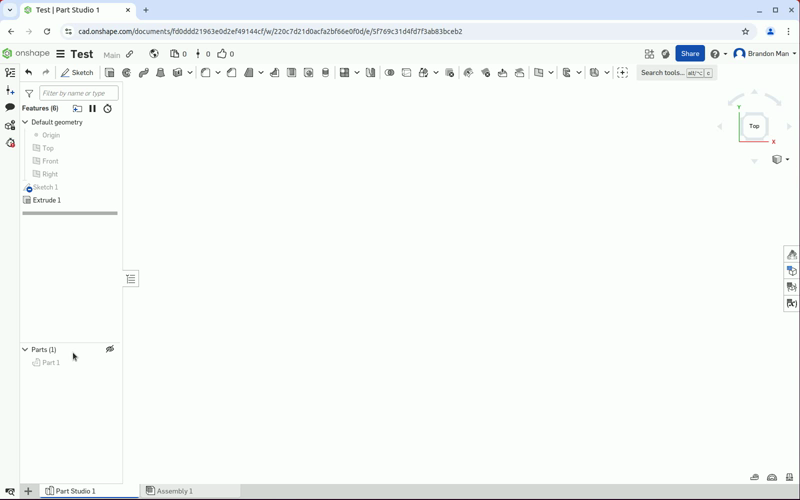
key(shift+y)
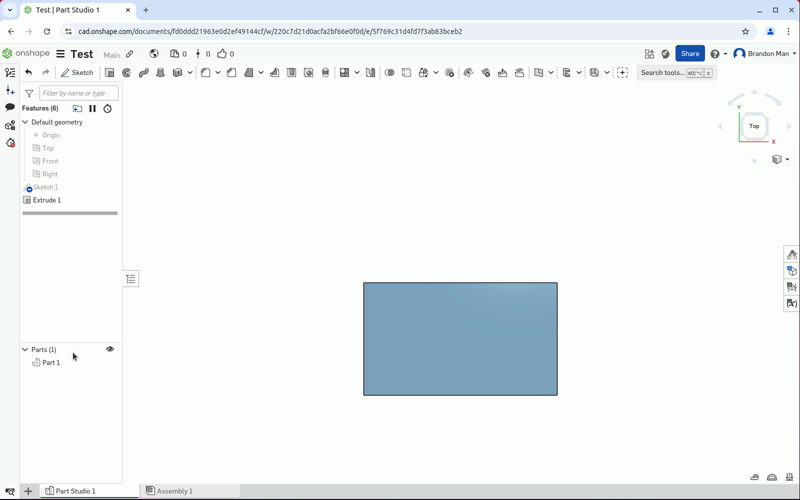
mouse_move(541, 75)
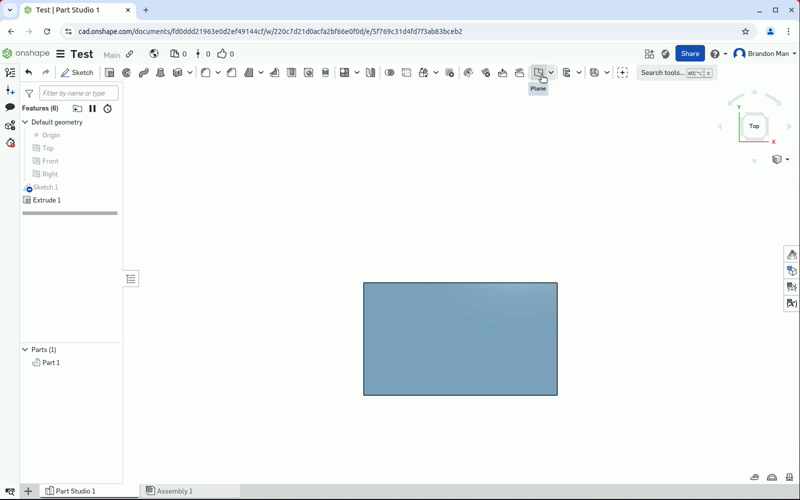
click(541, 75)
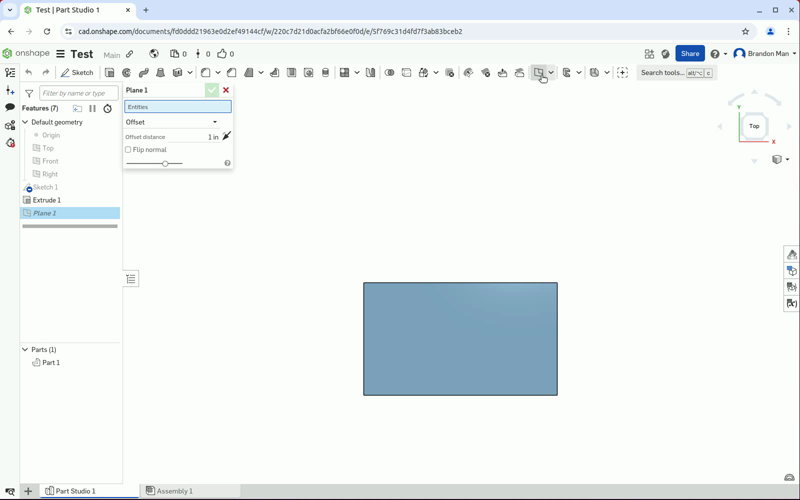
mouse_move(73, 150)
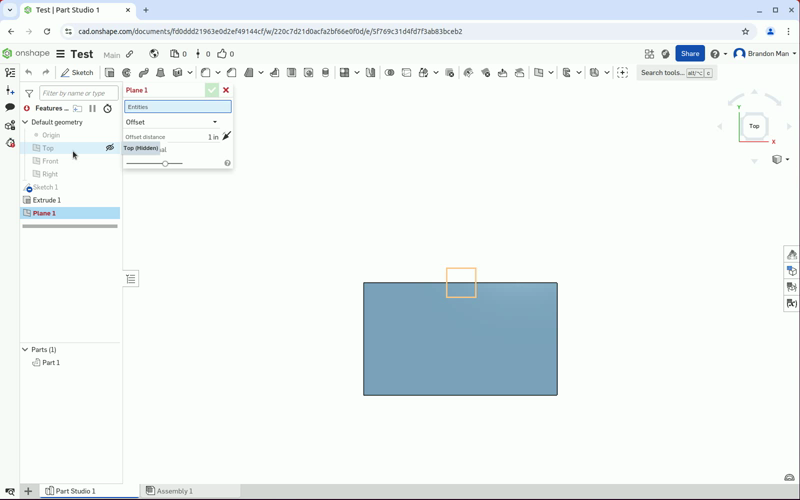
click(73, 150)
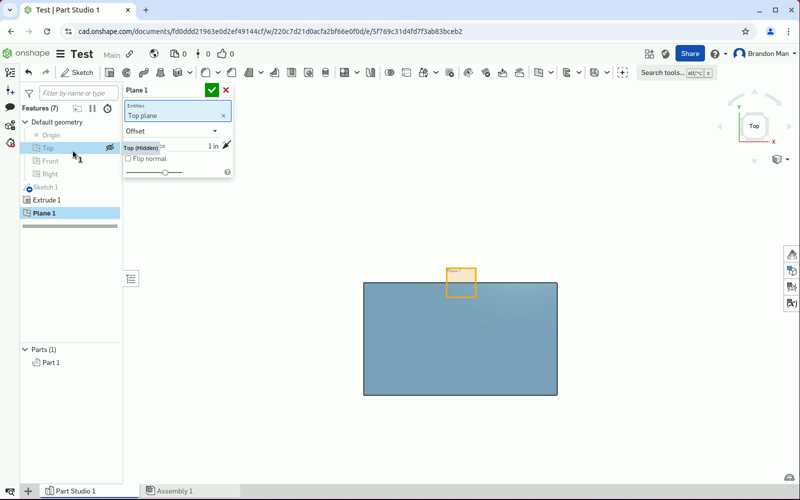
key(tab, 2)
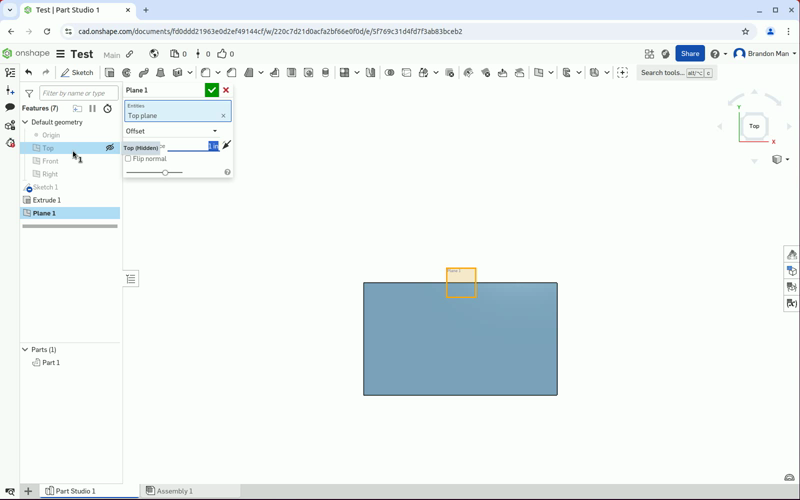
text(13.957)
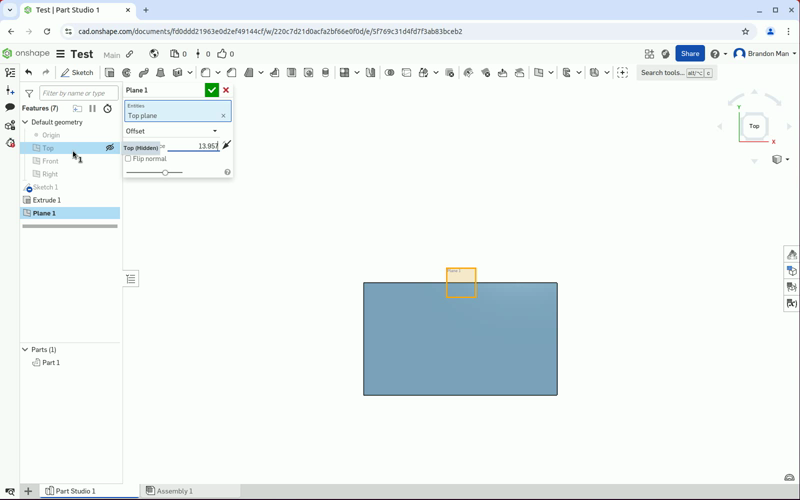
key(enter, 2)
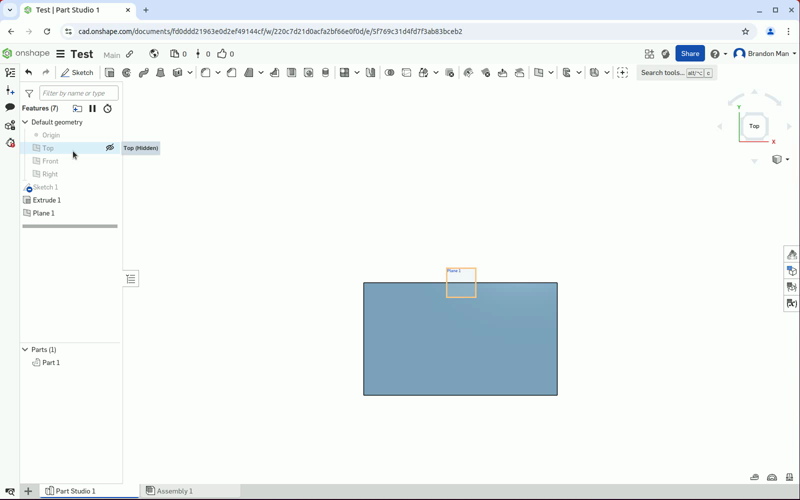
key(shift+s)
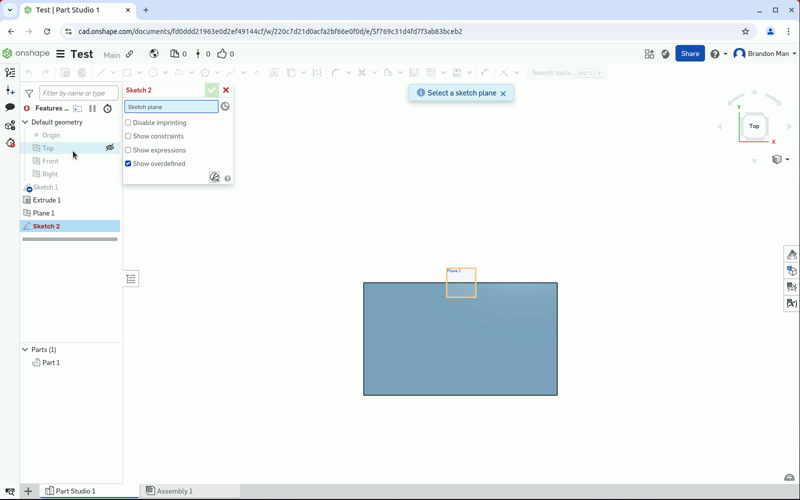
mouse_move(73, 215)
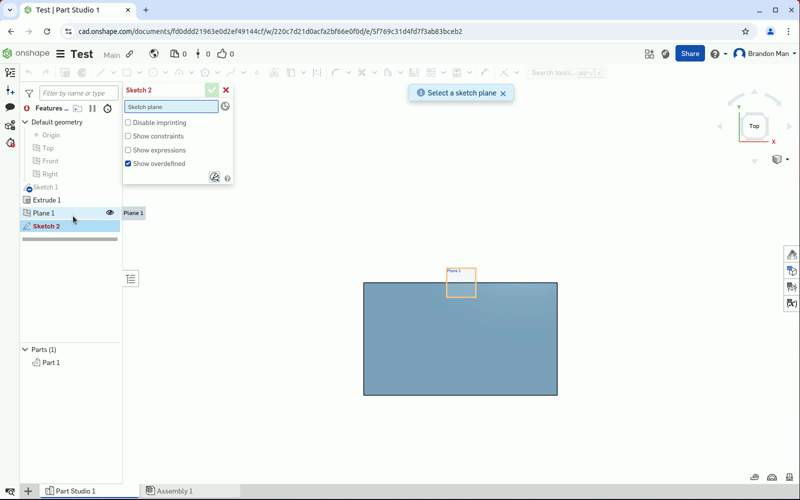
click(73, 215)
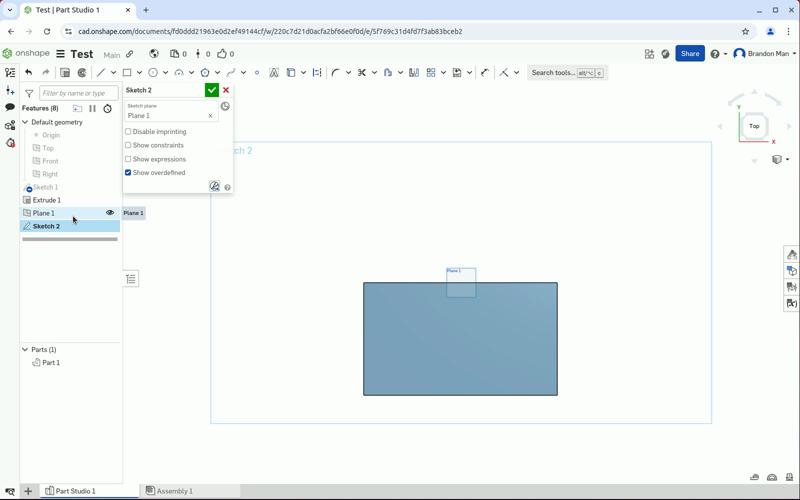
mouse_move(73, 352)
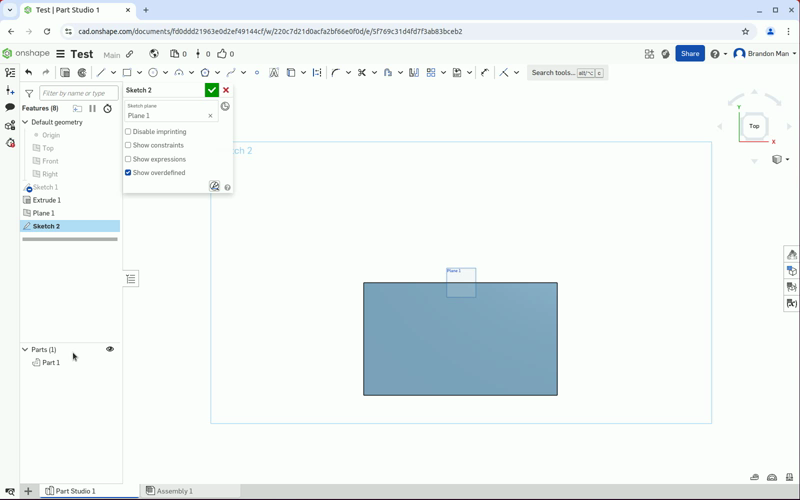
key(y)
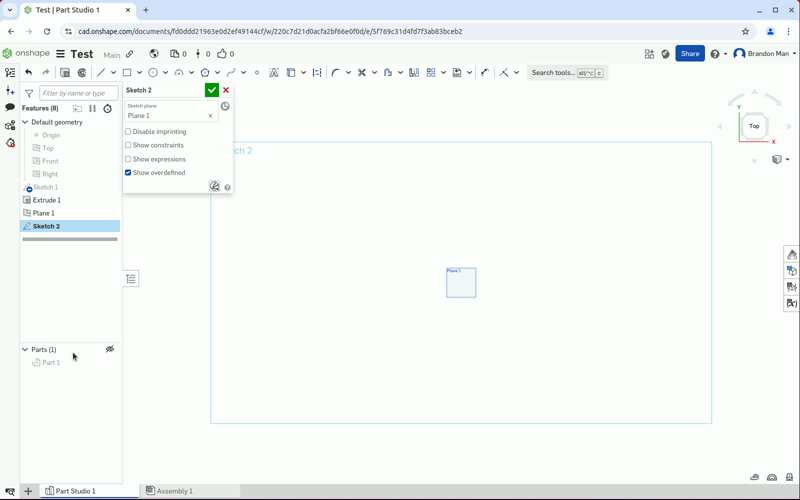
key(c)
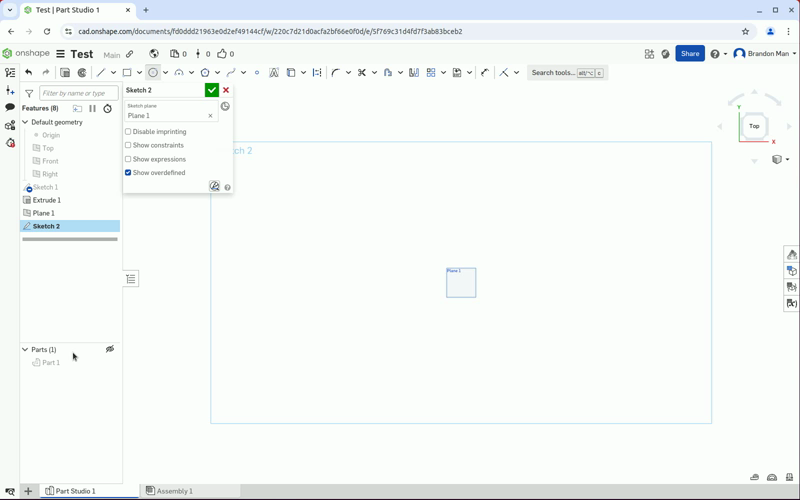
key_down(shift)
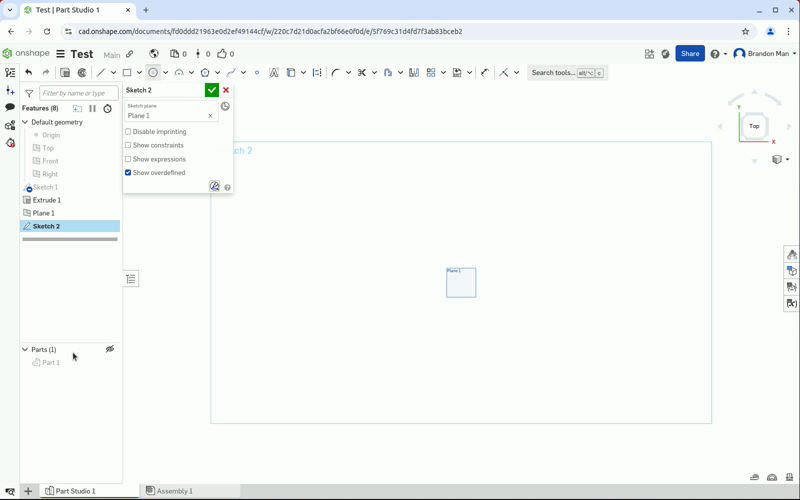
mouse_move(388, 339)
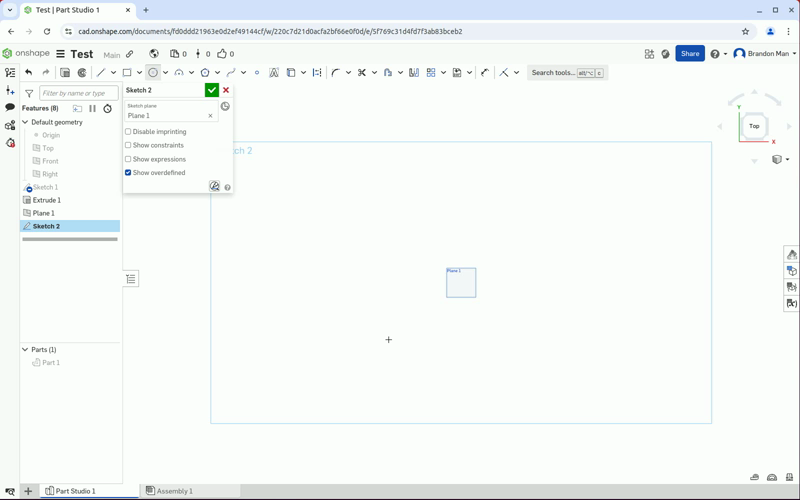
click(388, 339)
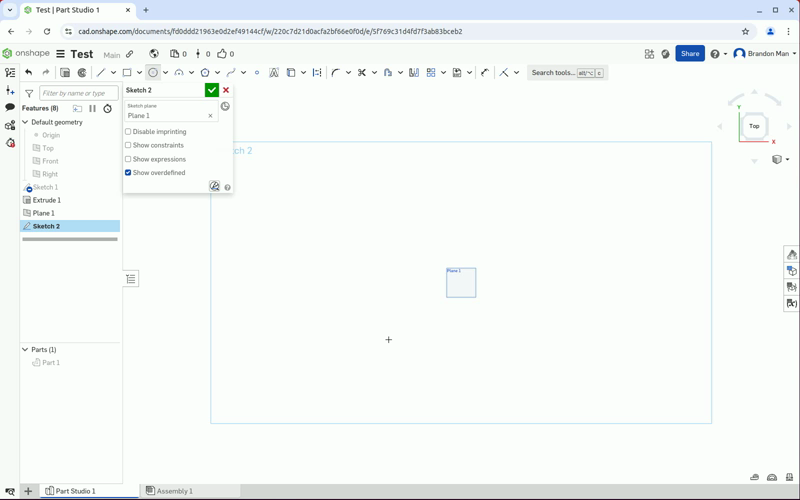
key_up(shift)
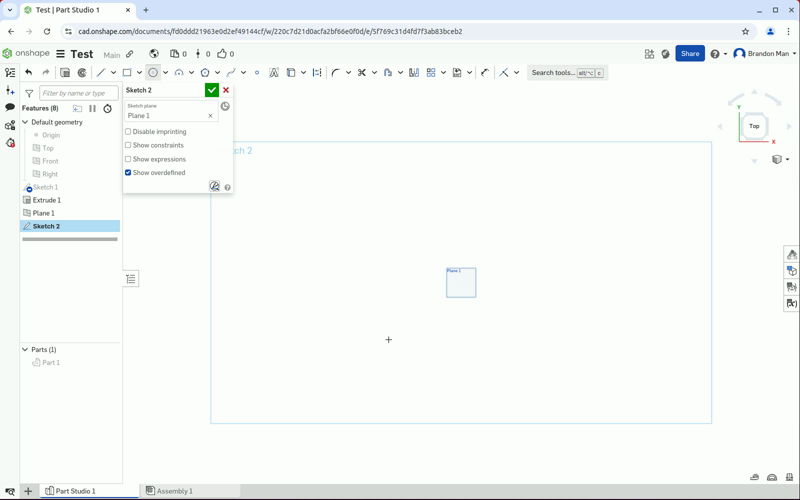
mouse_move(399, 339)
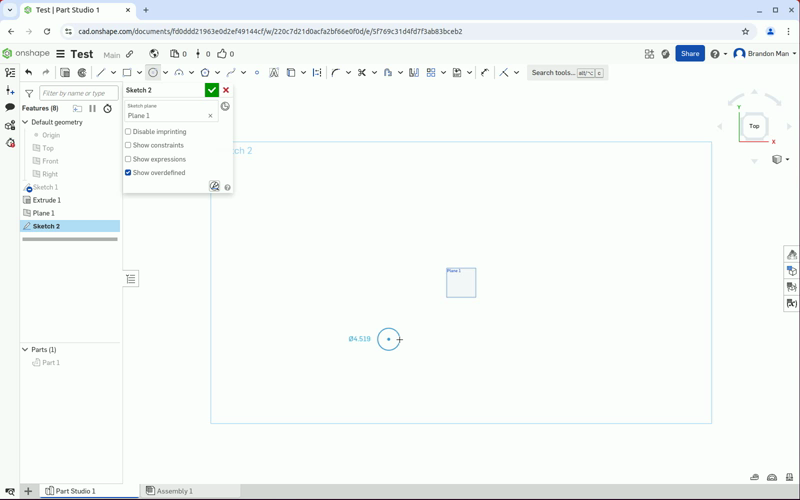
click(399, 339)
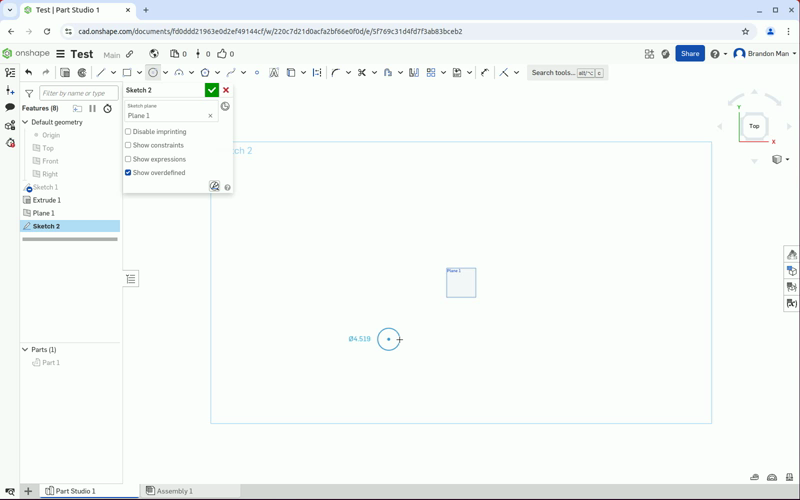
key(esc)
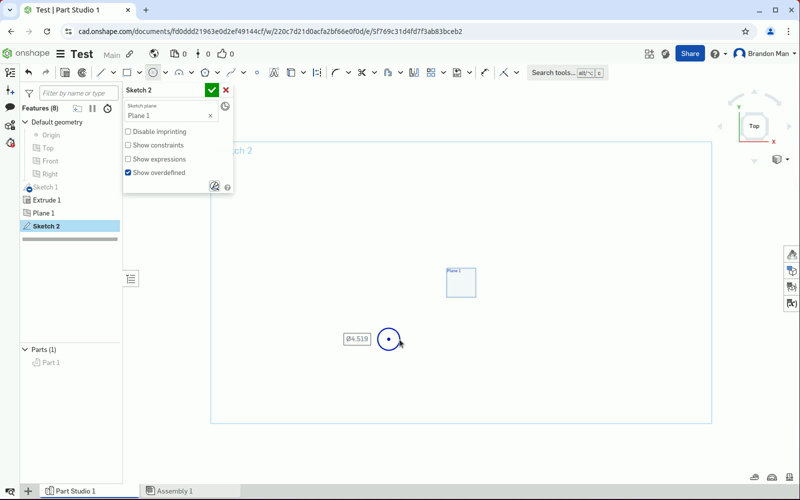
mouse_move(394, 336)
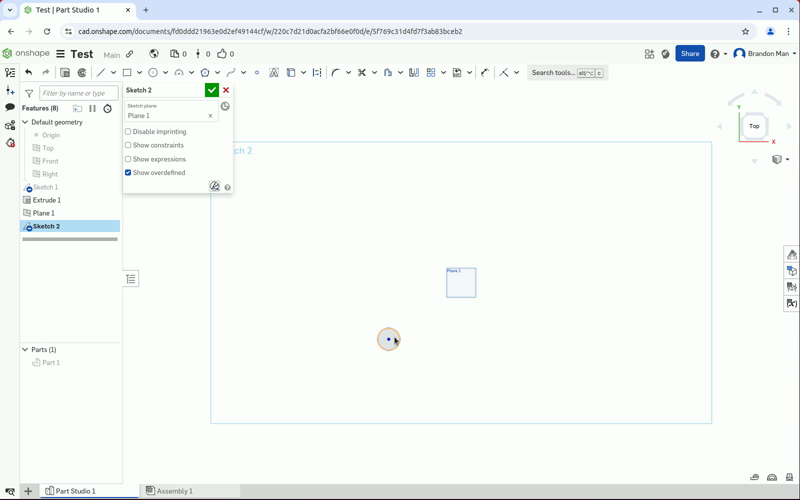
scroll(6)
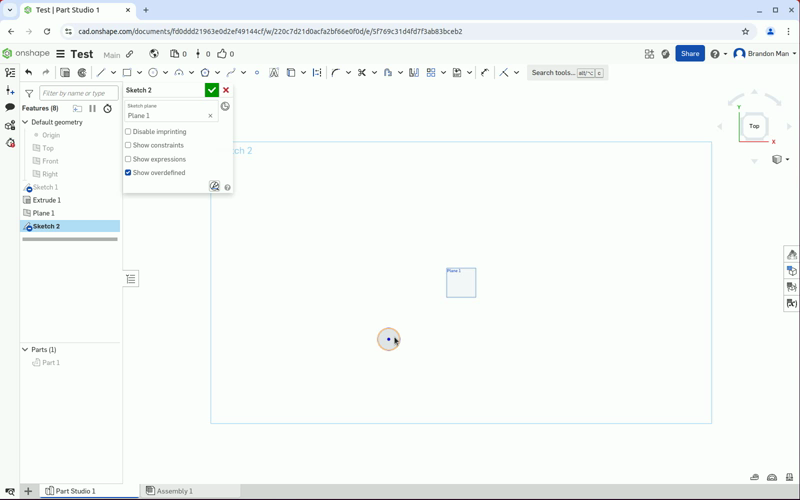
scroll(6)
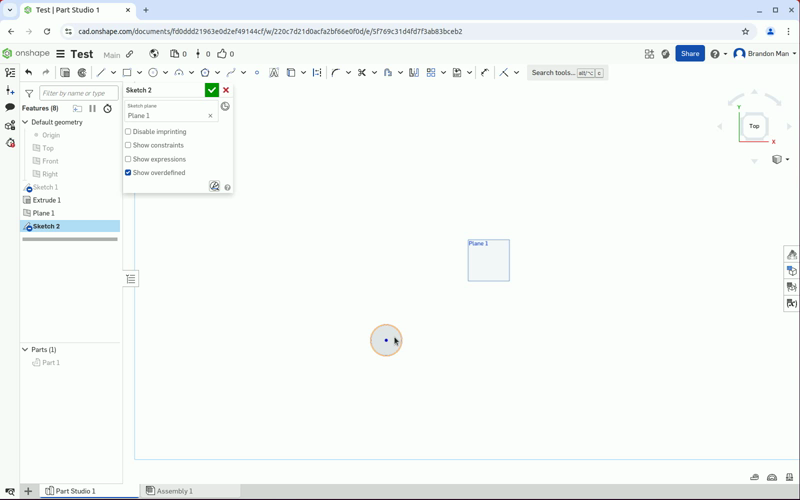
scroll(6)
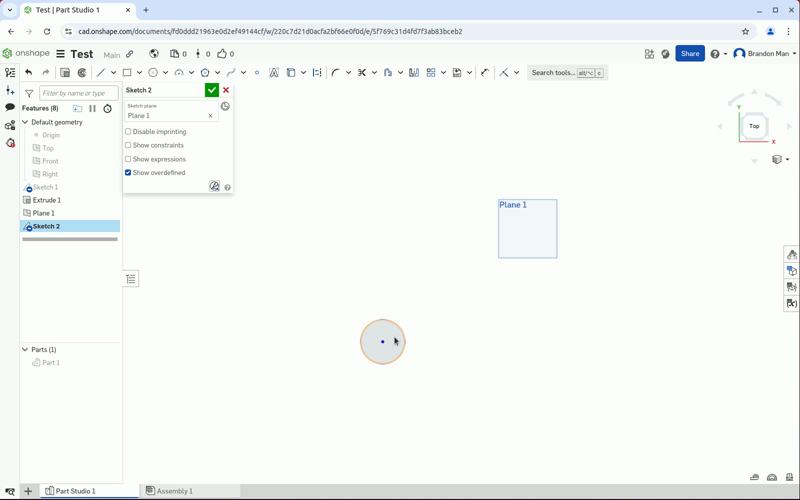
scroll(6)
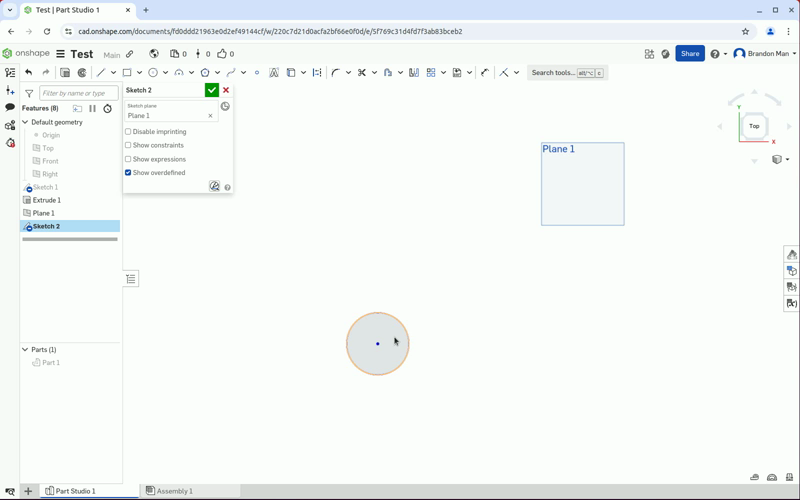
scroll(6)
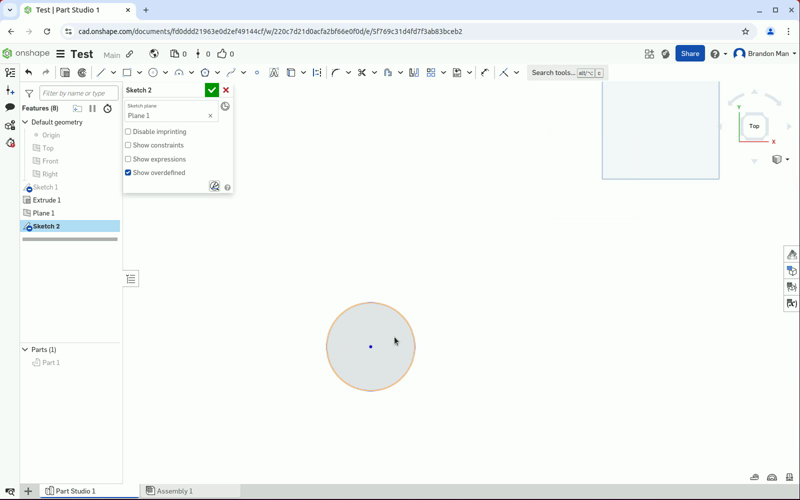
scroll(6)
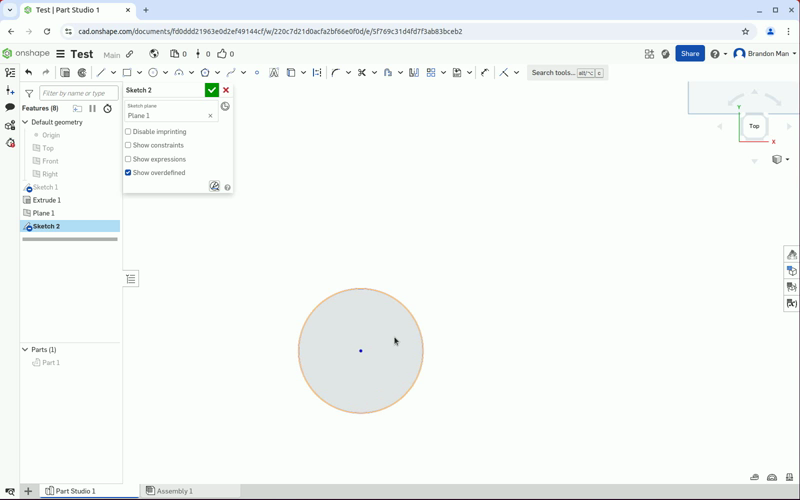
scroll(6)
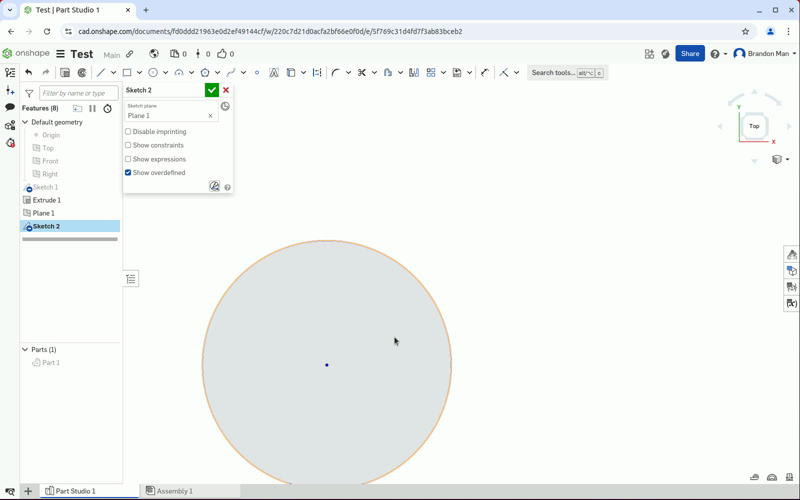
click(394, 336)
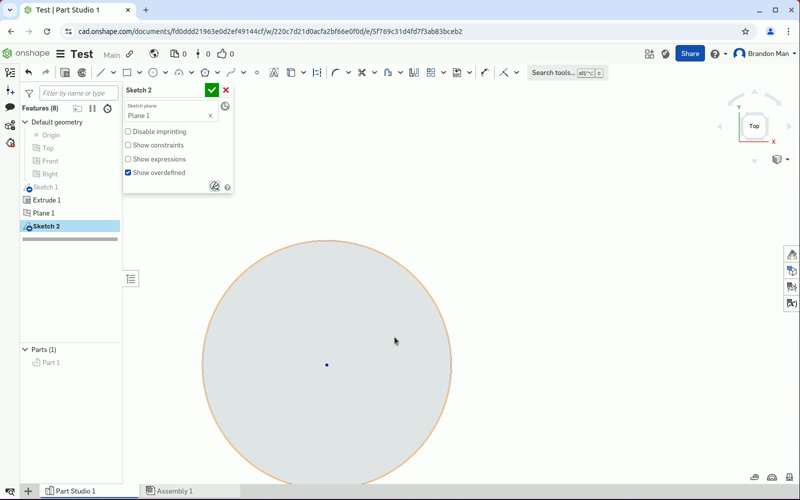
scroll(-6)
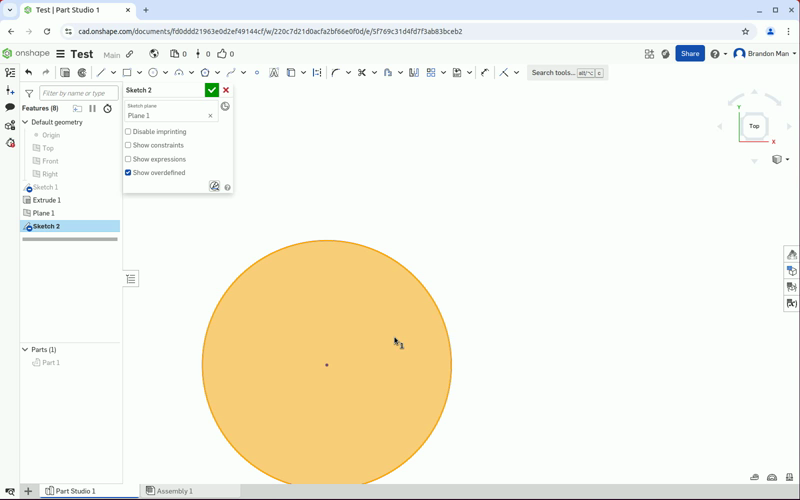
scroll(-6)
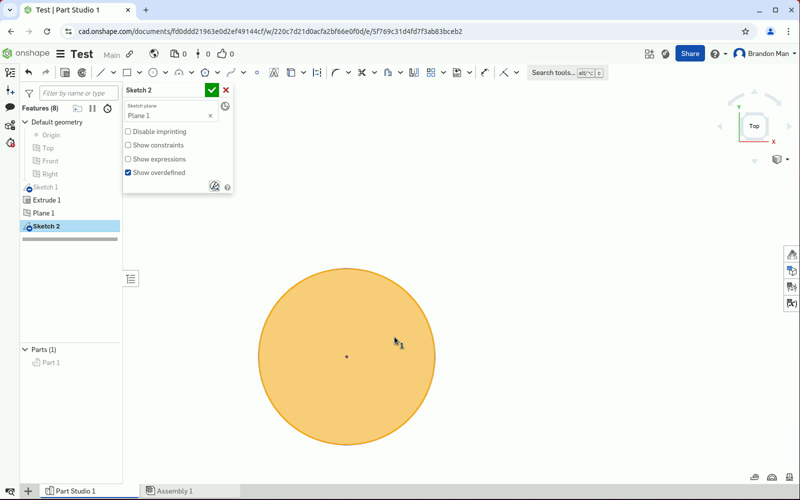
scroll(-6)
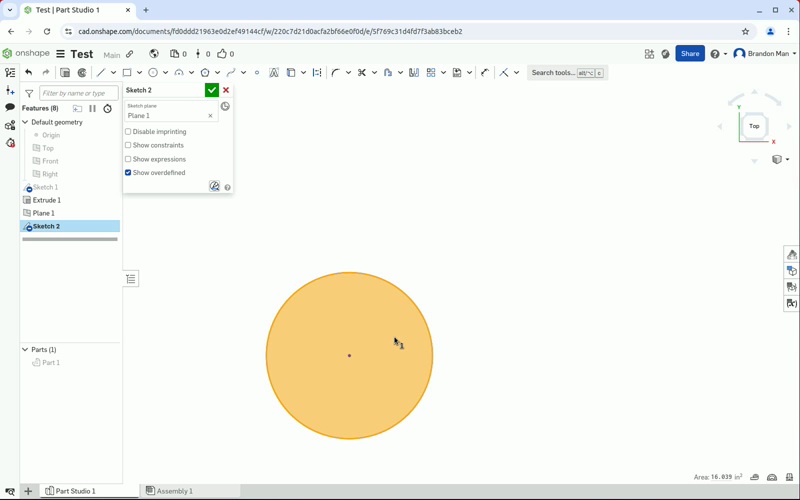
scroll(-6)
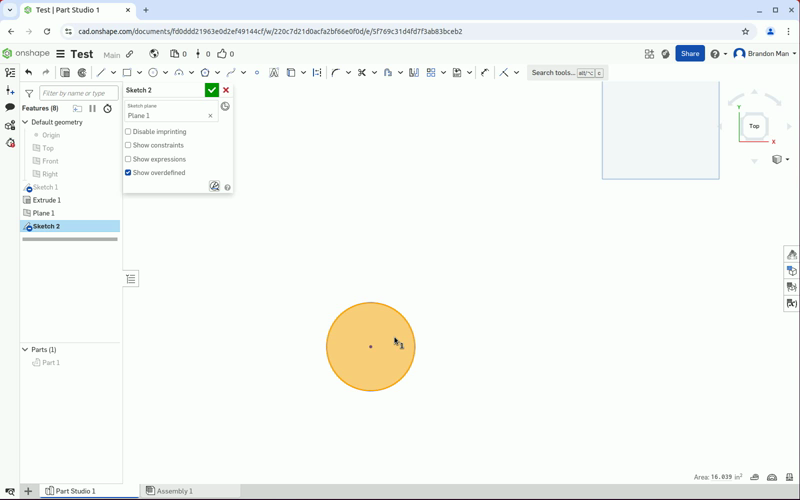
scroll(-6)
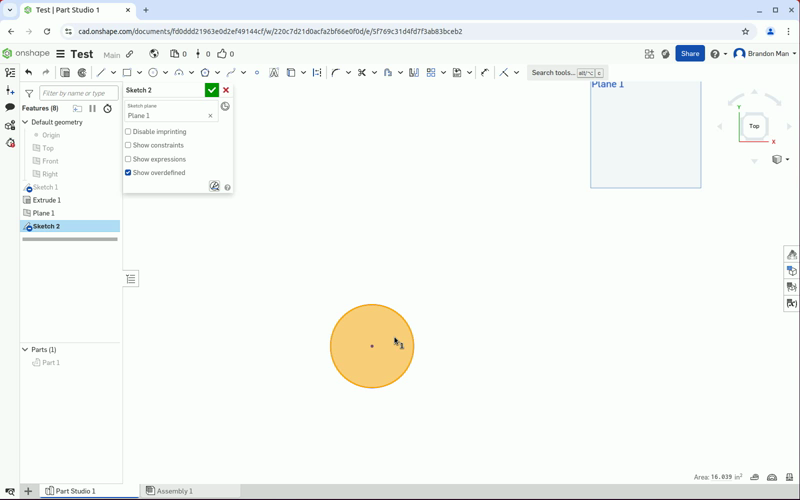
scroll(-6)
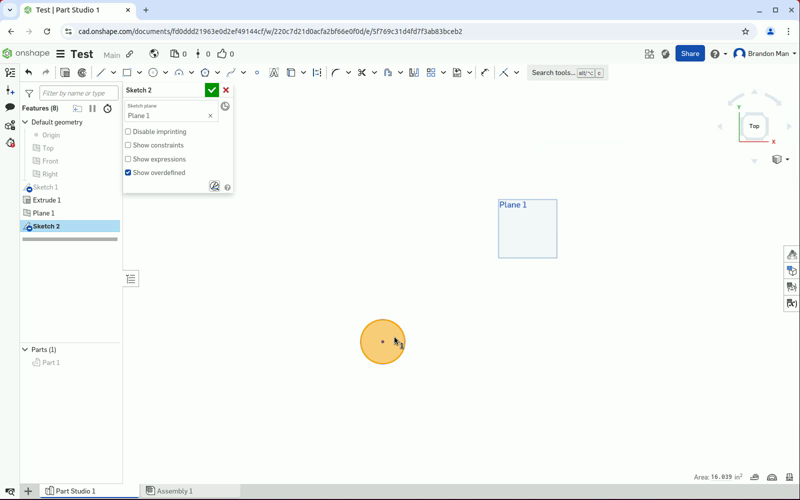
scroll(-6)
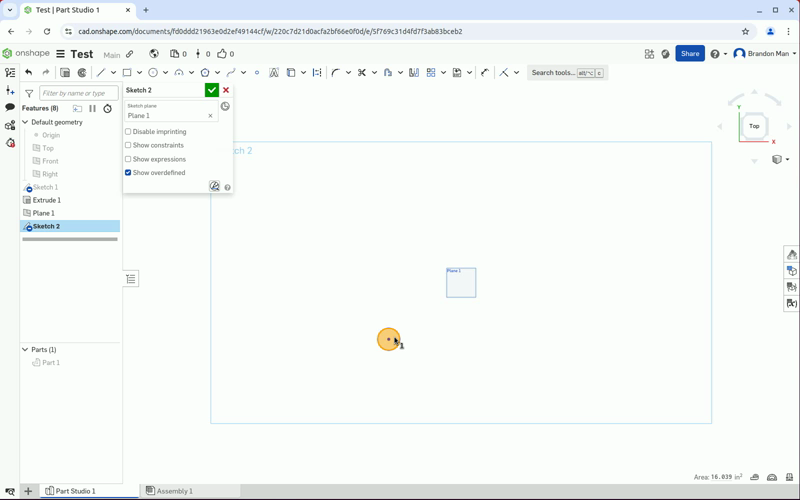
mouse_move(73, 352)
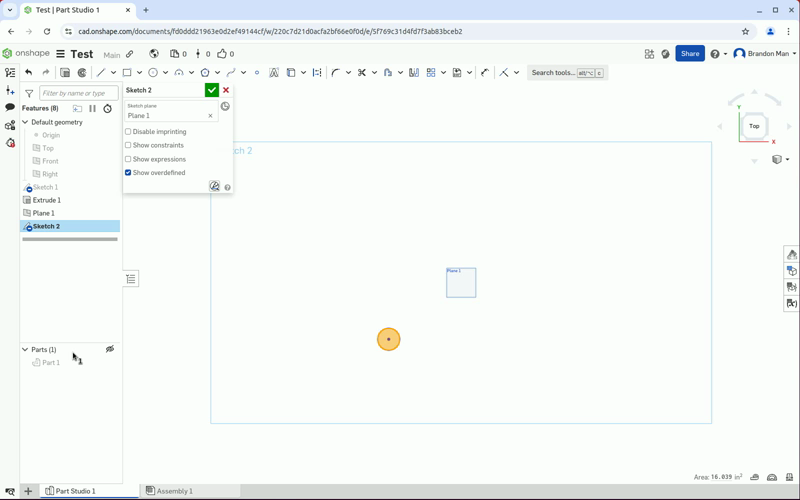
key(shift+y)
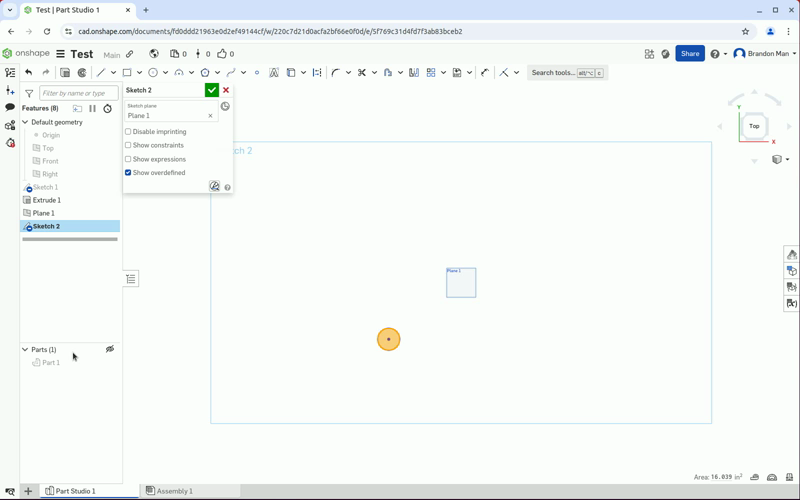
key(shift+e)
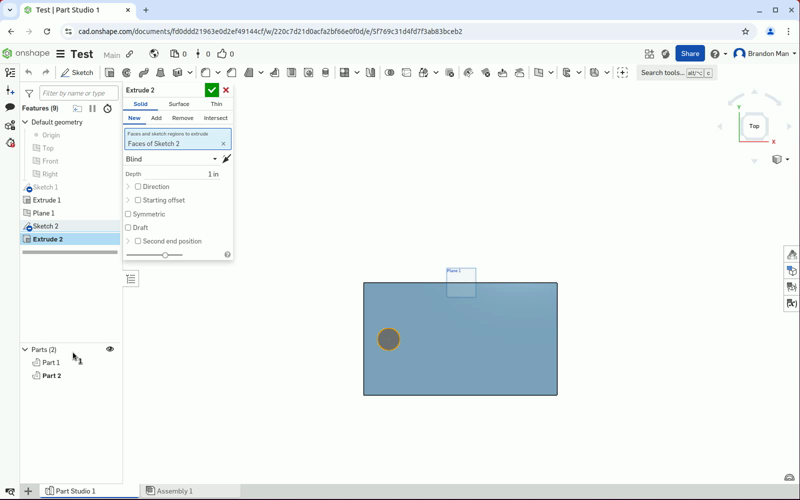
mouse_move(143, 106)
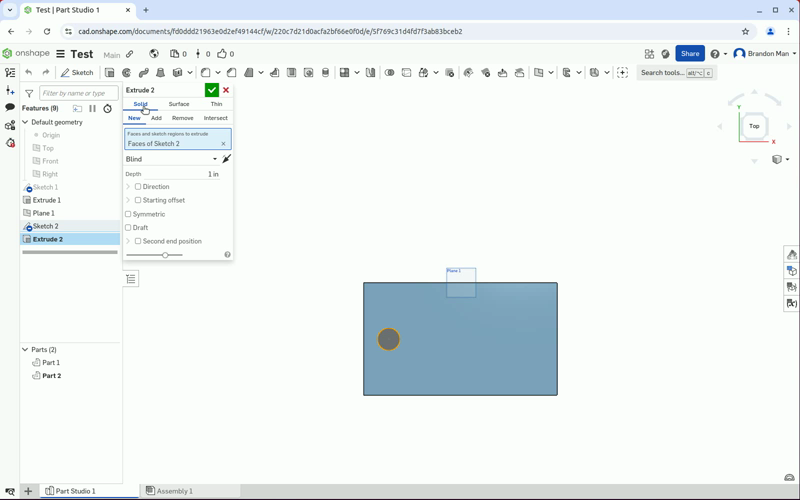
click(143, 106)
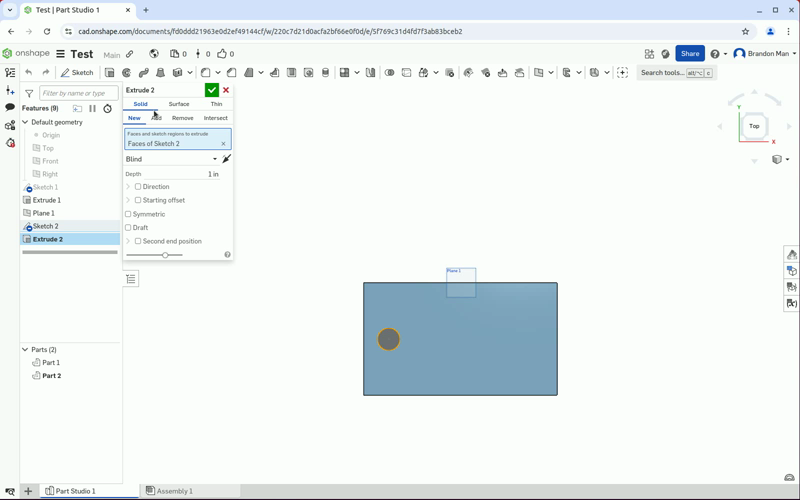
mouse_move(186, 120)
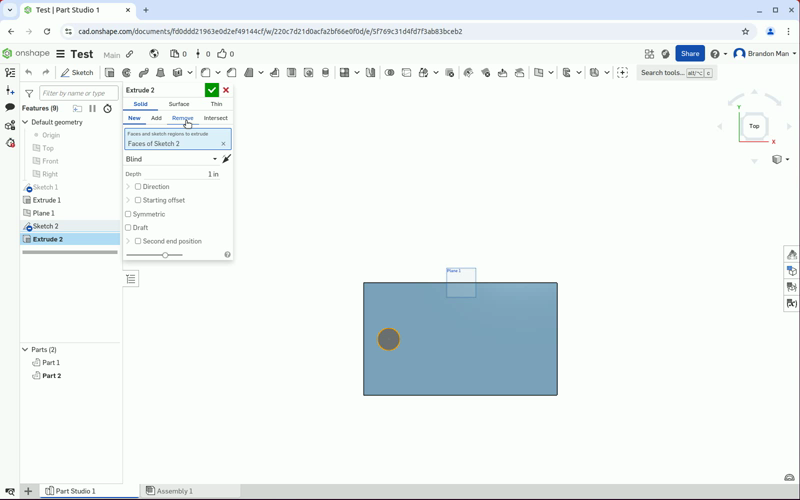
click(186, 120)
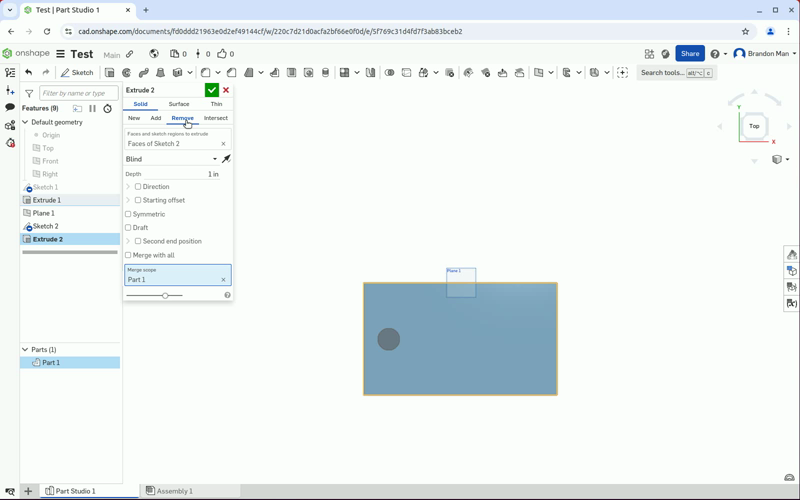
key(tab, 4)
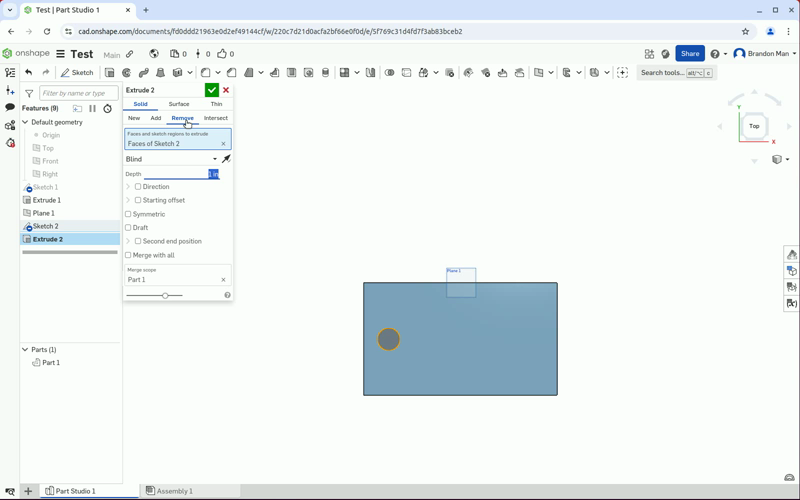
text(30.811)
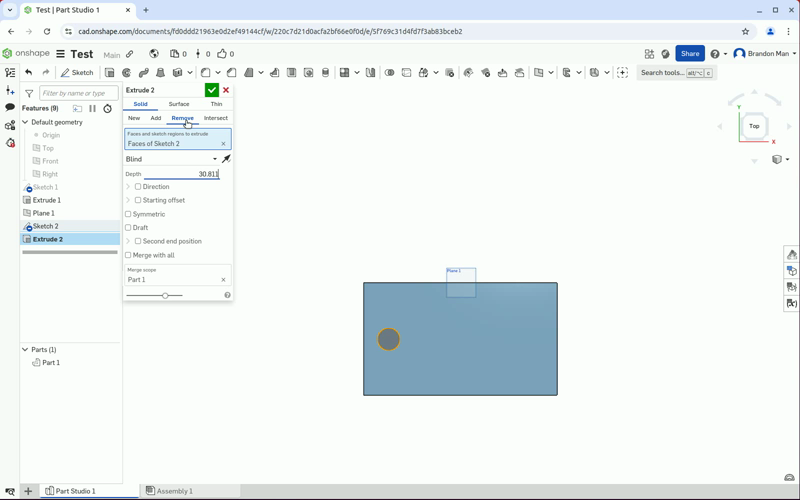
key(tab, 6)
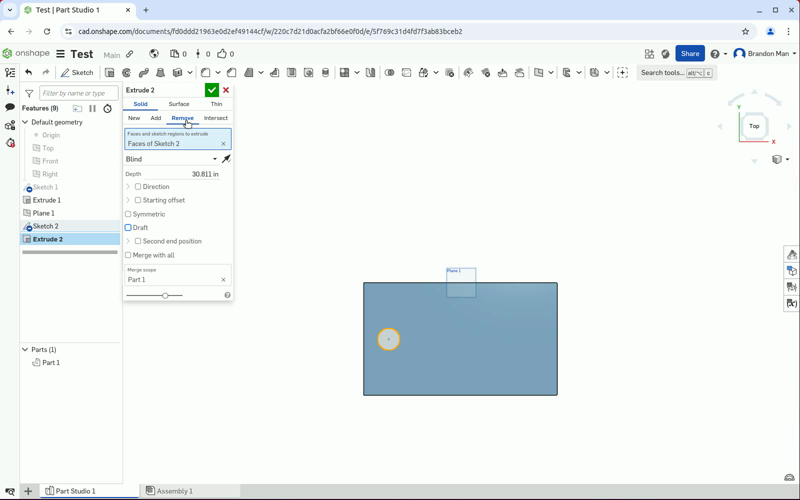
key(space)
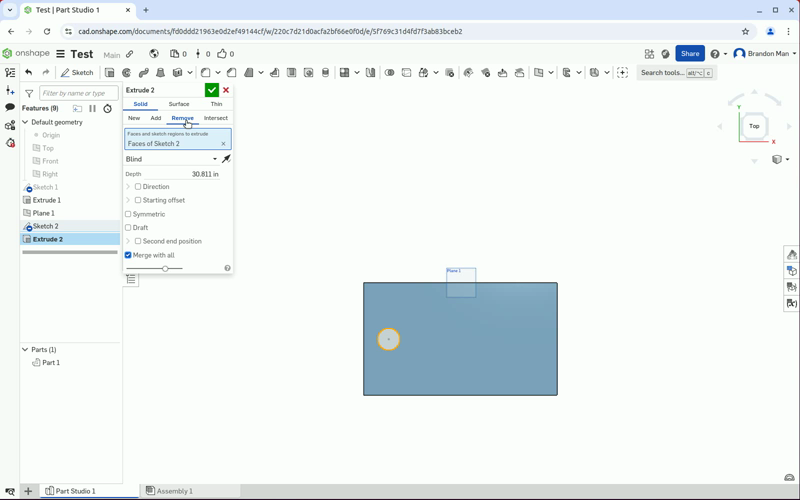
key(enter)
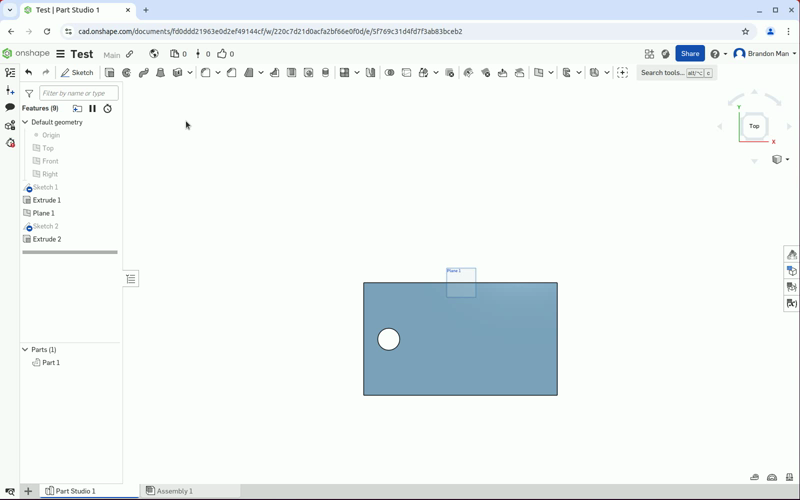
key(shift+h)
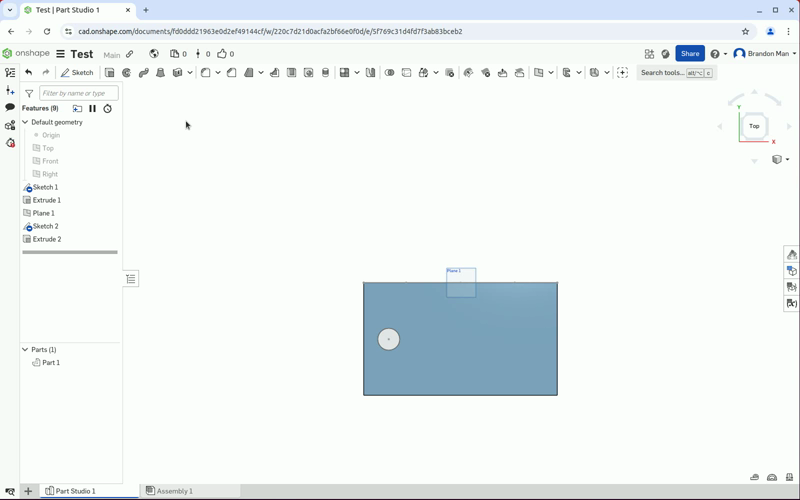
key(shift+h)
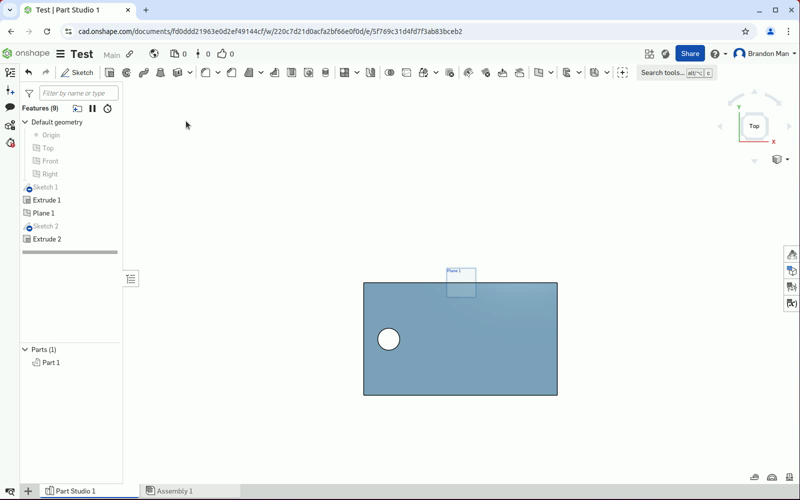
mouse_move(73, 189)
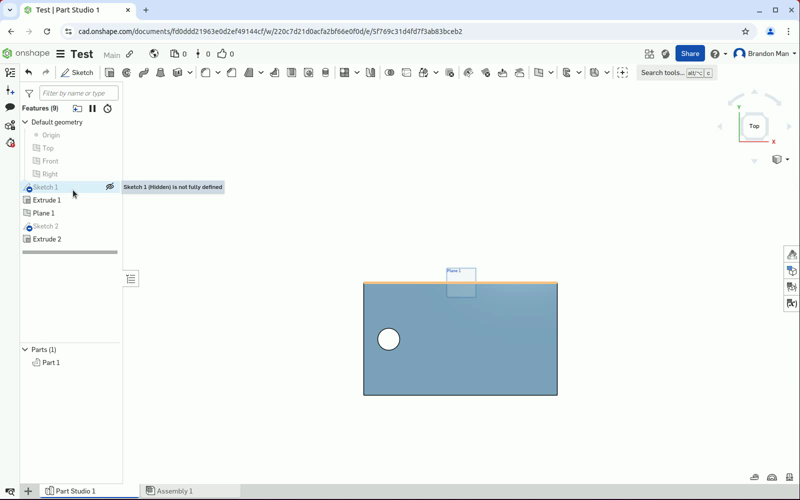
click(73, 189)
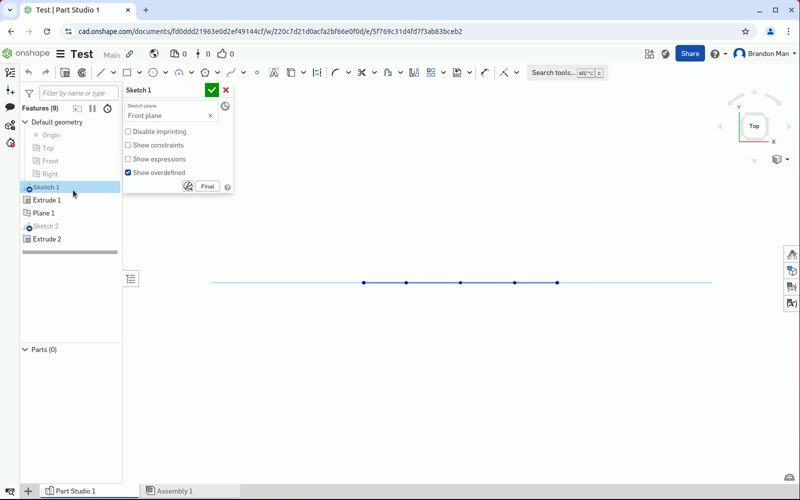
mouse_move(229, 92)
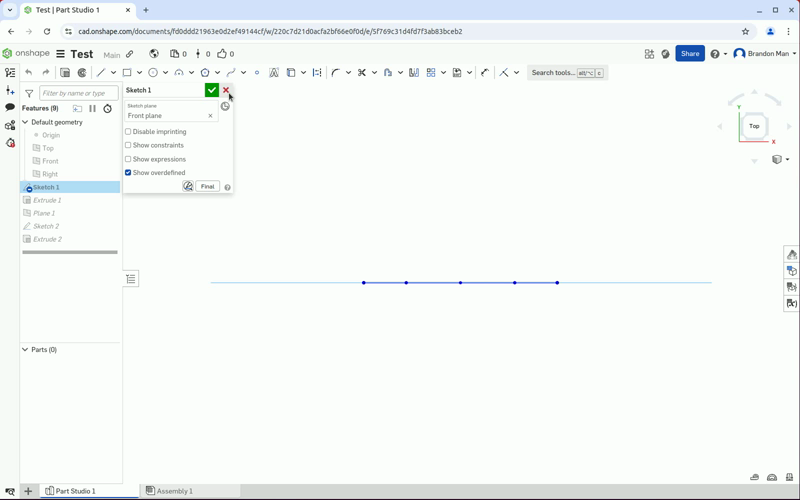
click(229, 92)
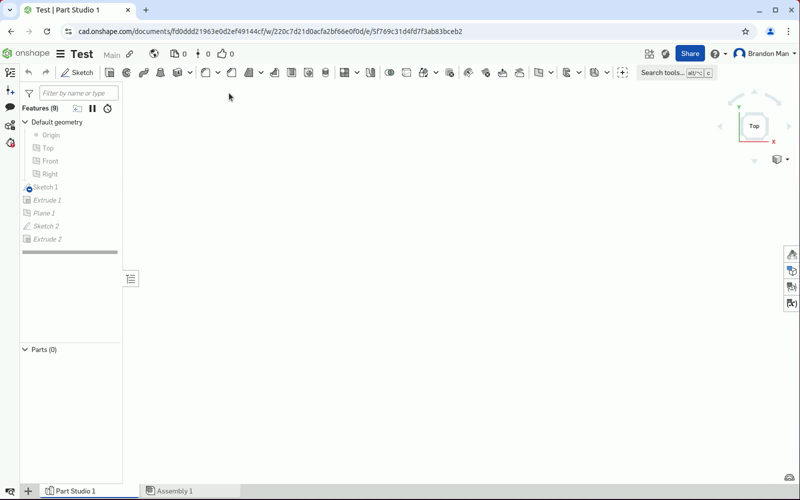
key(shift+s)
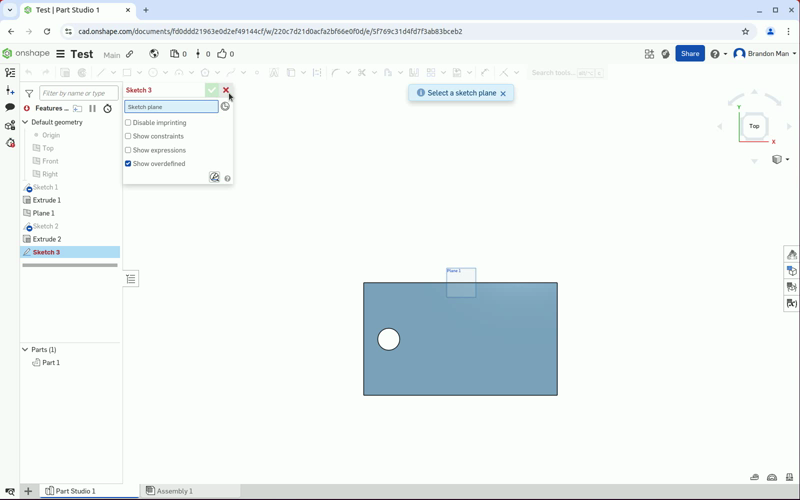
mouse_move(73, 215)
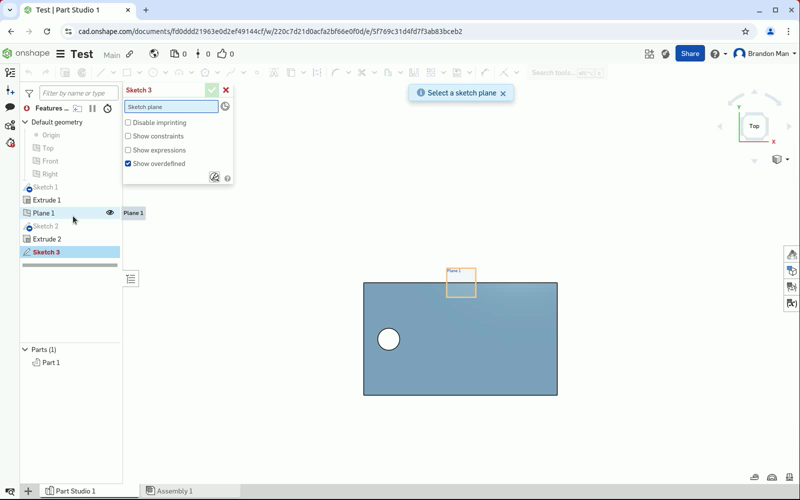
click(73, 215)
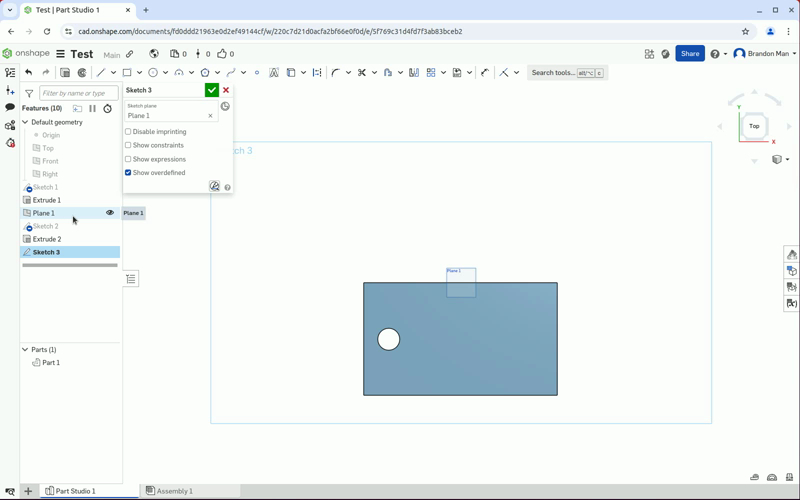
mouse_move(73, 352)
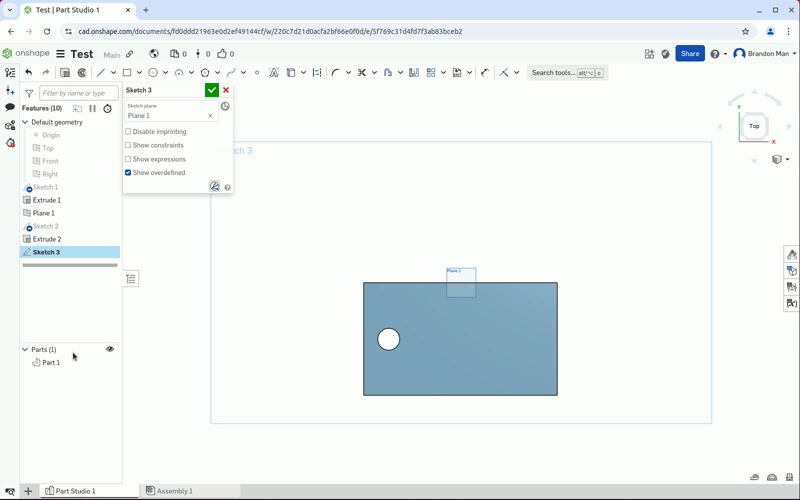
key(y)
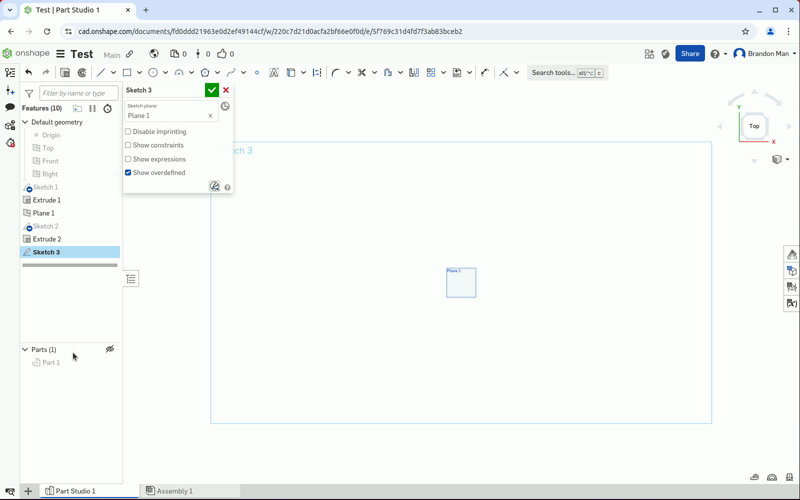
key(c)
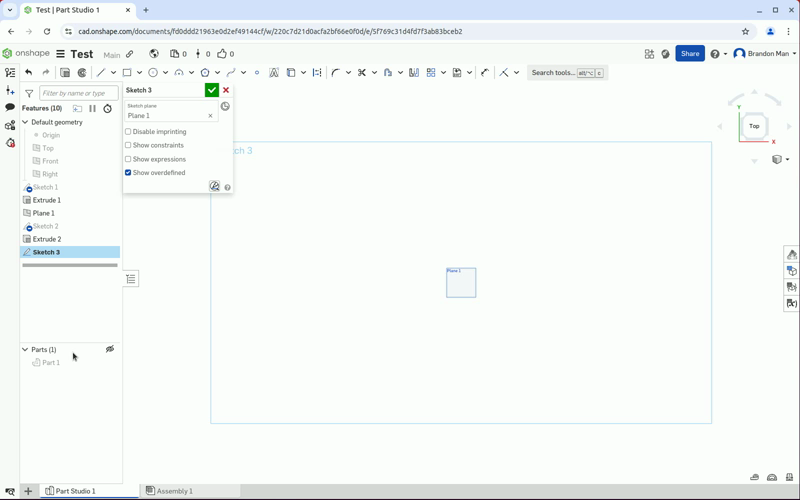
key_down(shift)
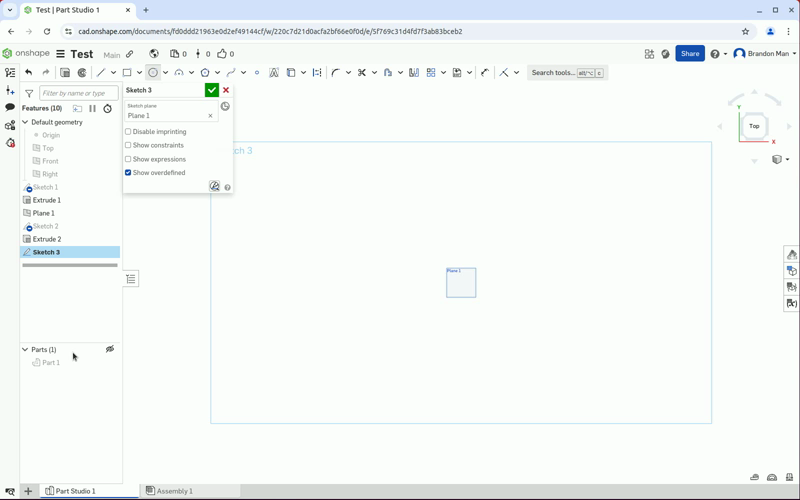
mouse_move(534, 339)
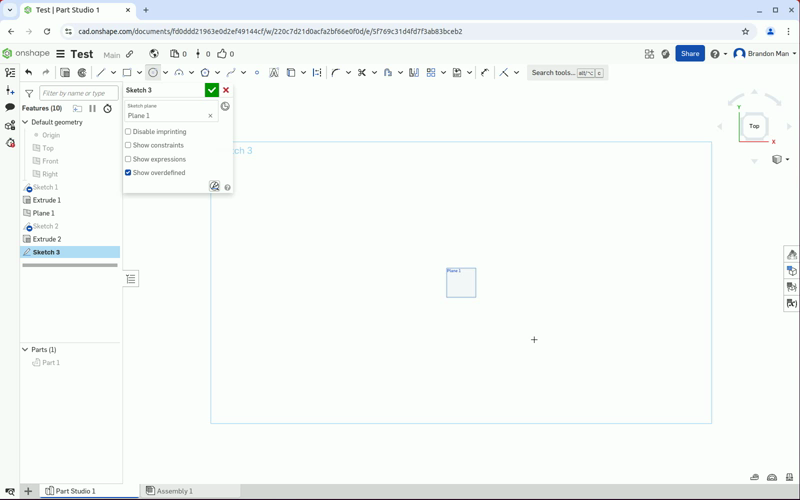
click(534, 339)
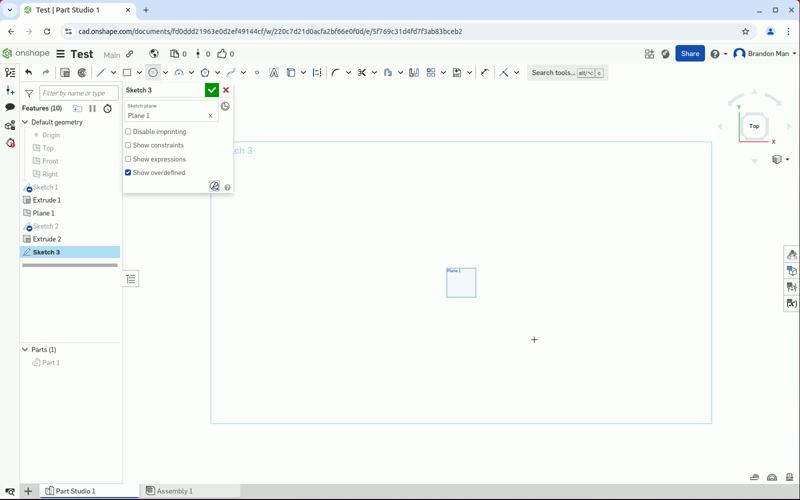
key_up(shift)
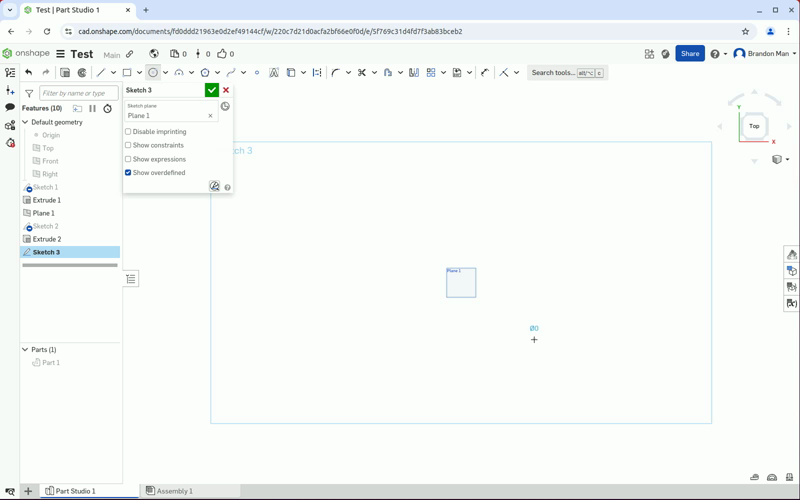
mouse_move(545, 339)
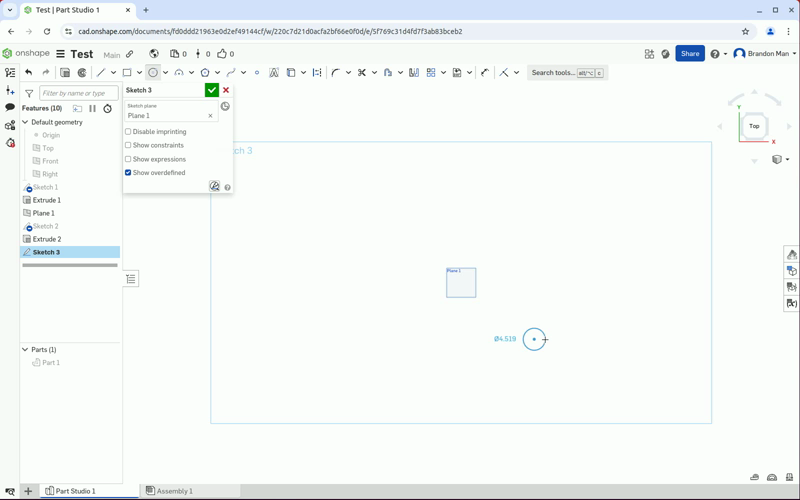
click(545, 339)
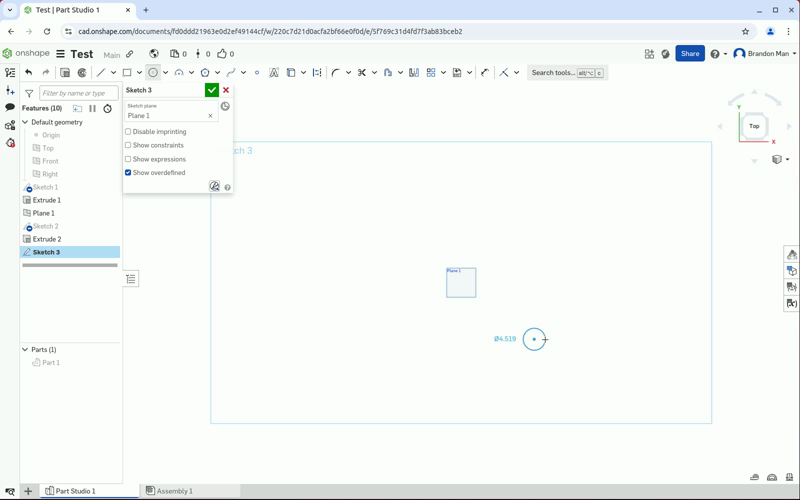
key(esc)
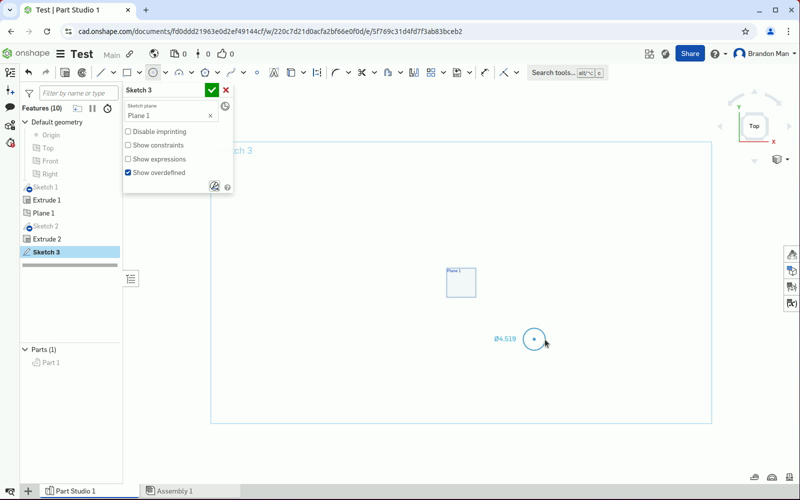
mouse_move(526, 341)
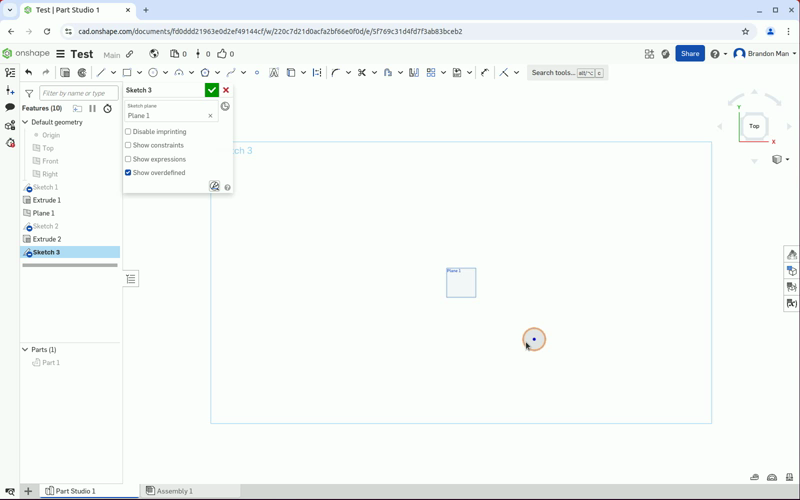
scroll(6)
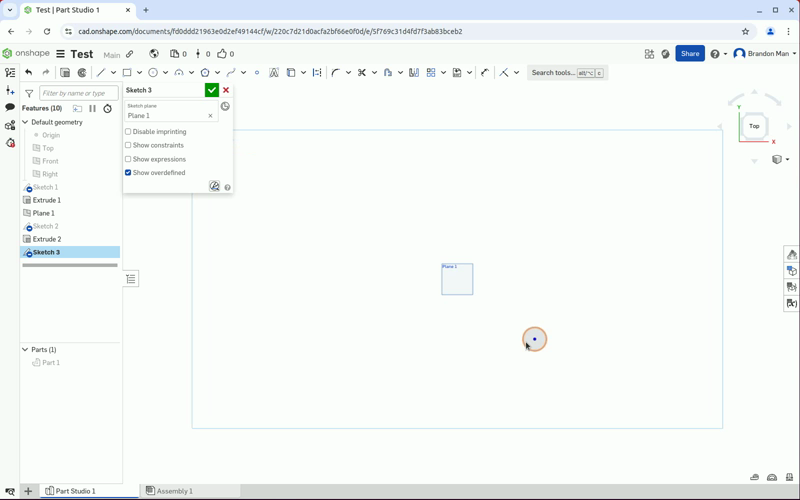
scroll(6)
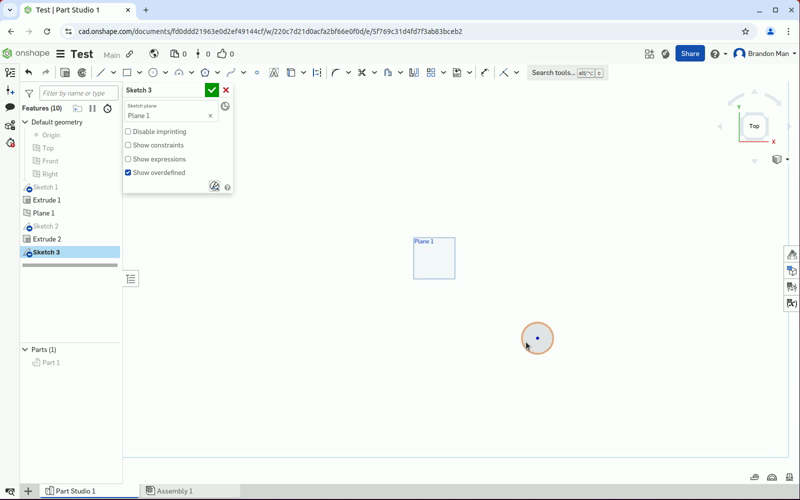
scroll(6)
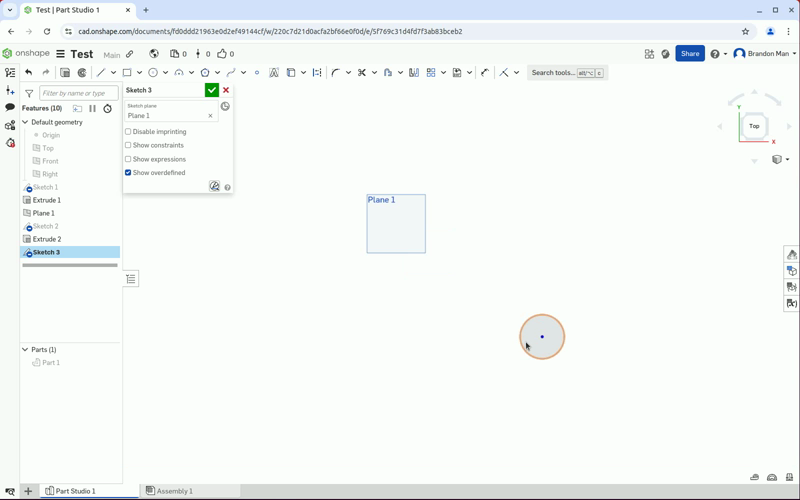
scroll(6)
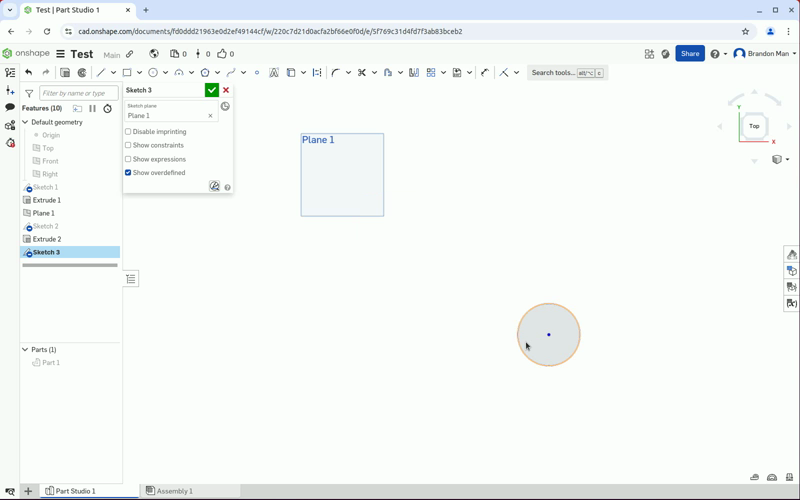
scroll(6)
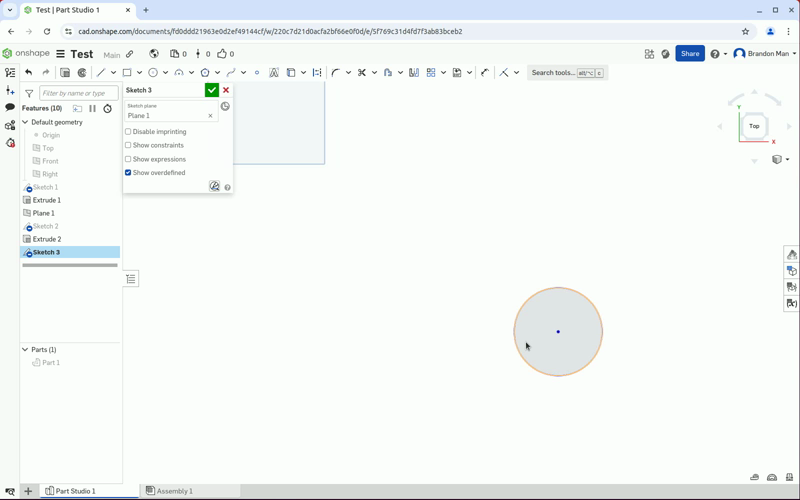
scroll(6)
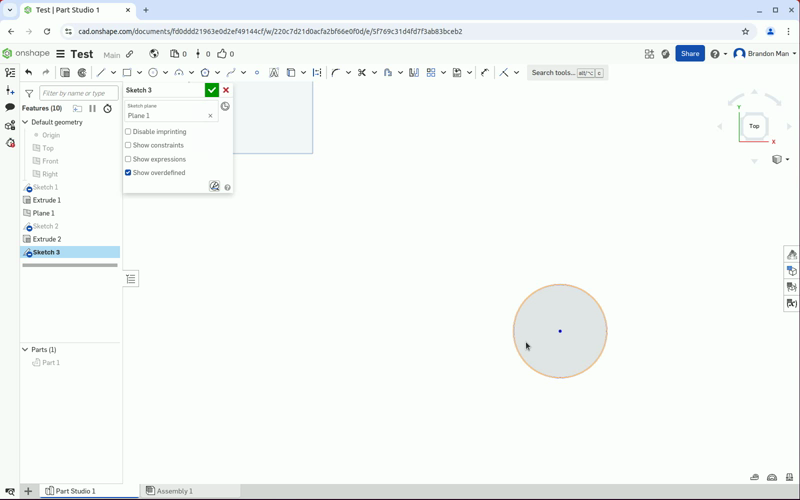
scroll(6)
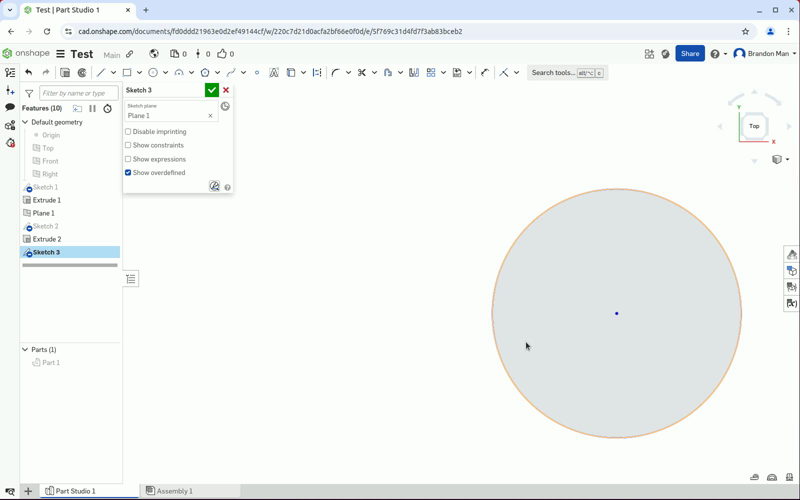
click(526, 341)
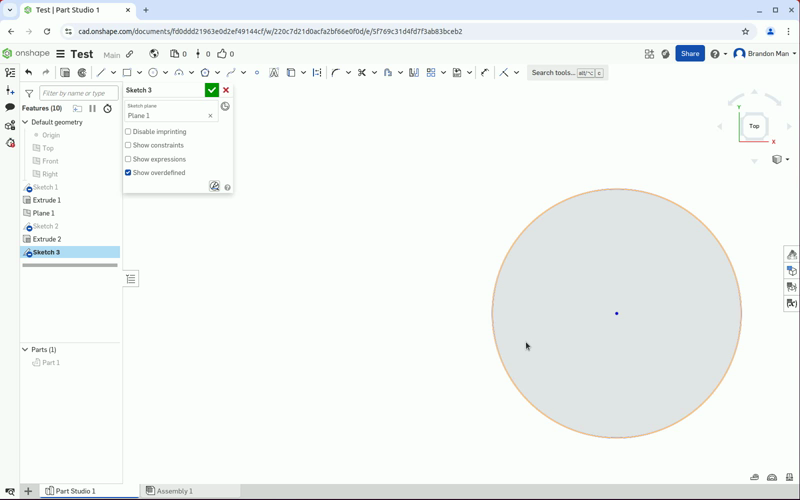
scroll(-6)
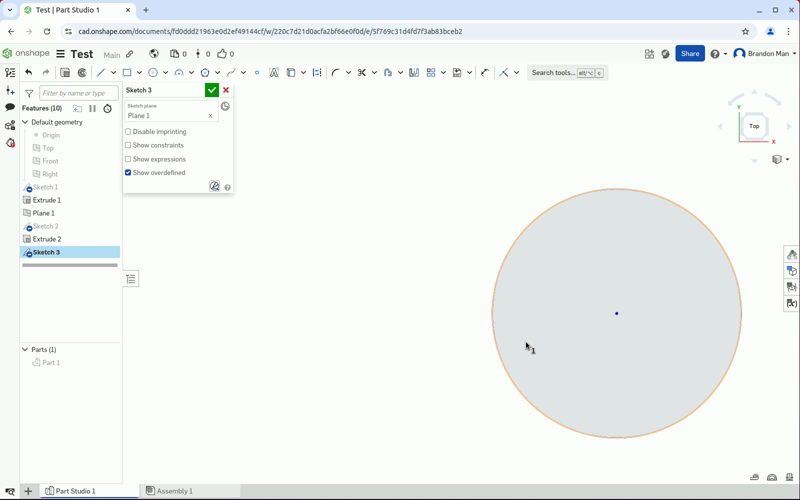
scroll(-6)
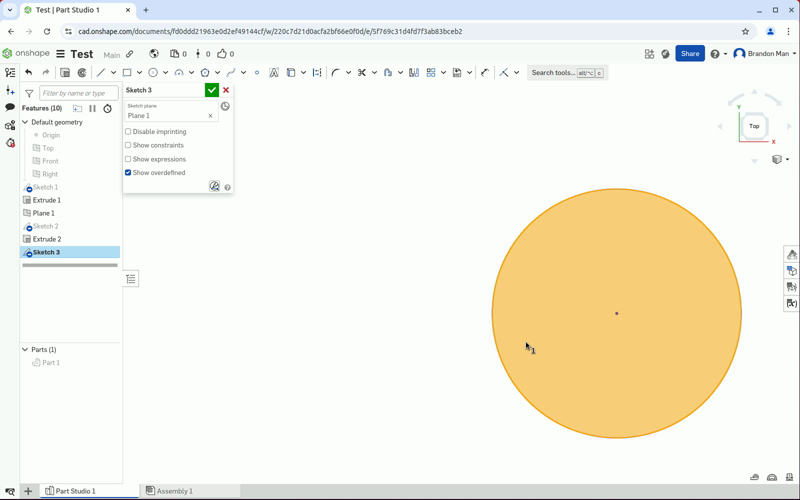
scroll(-6)
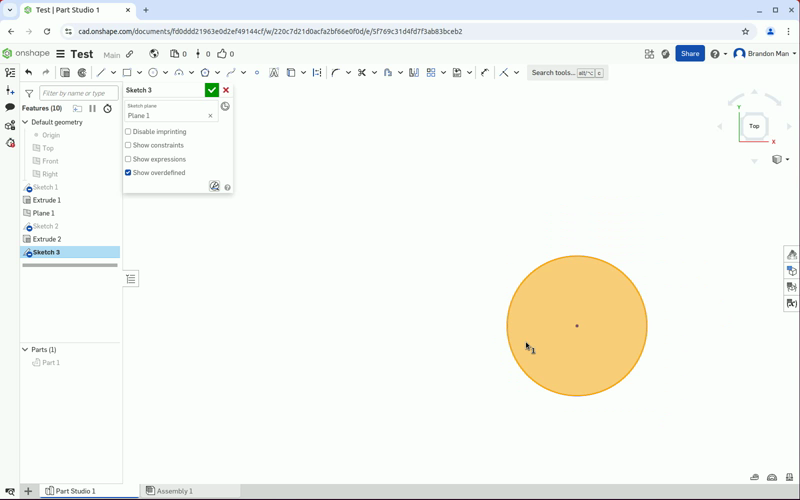
scroll(-6)
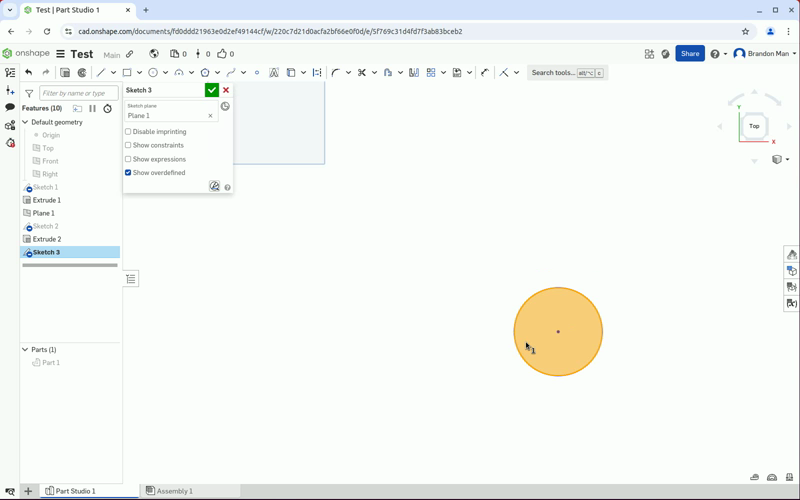
scroll(-6)
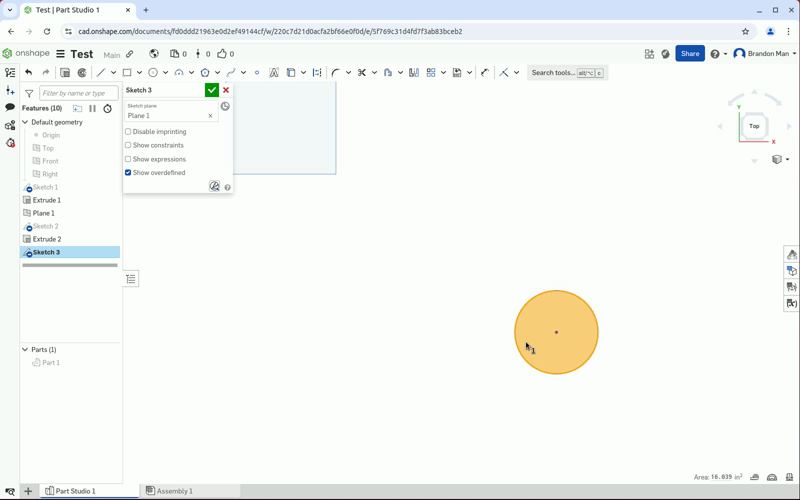
scroll(-6)
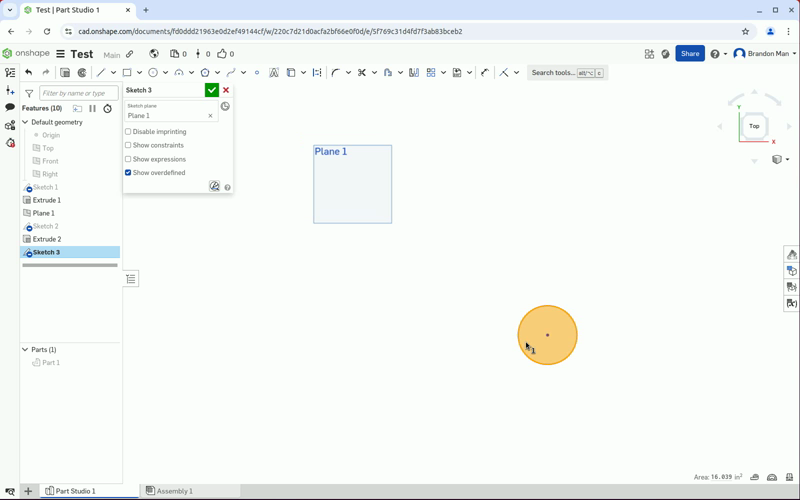
scroll(-6)
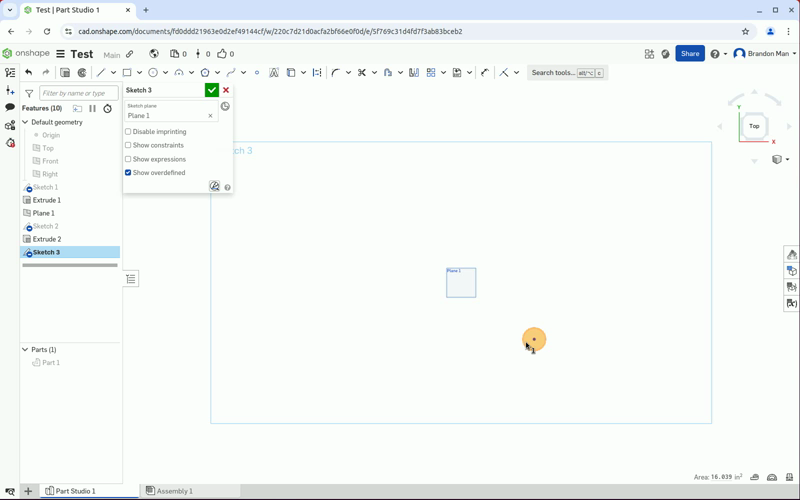
mouse_move(73, 352)
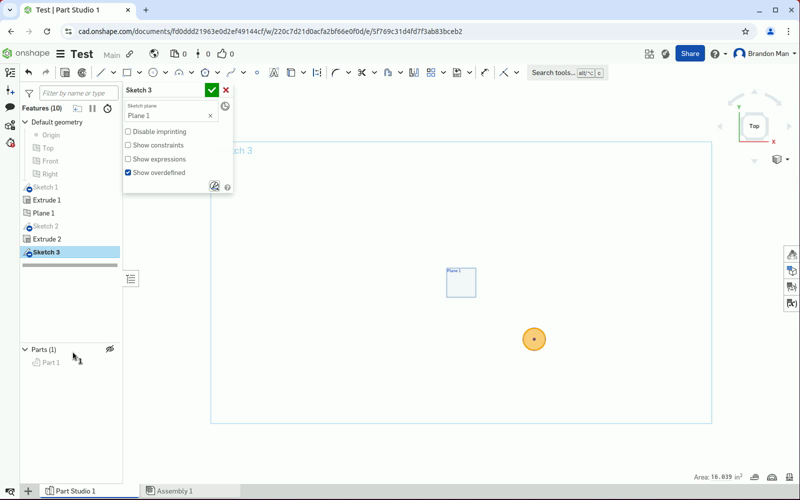
key(shift+y)
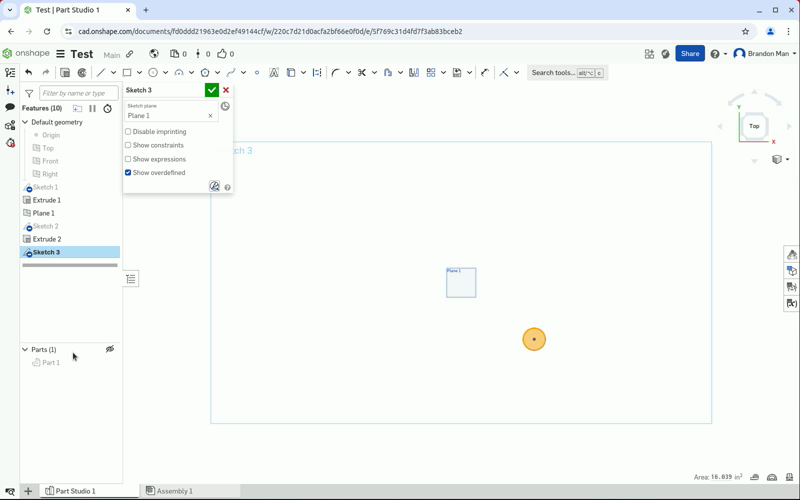
key(shift+e)
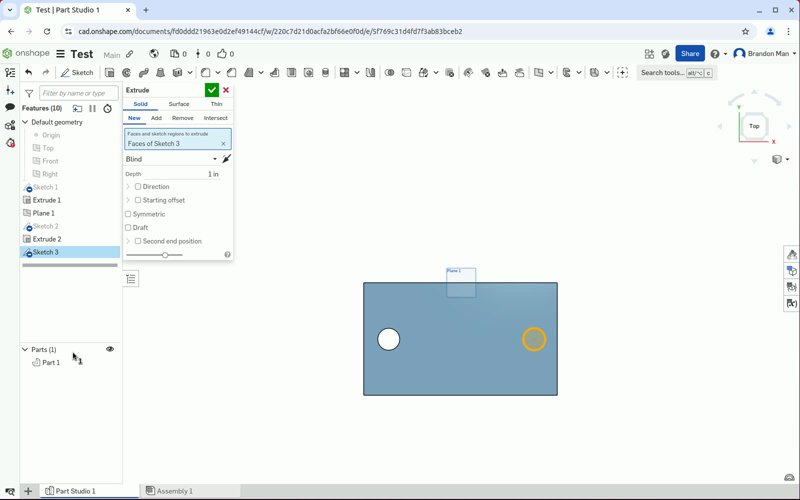
mouse_move(143, 106)
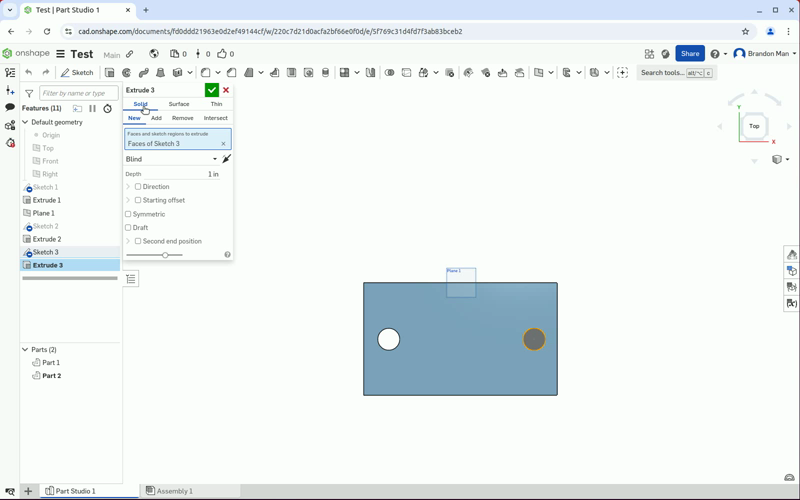
click(143, 106)
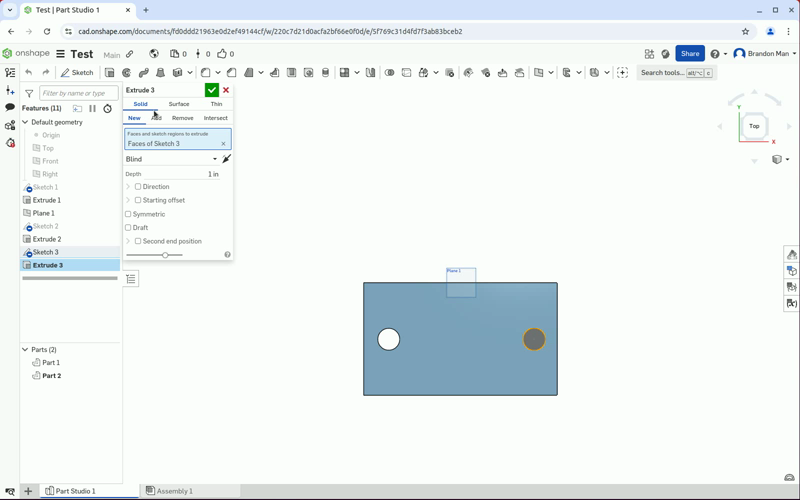
mouse_move(186, 120)
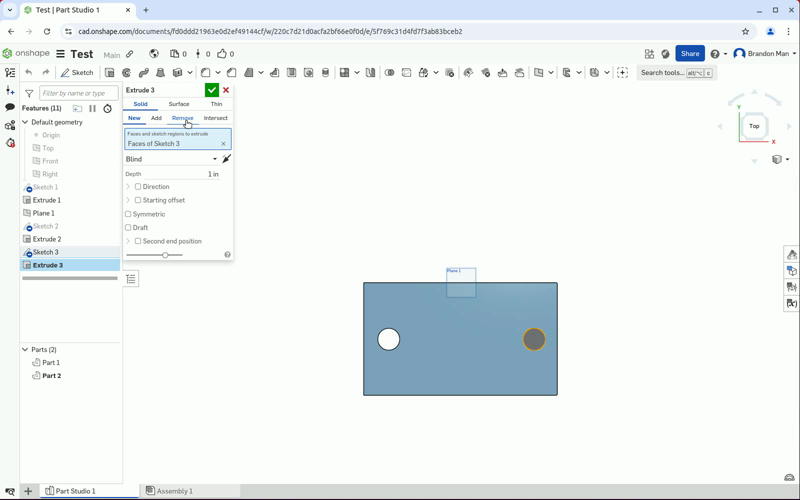
click(186, 120)
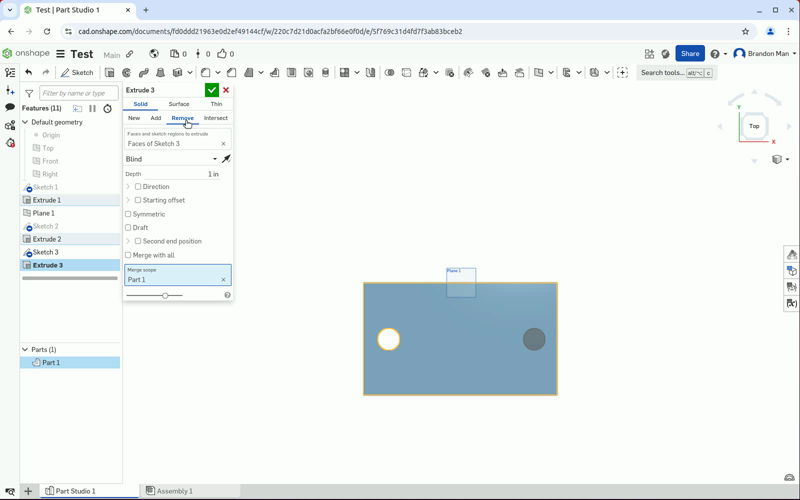
key(tab, 4)
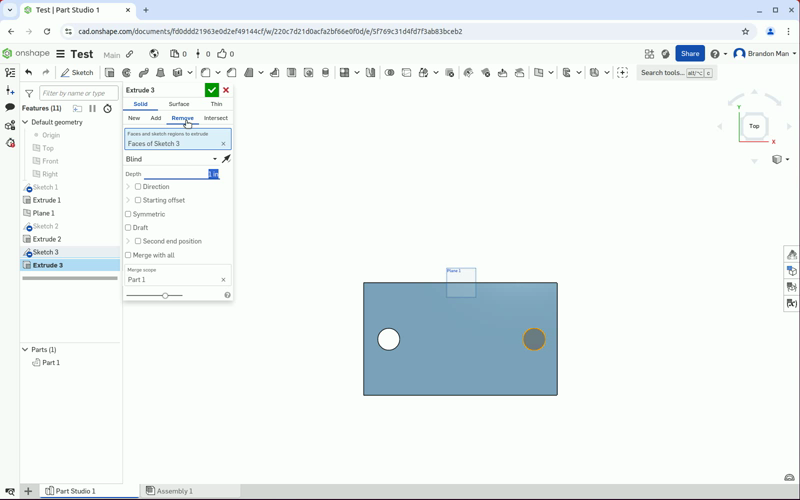
text(30.811)
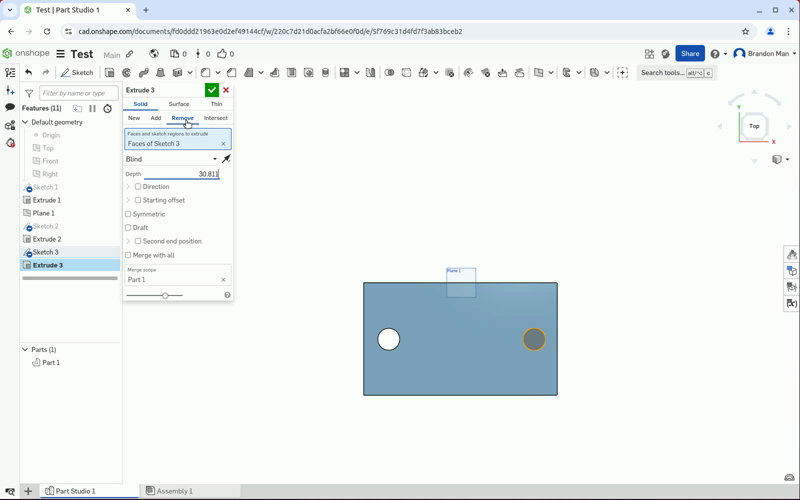
key(tab, 6)
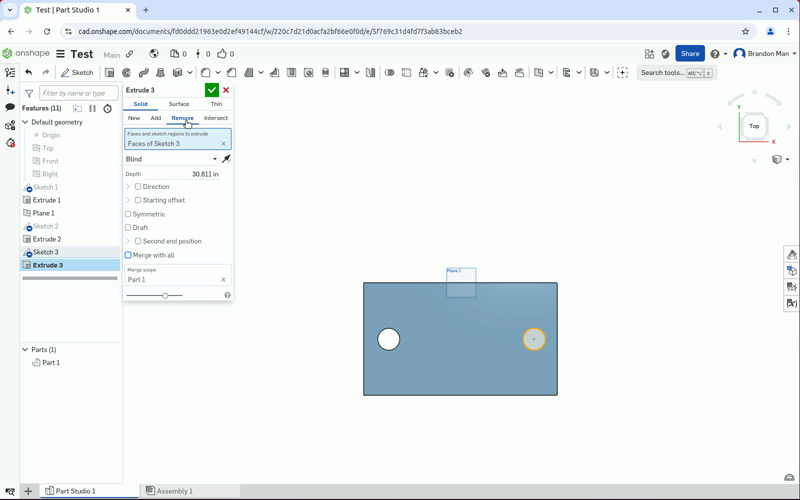
key(space)
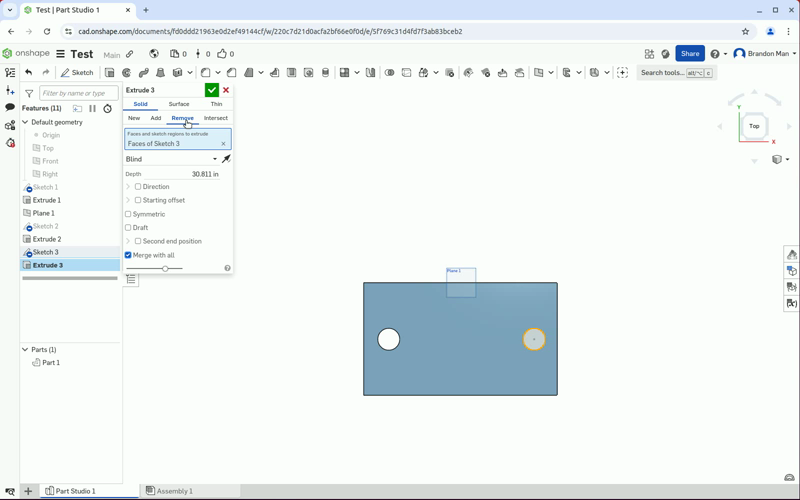
key(enter)
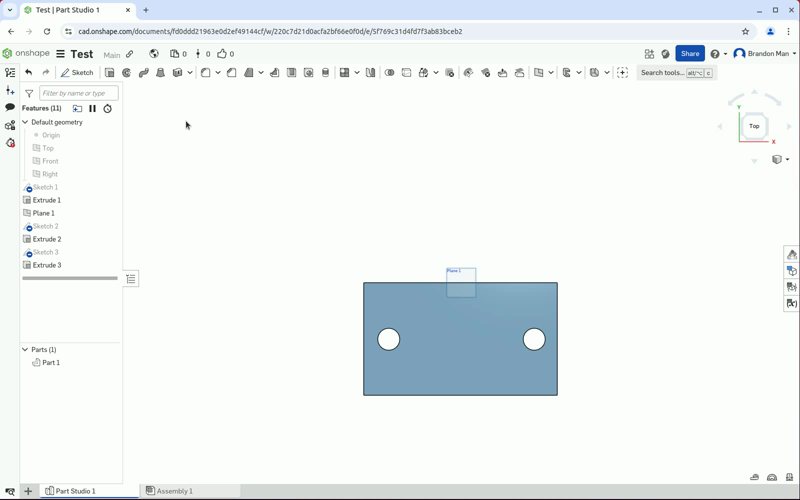
key(shift+h)
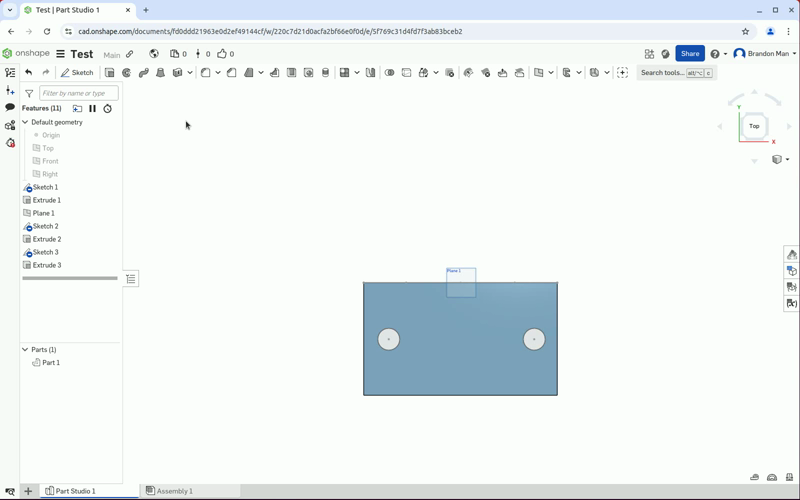
key(shift+h)
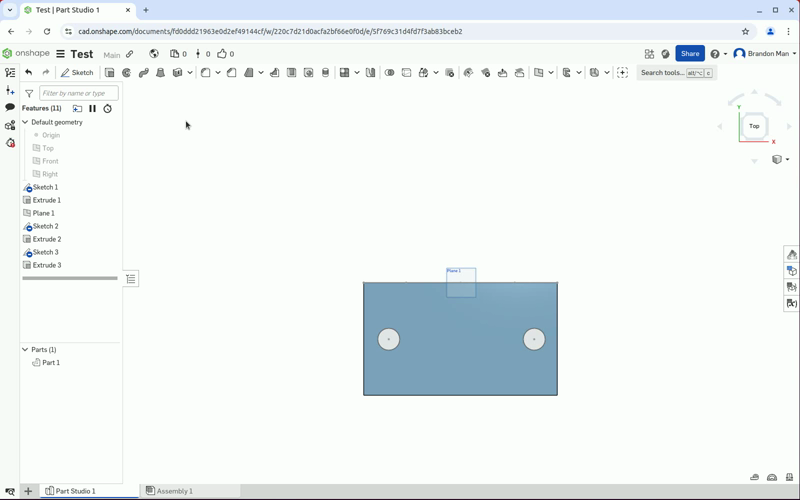
key(shift+7)
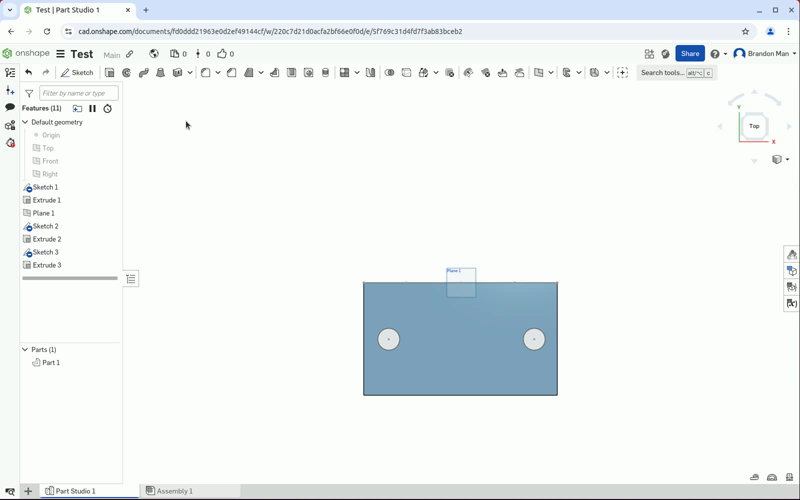
key(up, 3)
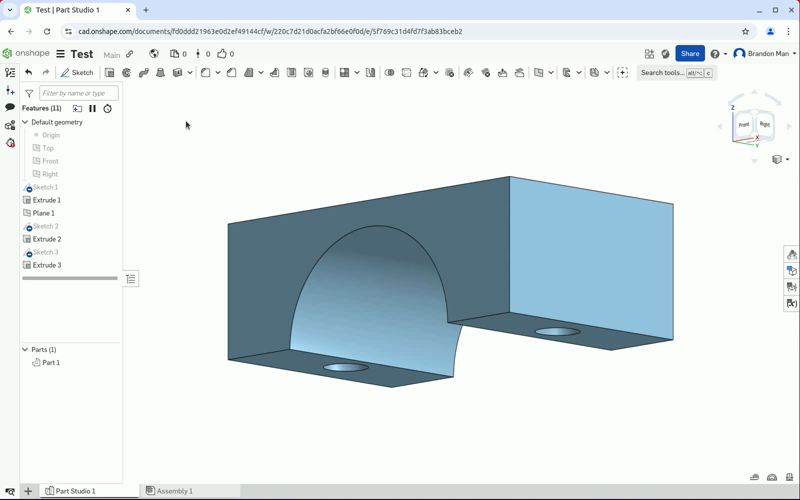
key(left, 3)
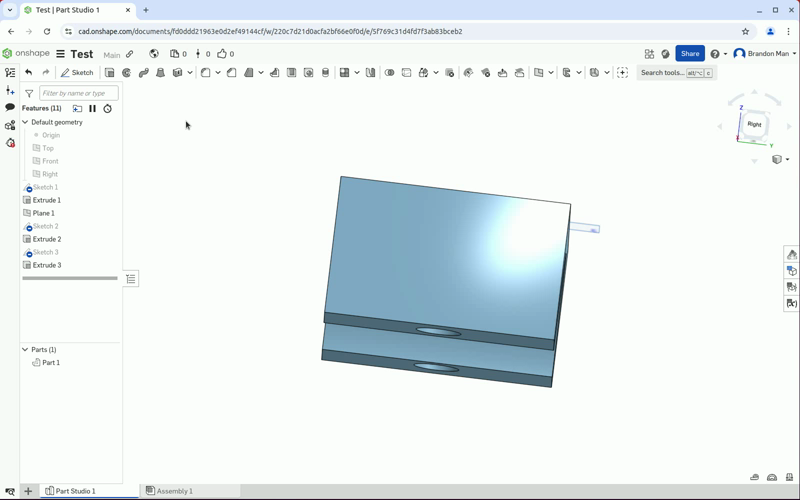
key(right, 3)
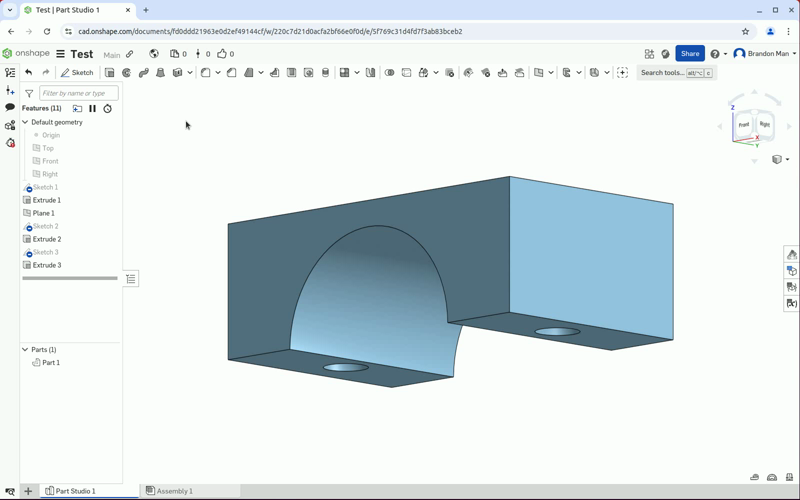
key(down, 3)
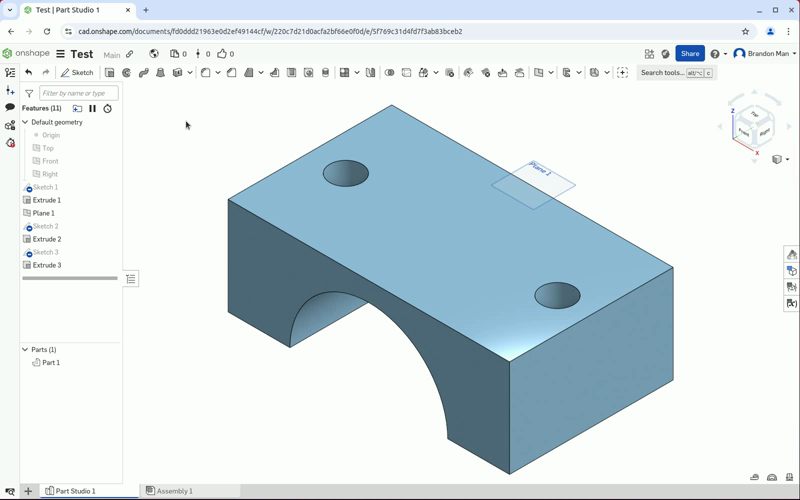
mouse_move(73, 189)
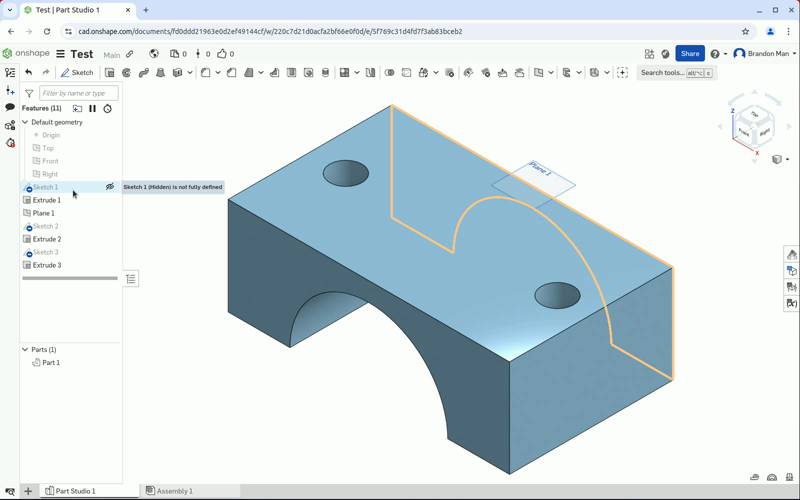
click(73, 189)